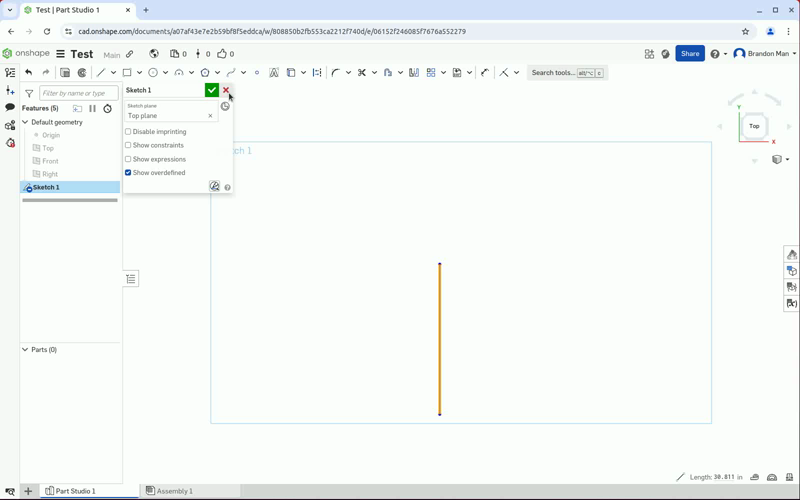
key(shift+h)
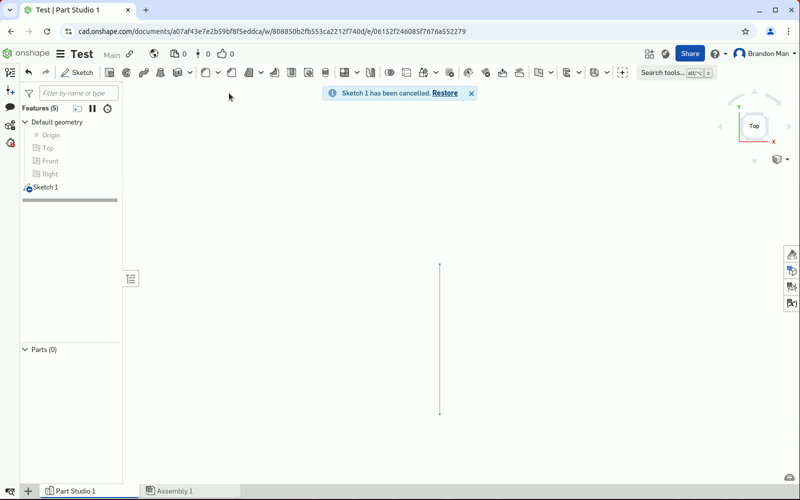
key(shift+s)
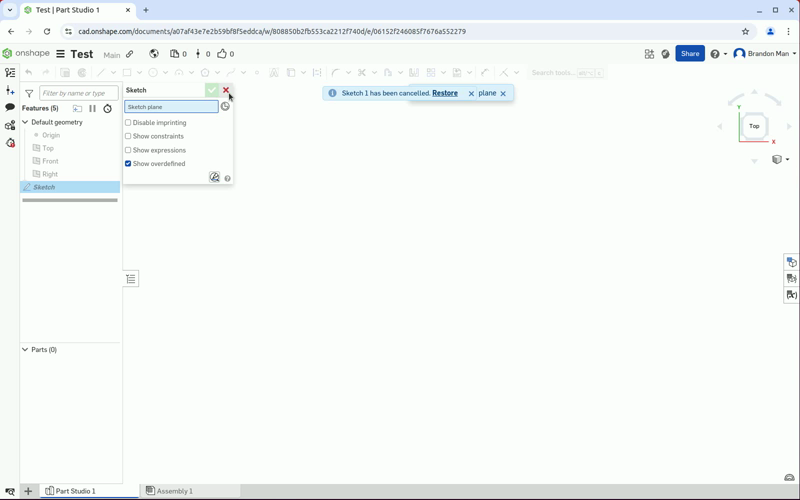
mouse_move(73, 150)
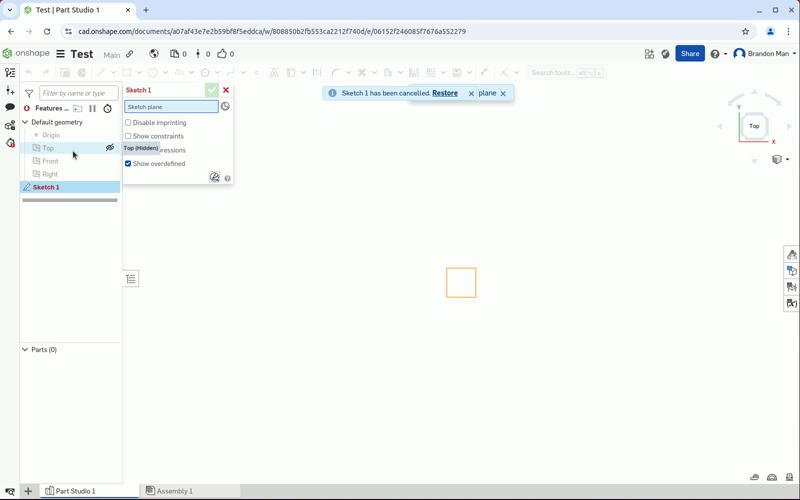
click(73, 150)
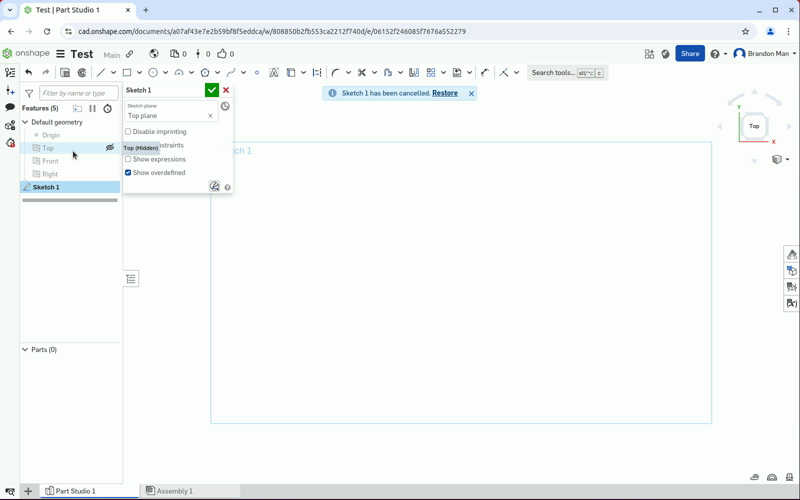
mouse_move(73, 352)
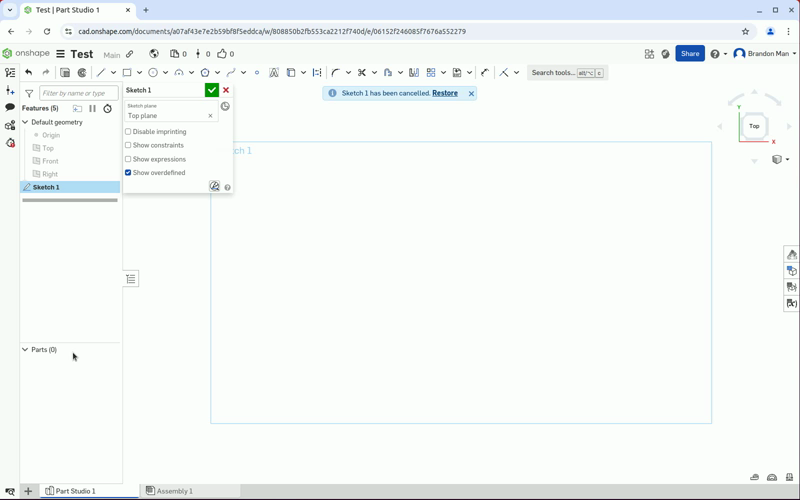
key(y)
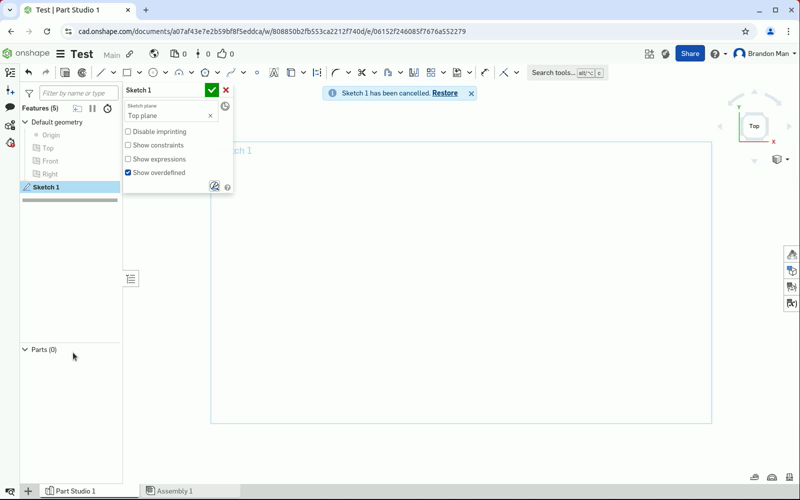
key(c)
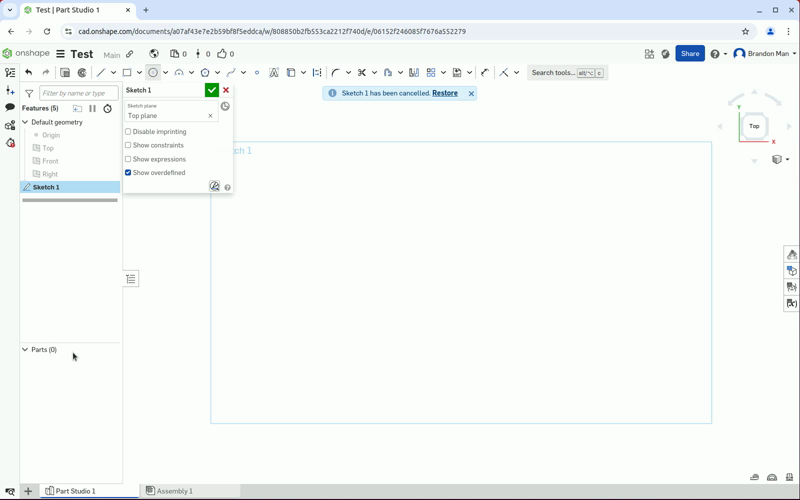
key_down(shift)
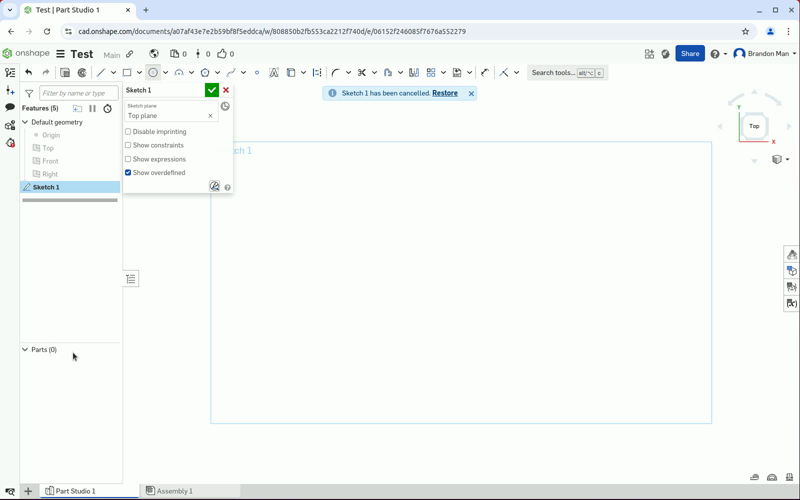
mouse_move(518, 227)
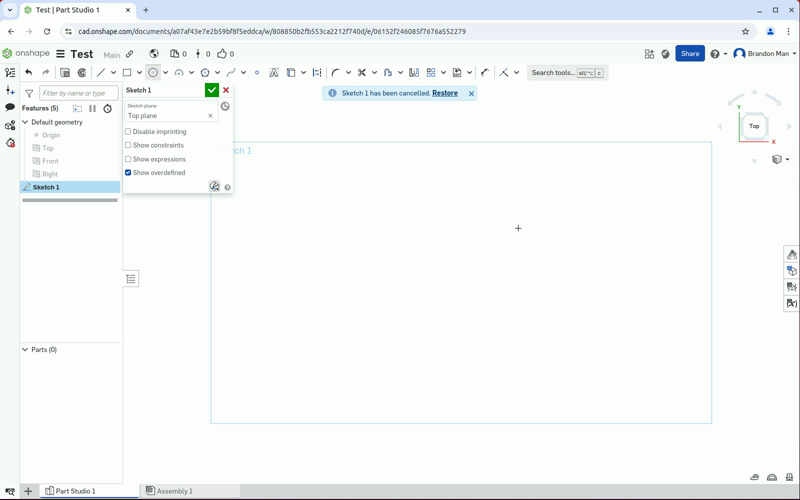
click(518, 227)
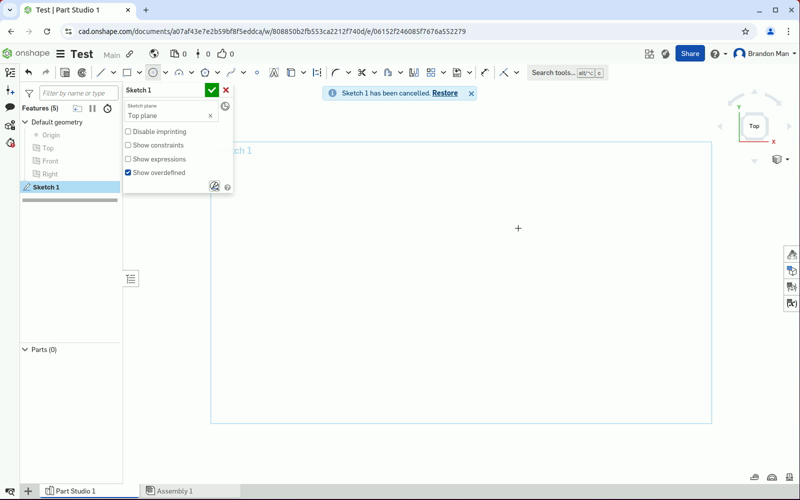
key_up(shift)
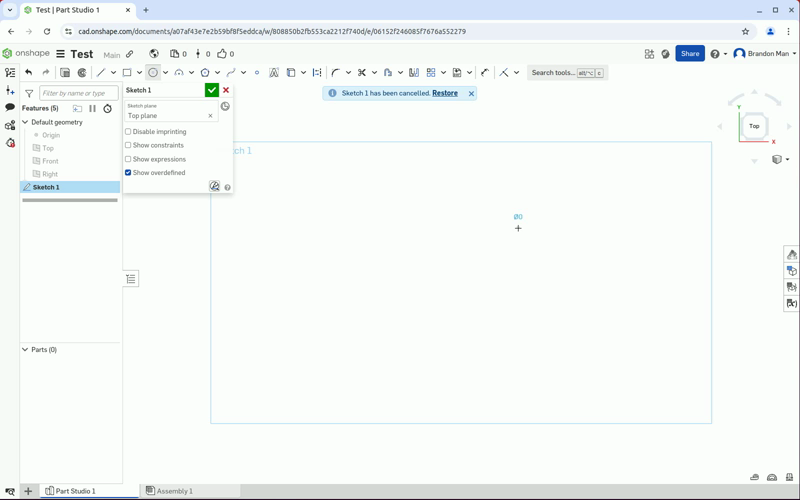
mouse_move(536, 227)
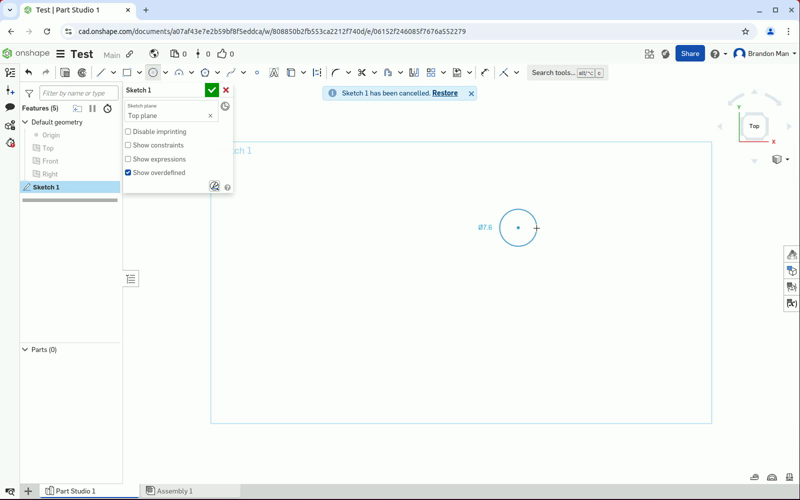
click(536, 227)
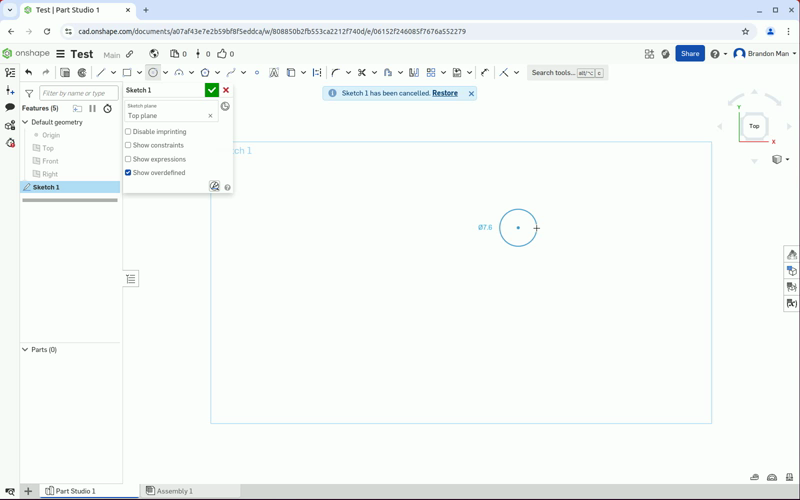
key(esc)
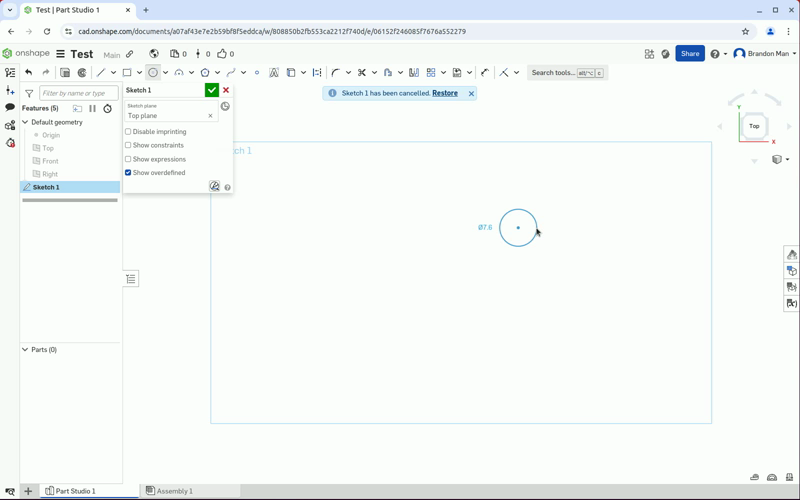
mouse_move(533, 230)
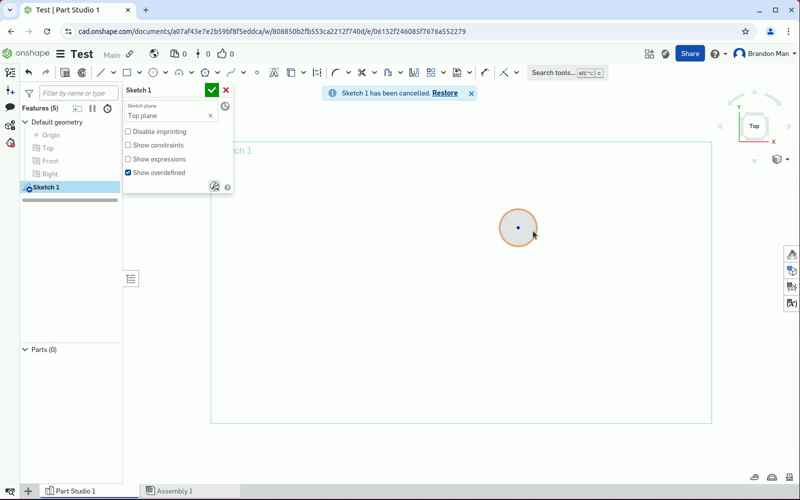
scroll(6)
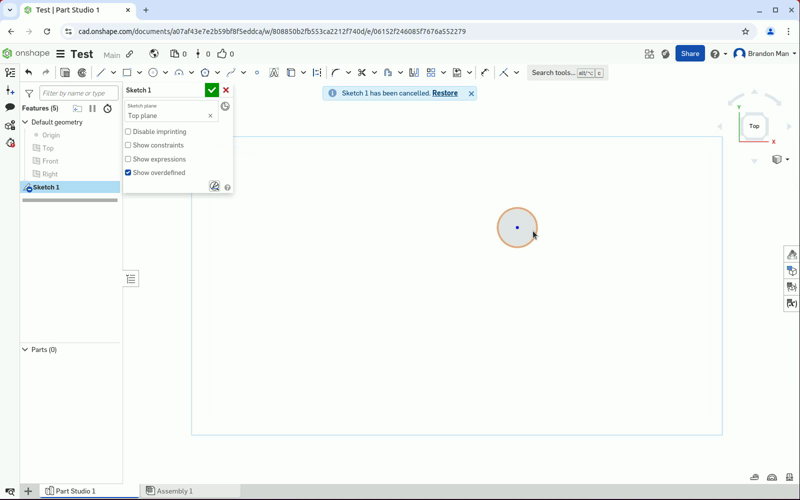
scroll(6)
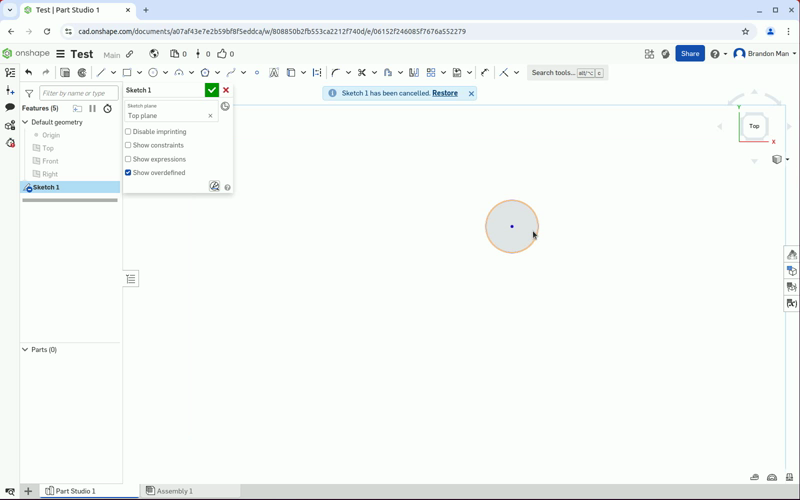
scroll(6)
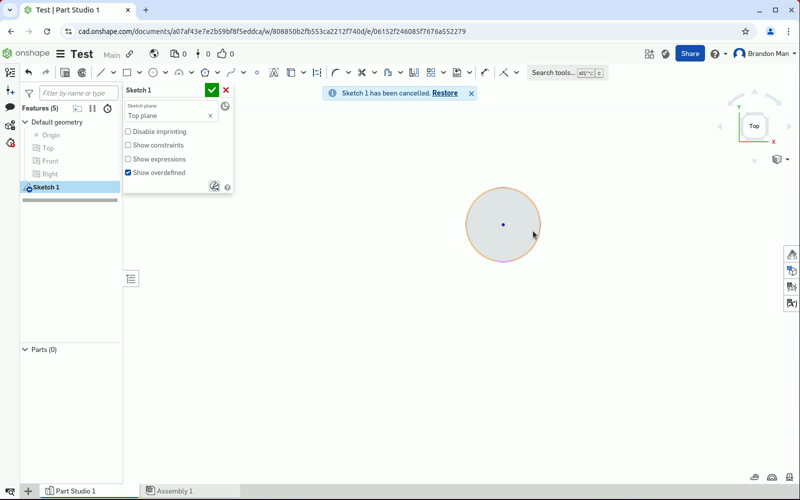
scroll(6)
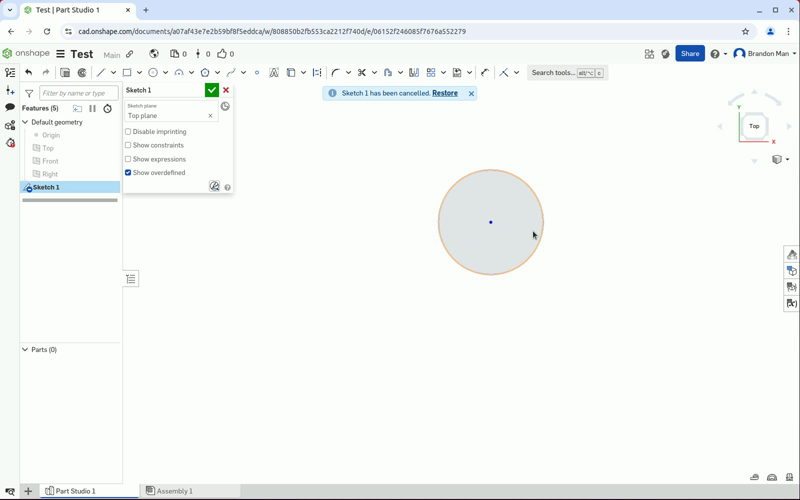
scroll(6)
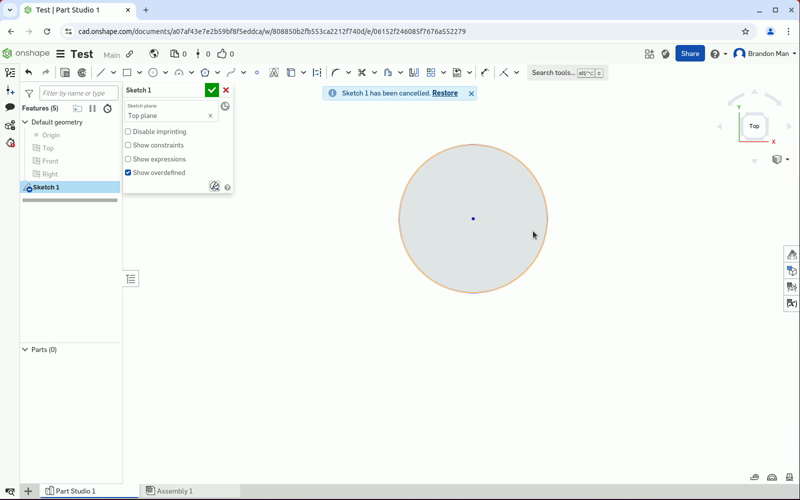
scroll(6)
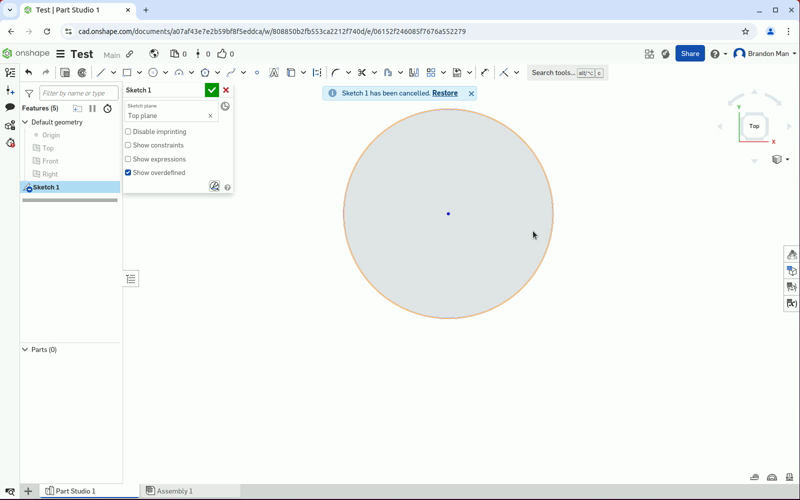
scroll(6)
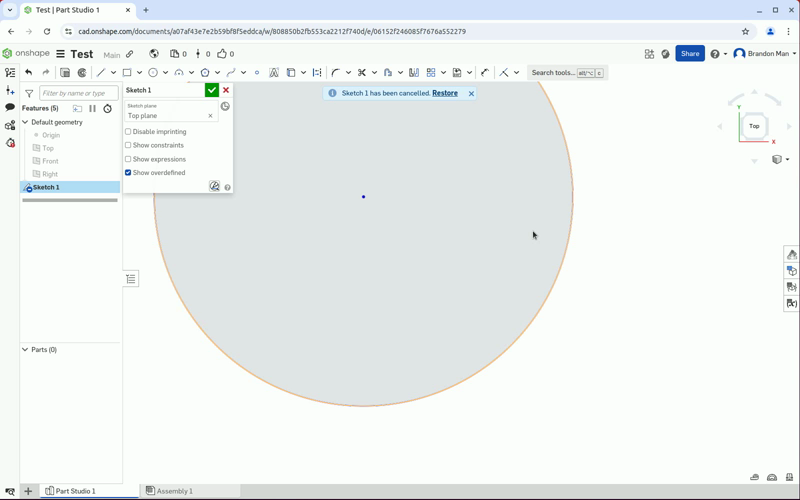
click(533, 230)
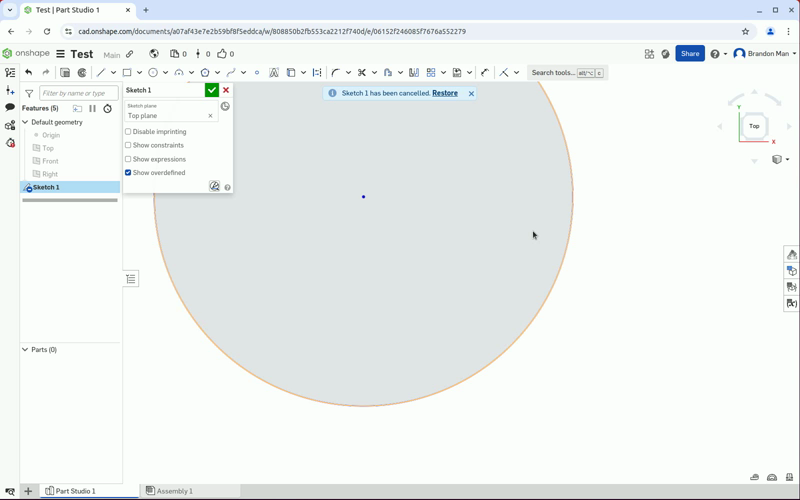
scroll(-6)
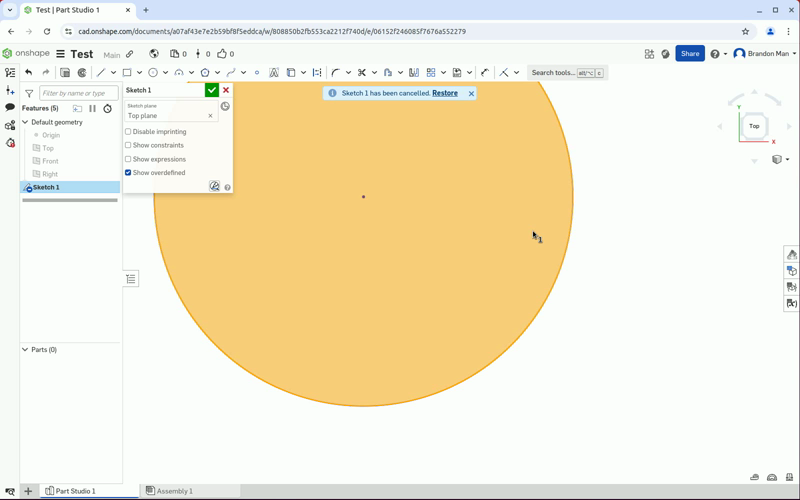
scroll(-6)
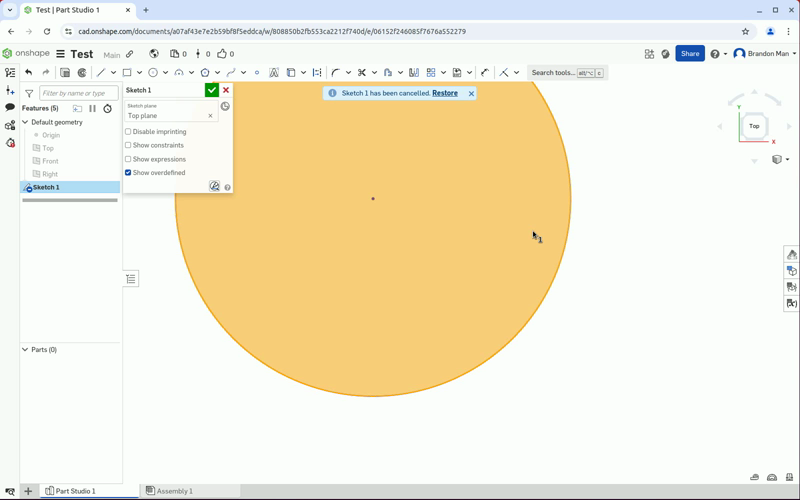
scroll(-6)
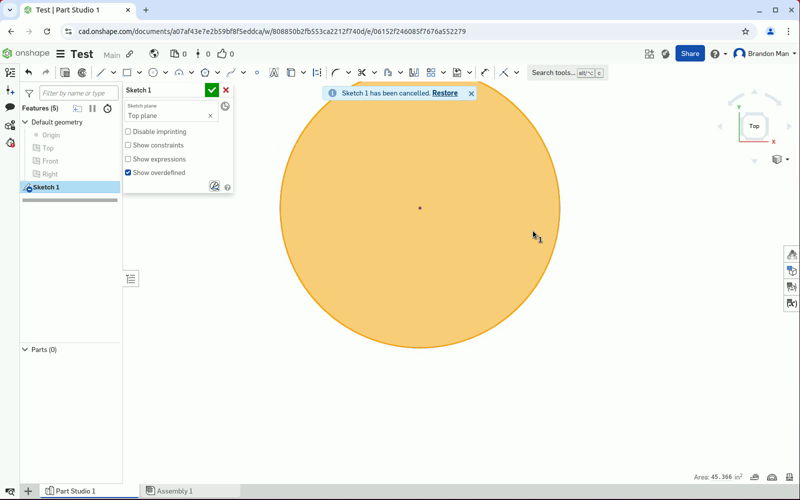
scroll(-6)
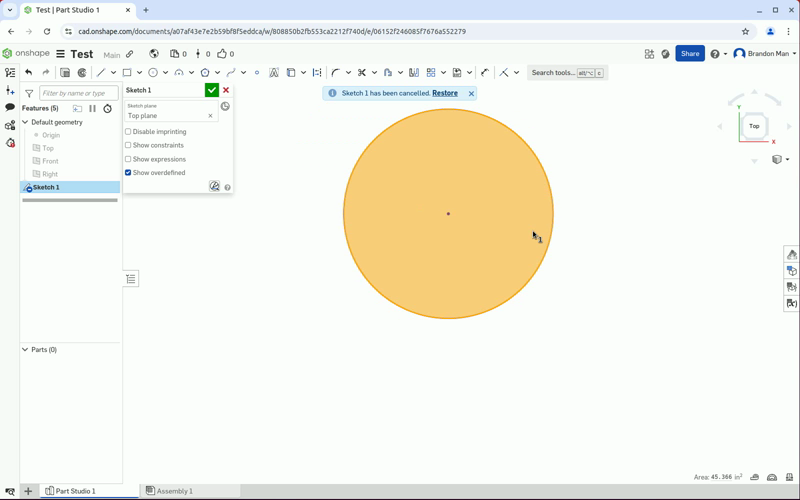
scroll(-6)
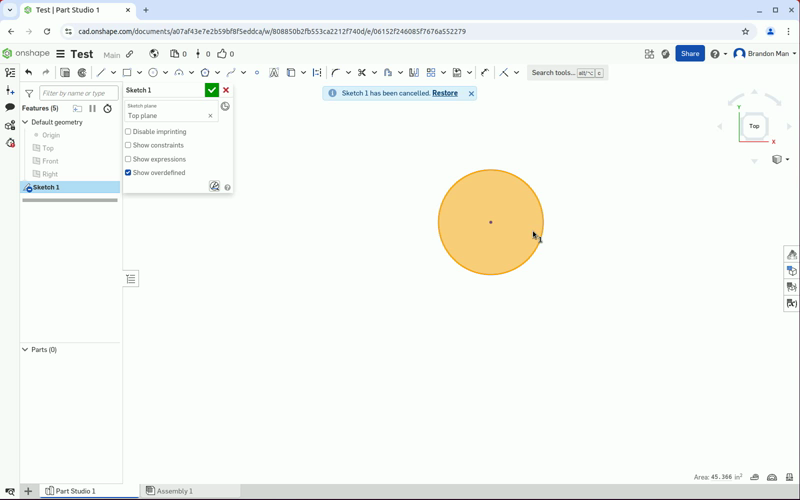
scroll(-6)
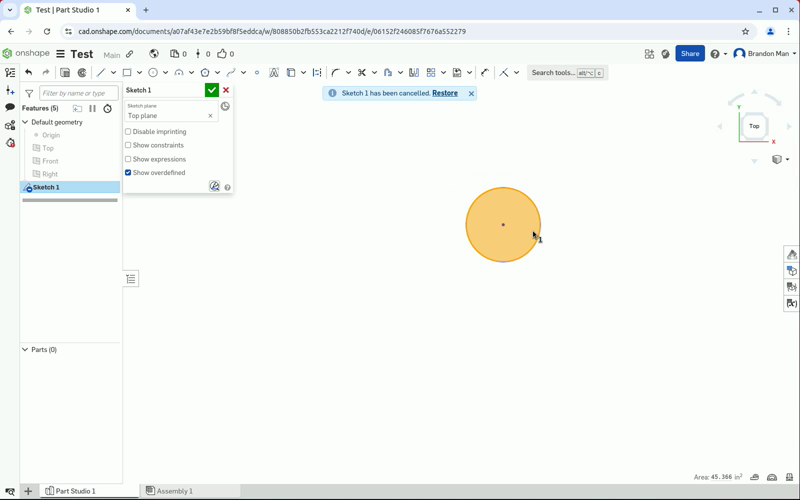
scroll(-6)
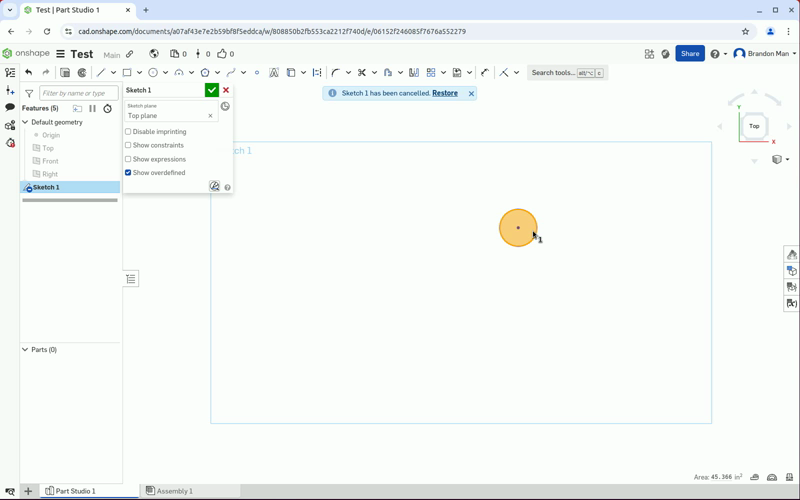
mouse_move(73, 352)
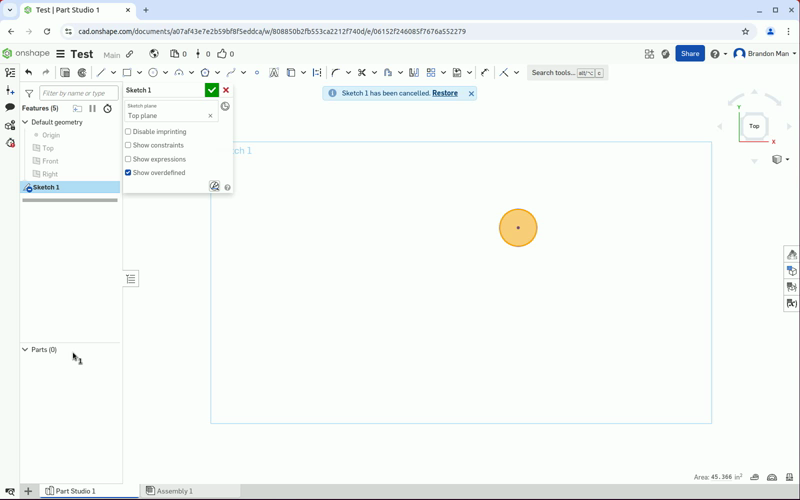
key(shift+y)
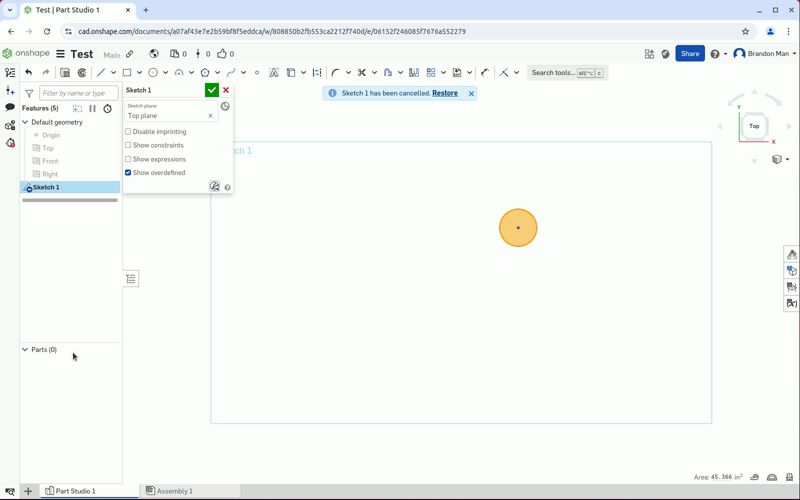
key(shift+e)
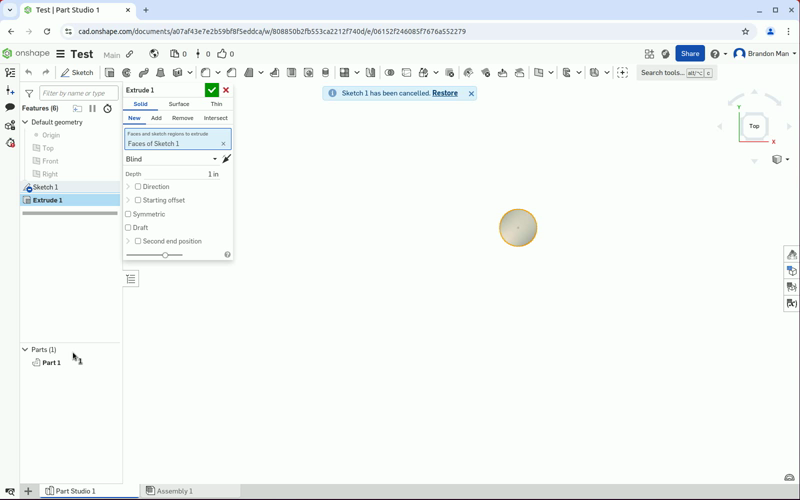
mouse_move(143, 106)
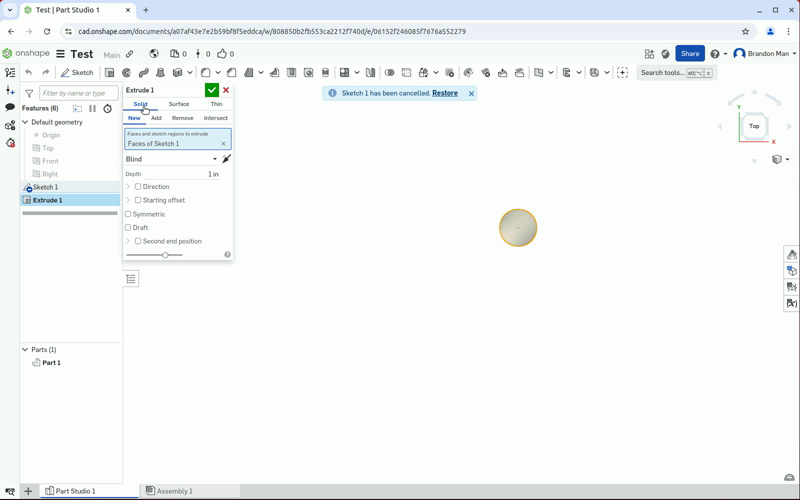
click(143, 106)
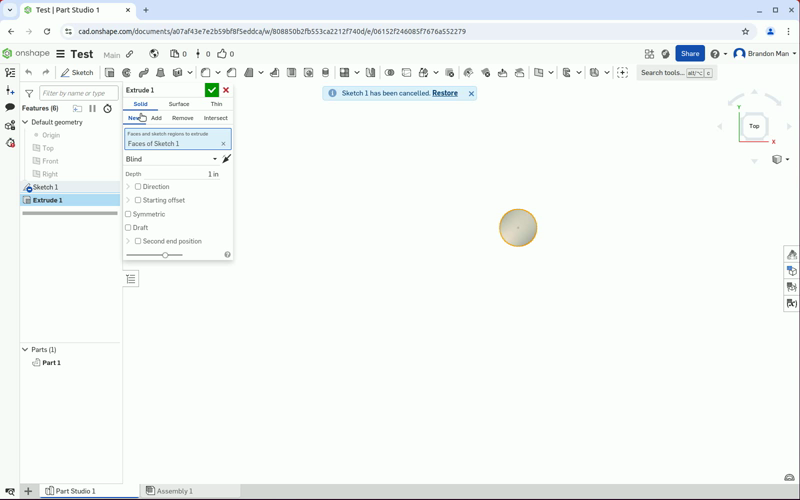
mouse_move(137, 120)
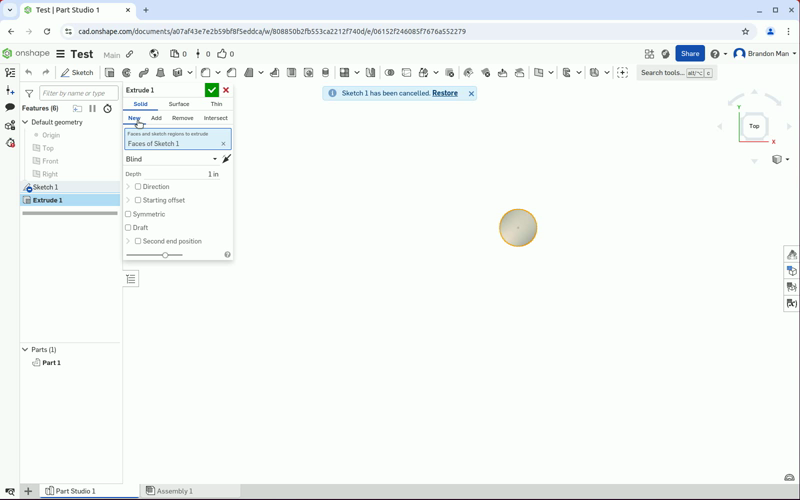
click(137, 120)
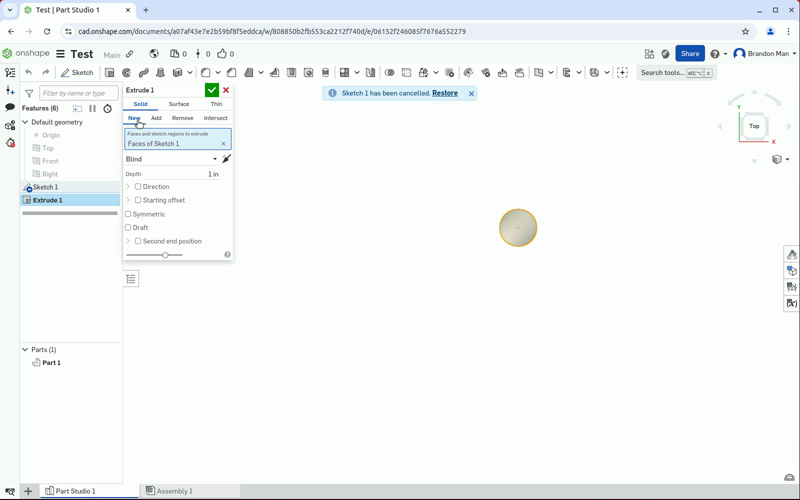
key(tab, 4)
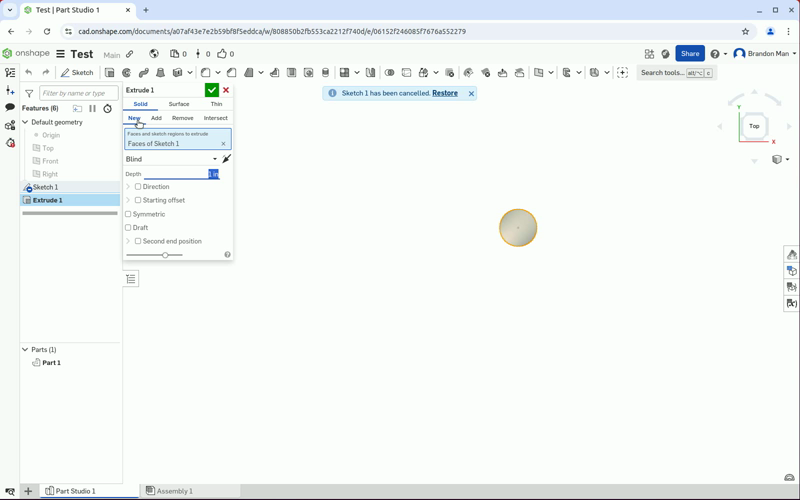
text(18.775)
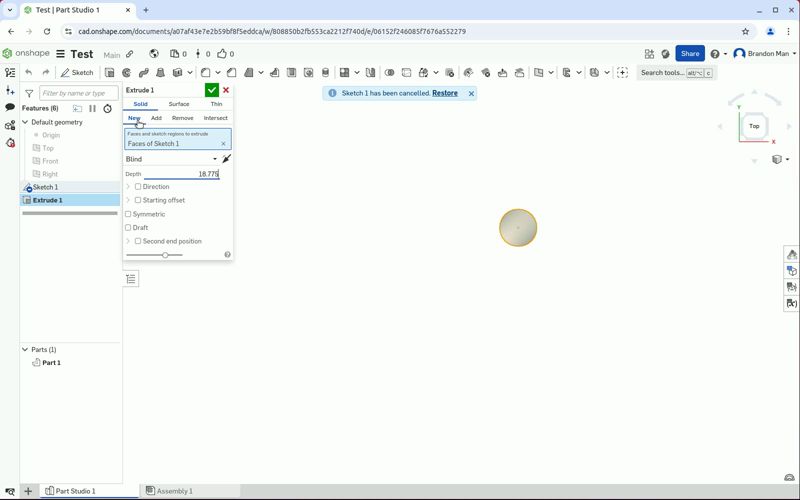
key(enter)
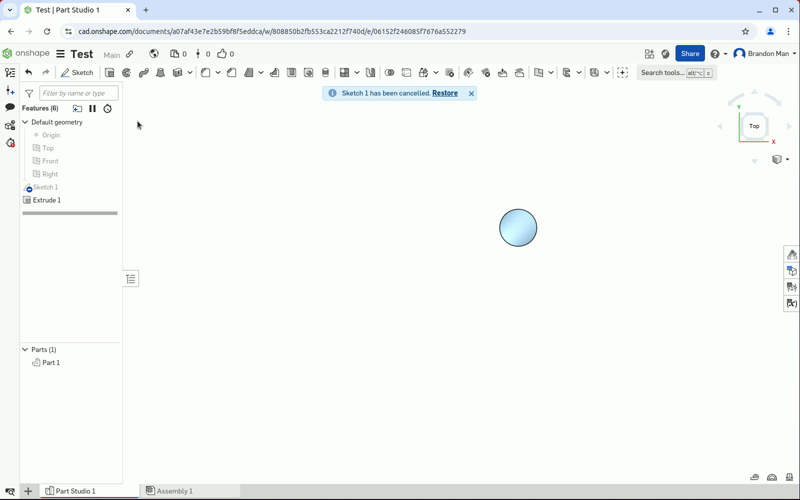
key(shift+h)
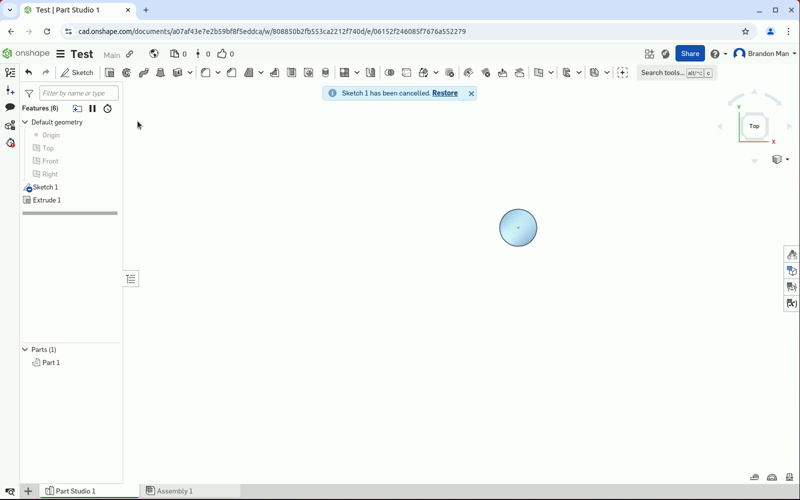
key(shift+h)
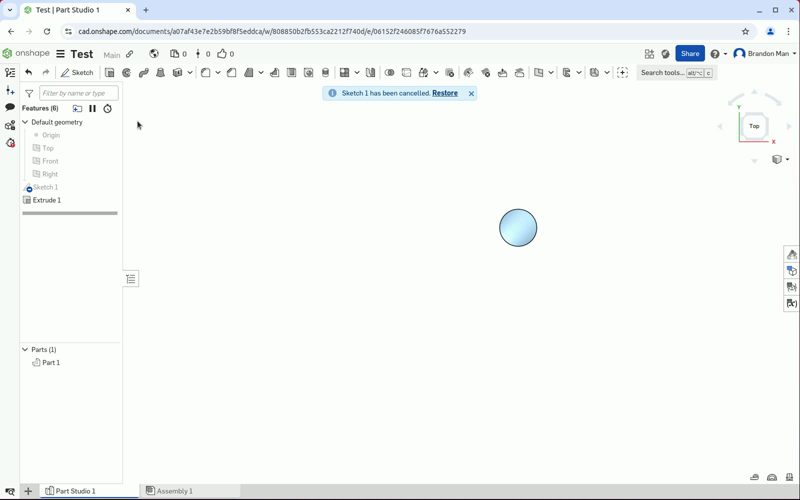
mouse_move(73, 189)
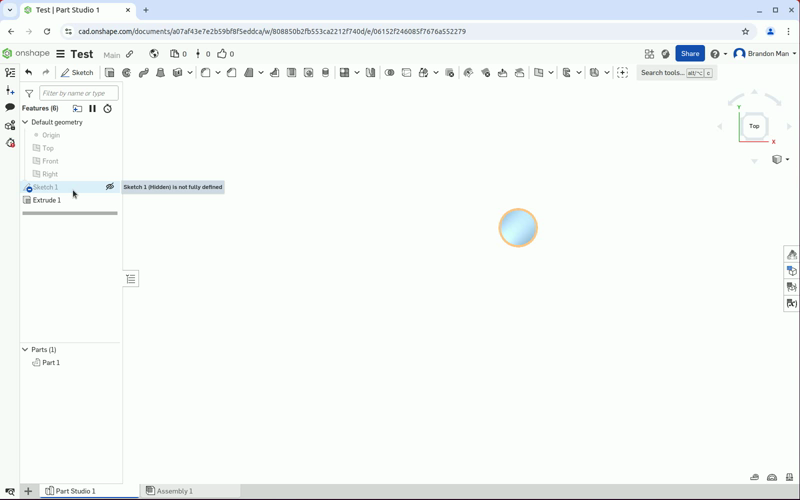
click(73, 189)
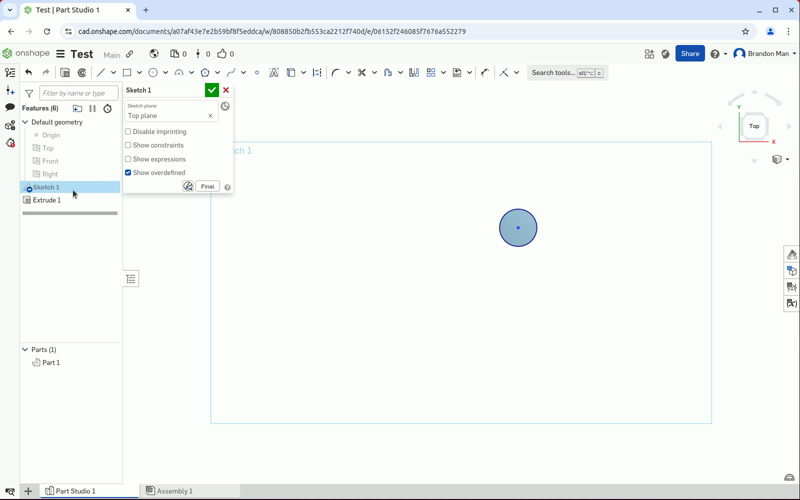
mouse_move(229, 92)
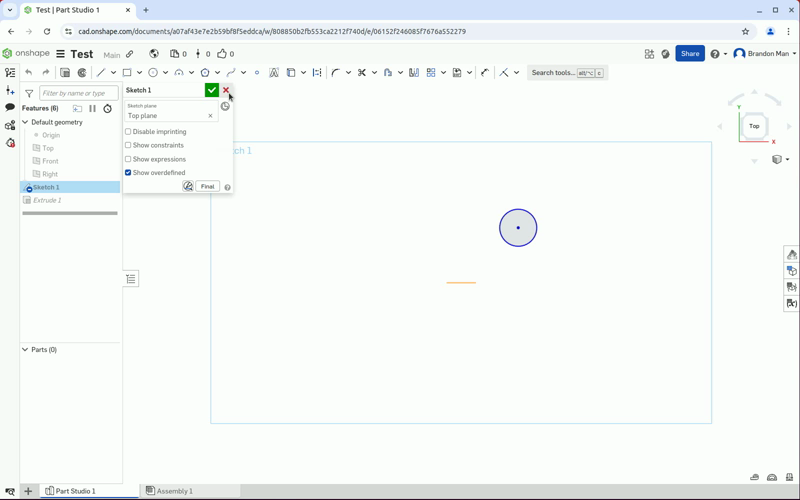
click(229, 92)
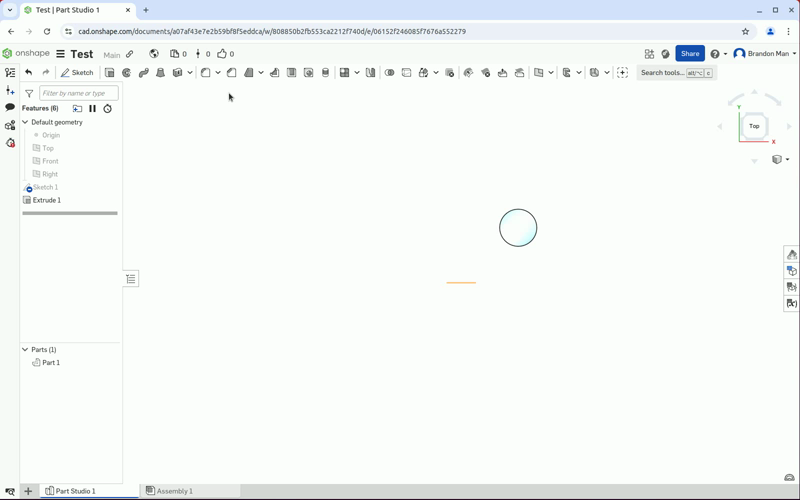
mouse_move(541, 75)
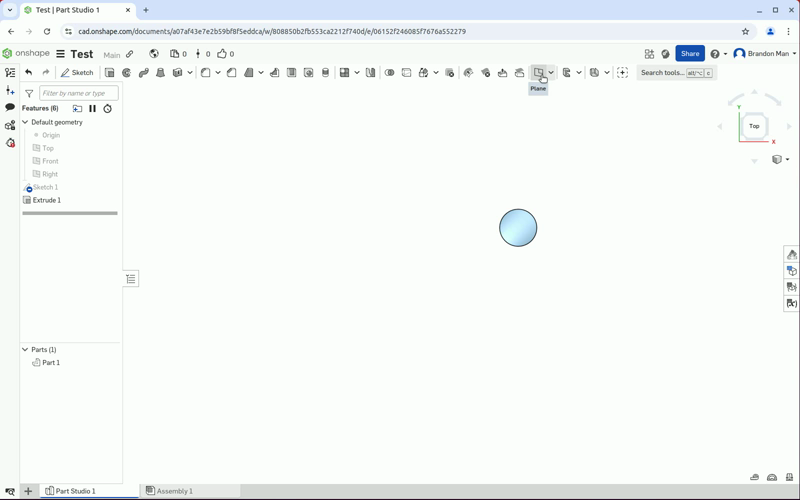
click(541, 75)
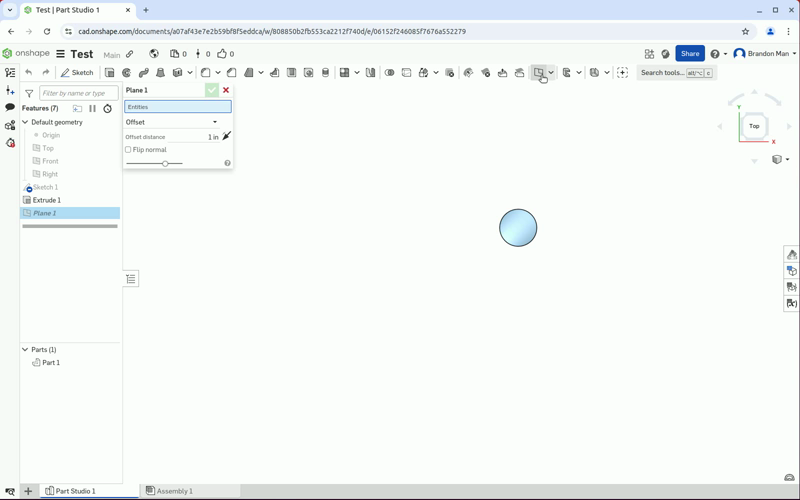
mouse_move(73, 150)
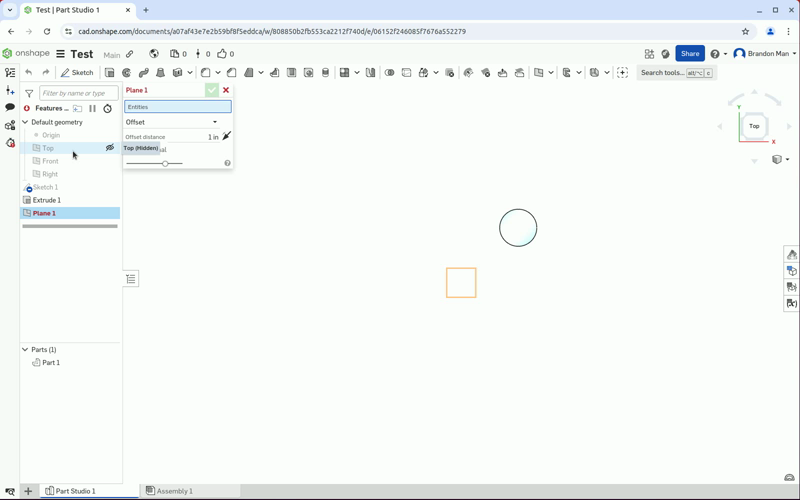
click(73, 150)
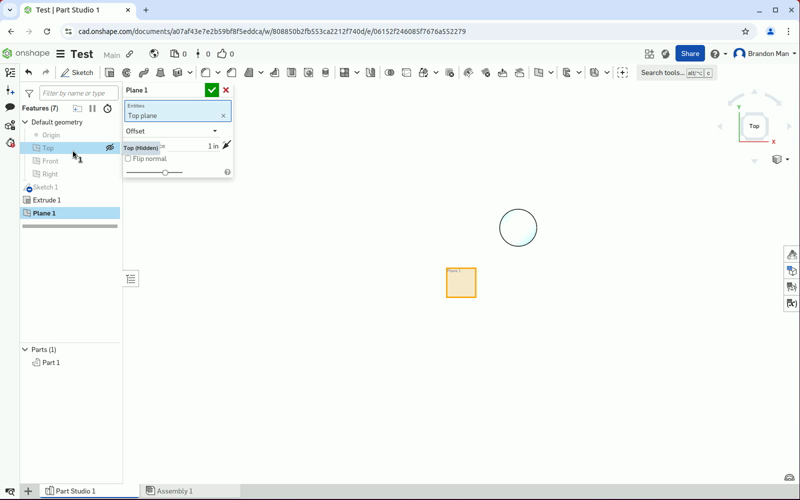
key(tab, 2)
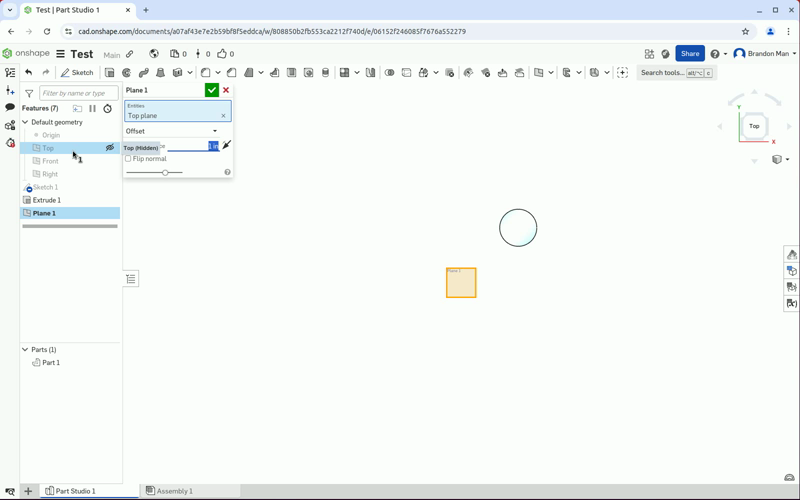
text(18.764)
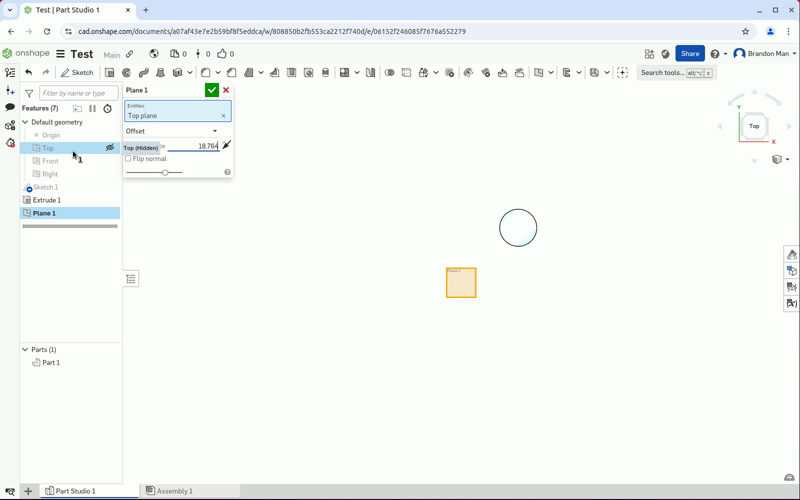
key(enter, 2)
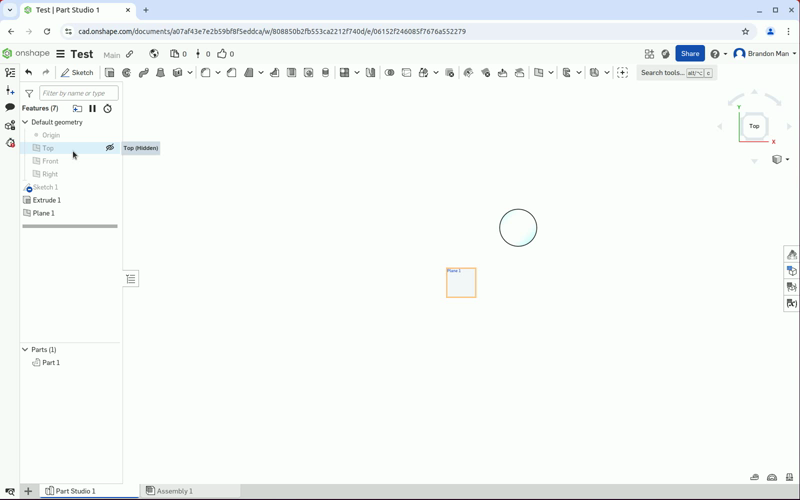
key(shift+s)
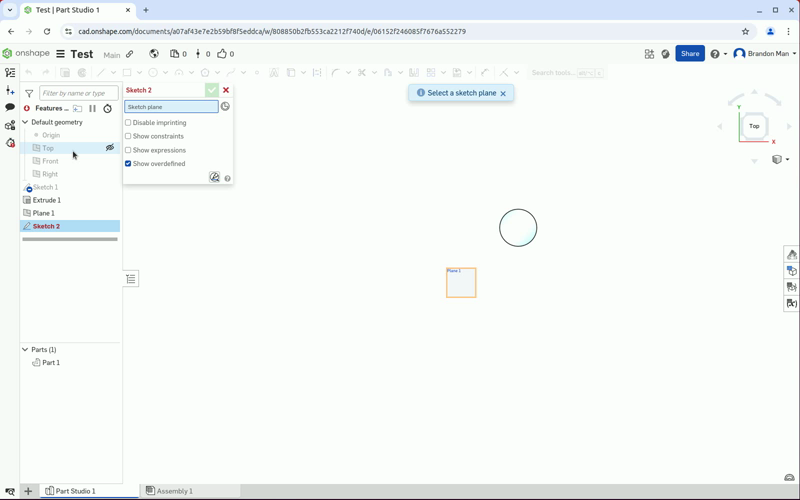
mouse_move(73, 215)
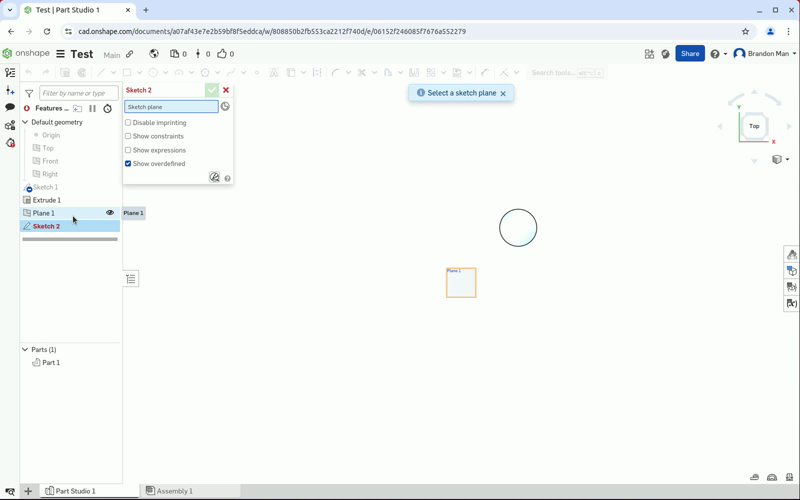
click(73, 215)
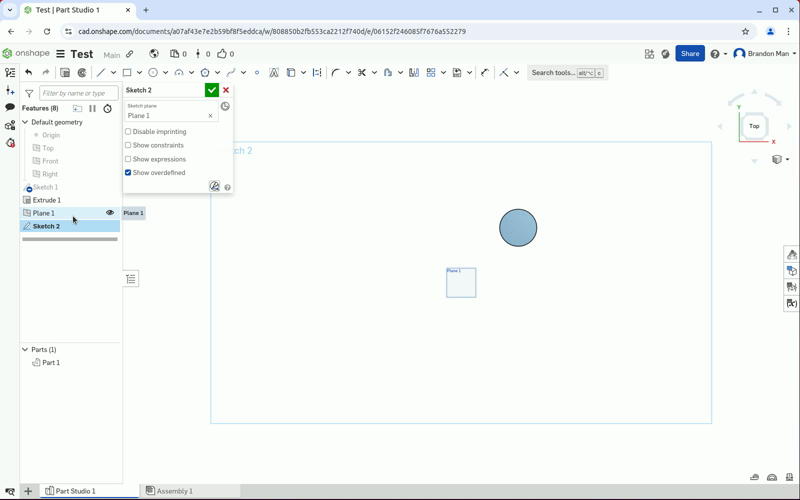
mouse_move(73, 352)
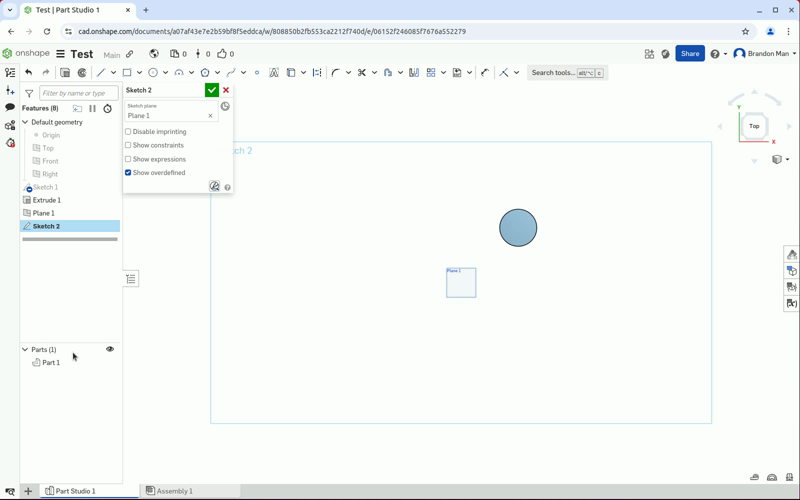
key(y)
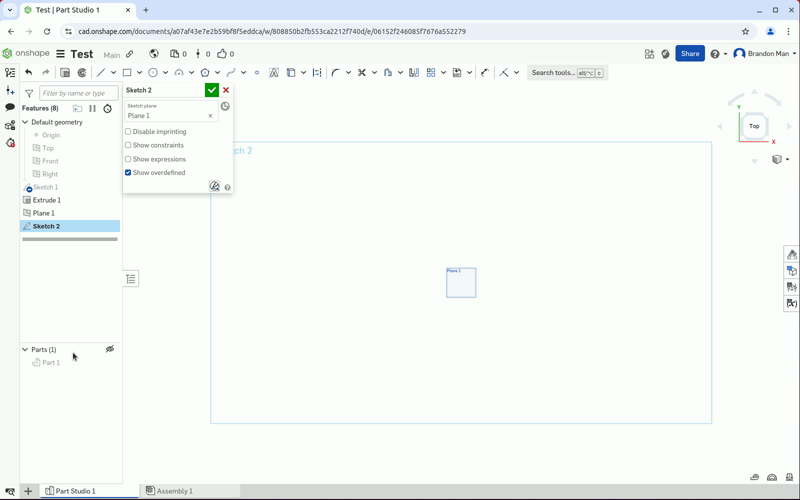
key(l)
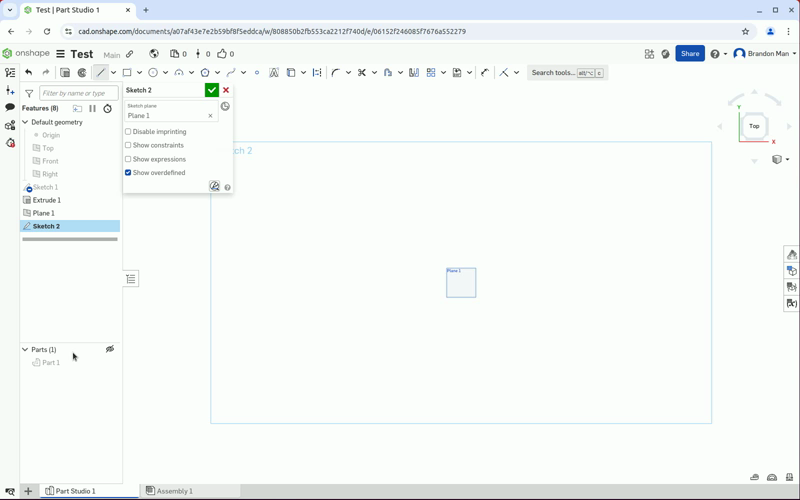
key_down(shift)
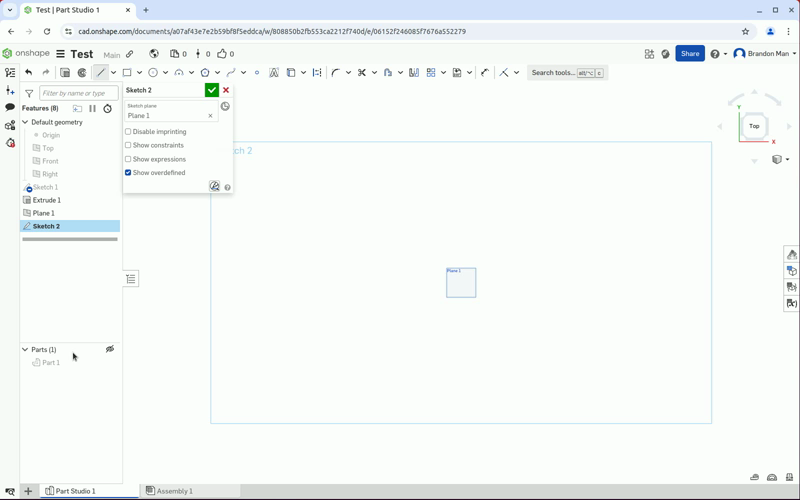
mouse_move(500, 232)
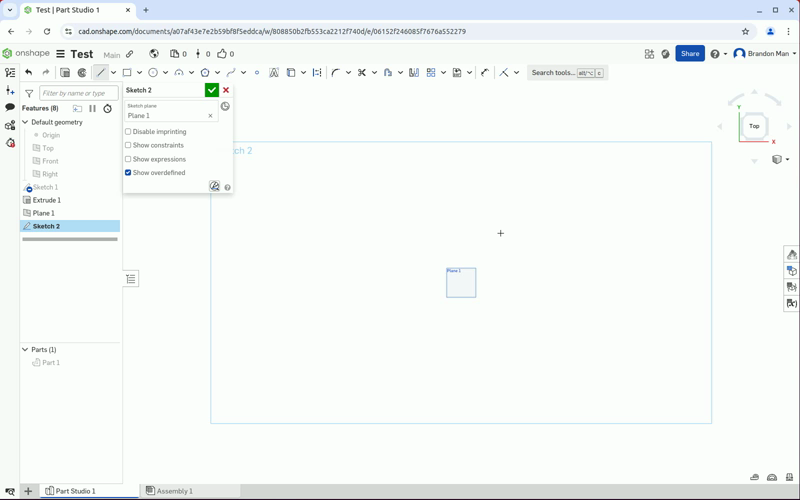
click(500, 232)
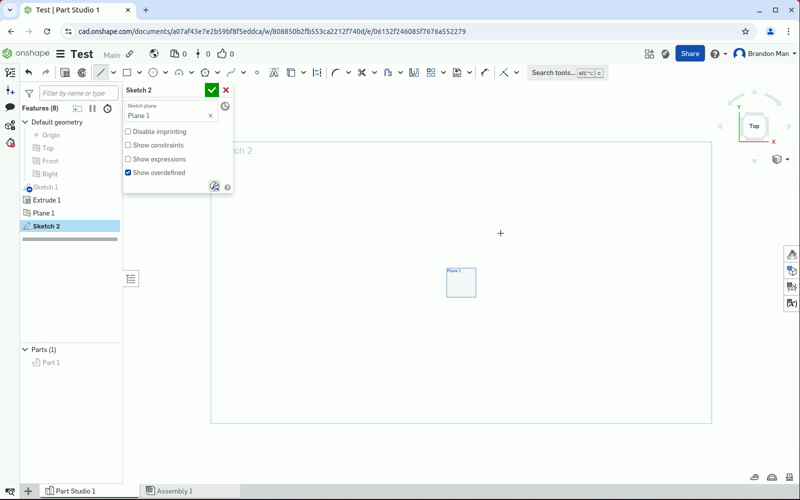
key_up(shift)
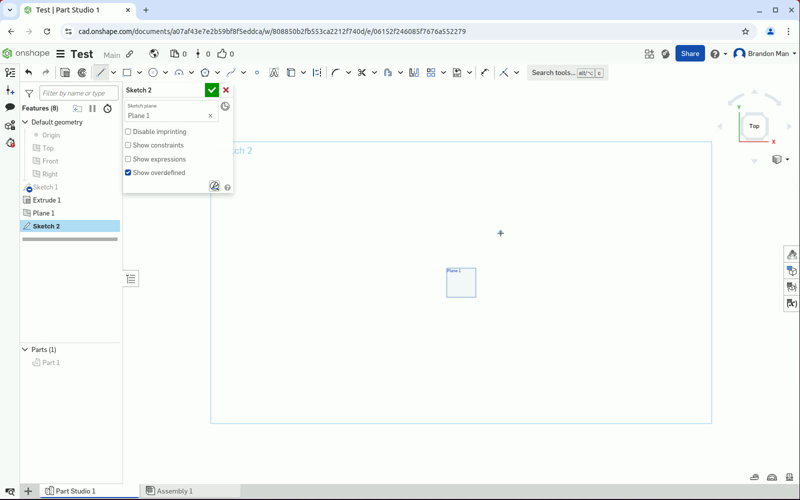
key_down(shift)
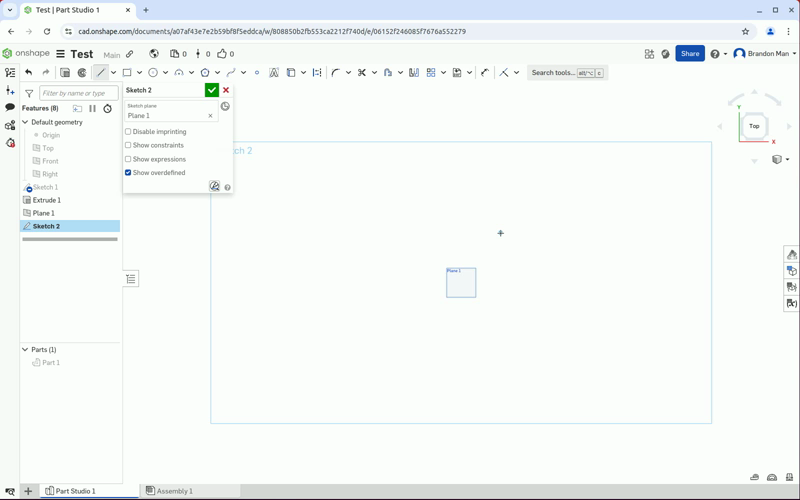
mouse_move(530, 232)
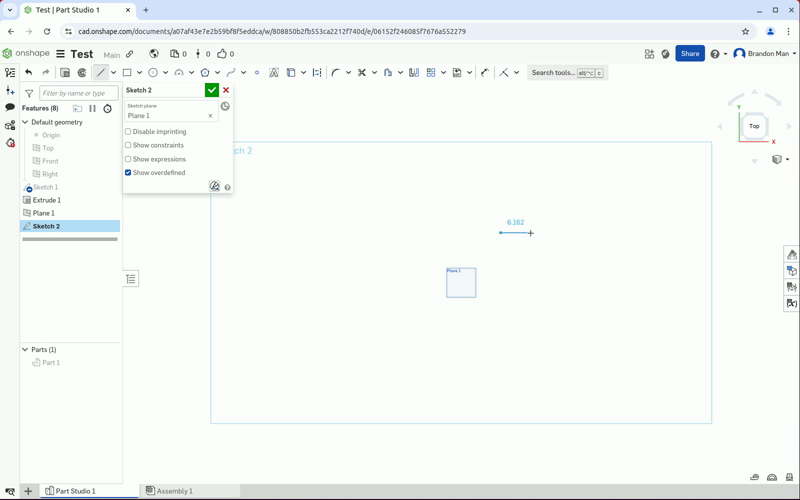
mouse_move(535, 232)
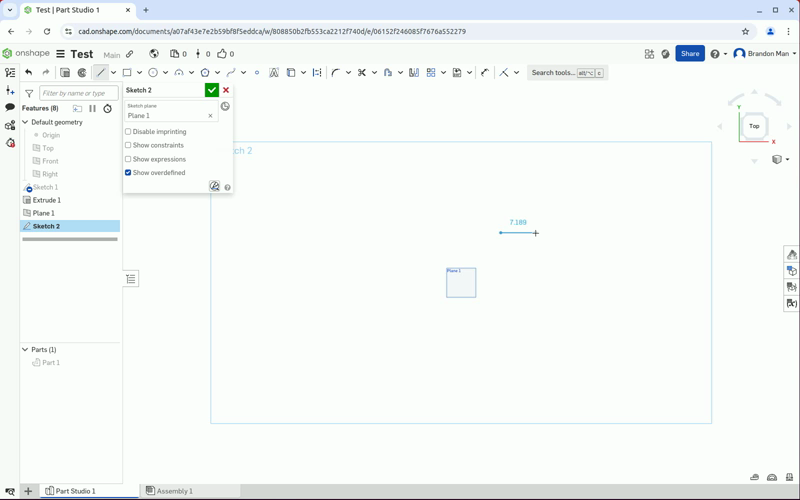
click(535, 232)
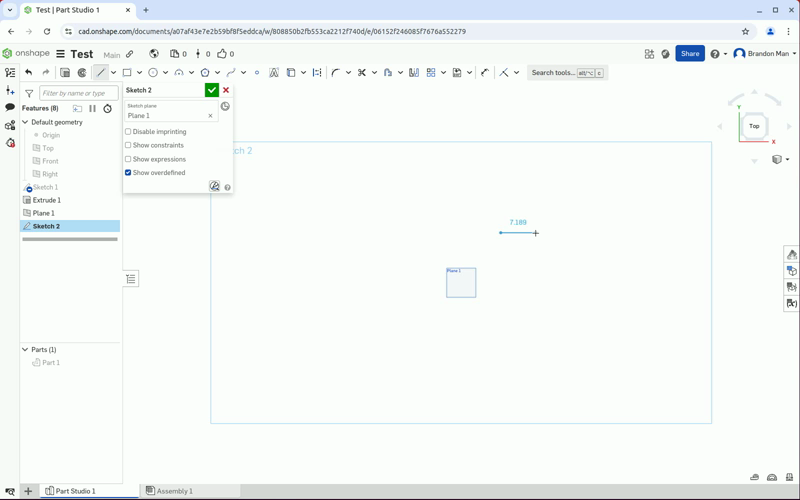
key_up(shift)
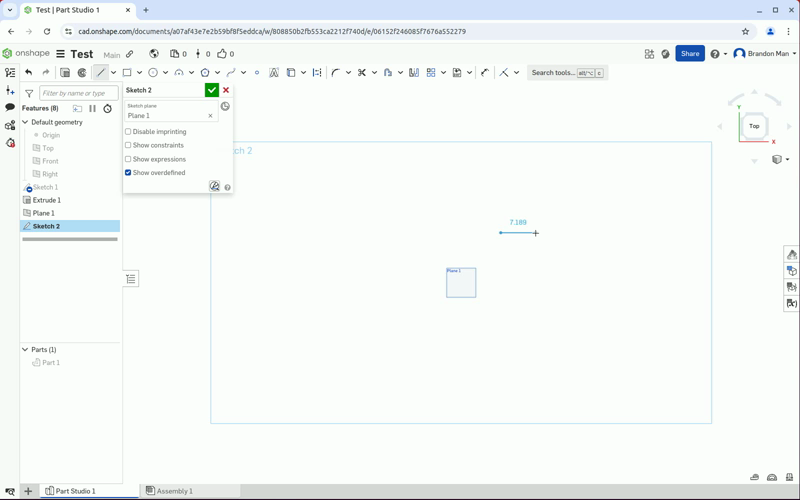
key_down(shift)
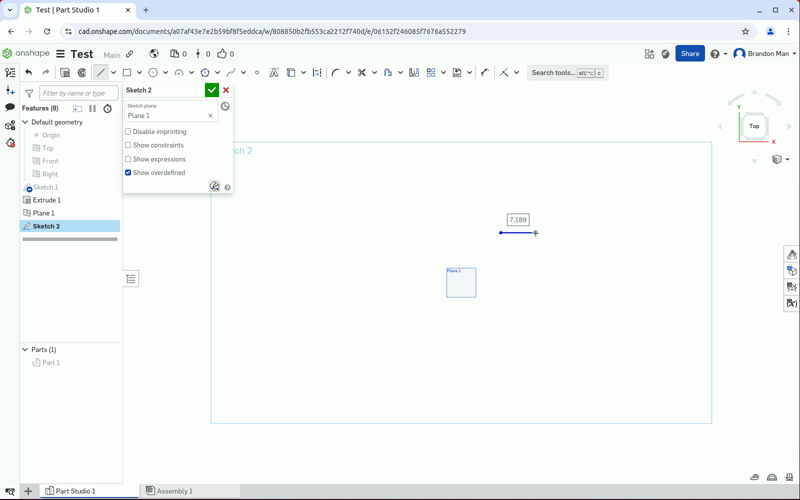
mouse_move(565, 232)
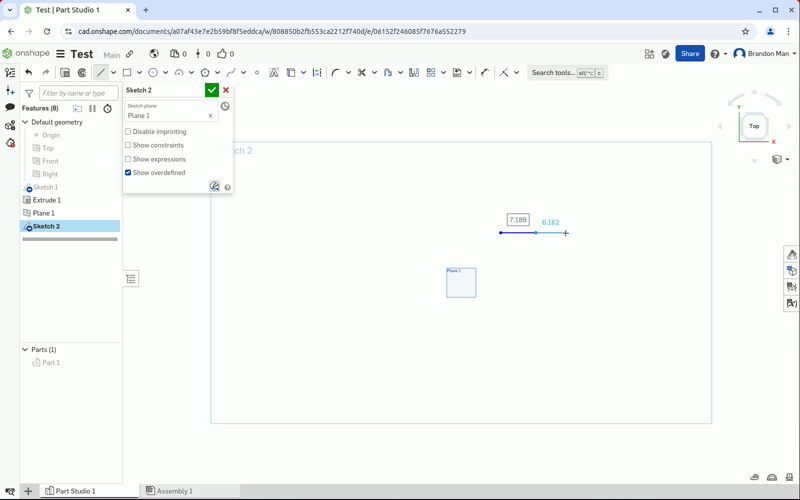
mouse_move(535, 220)
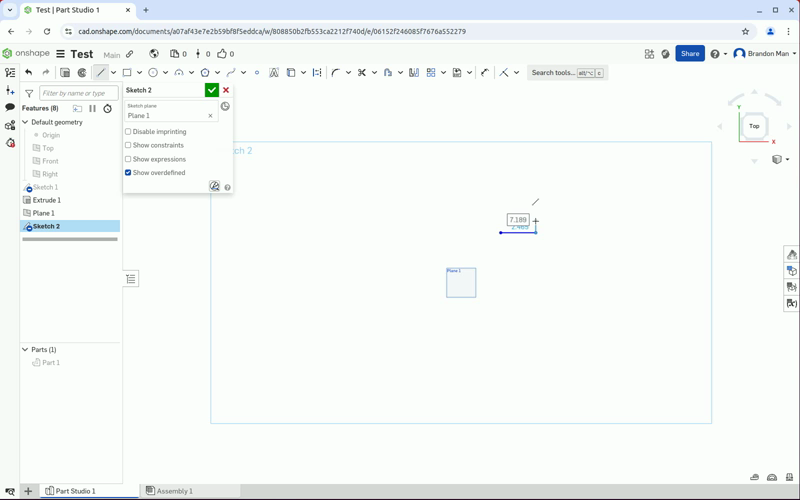
click(535, 220)
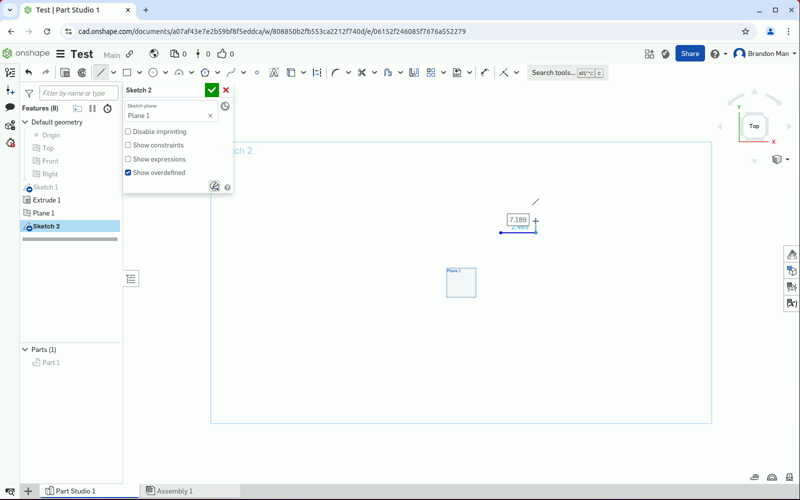
key_up(shift)
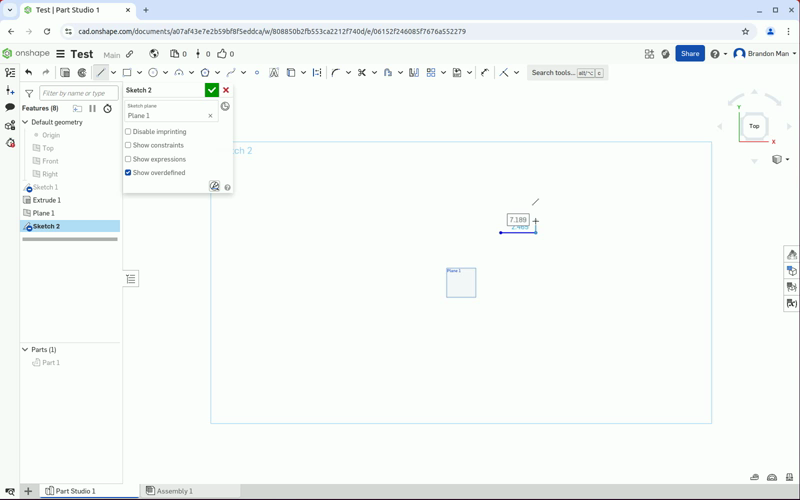
key_down(shift)
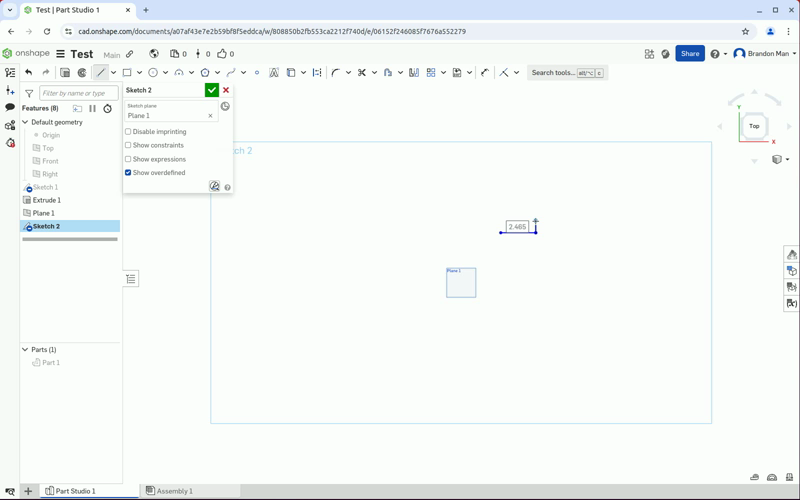
mouse_move(565, 220)
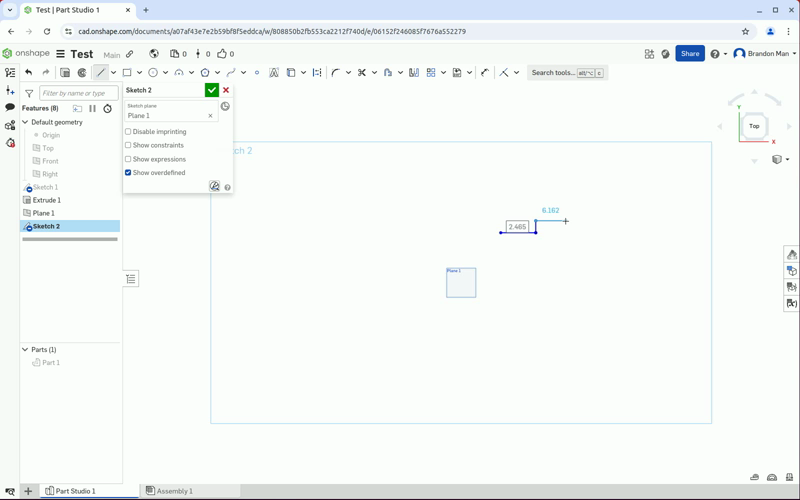
mouse_move(500, 220)
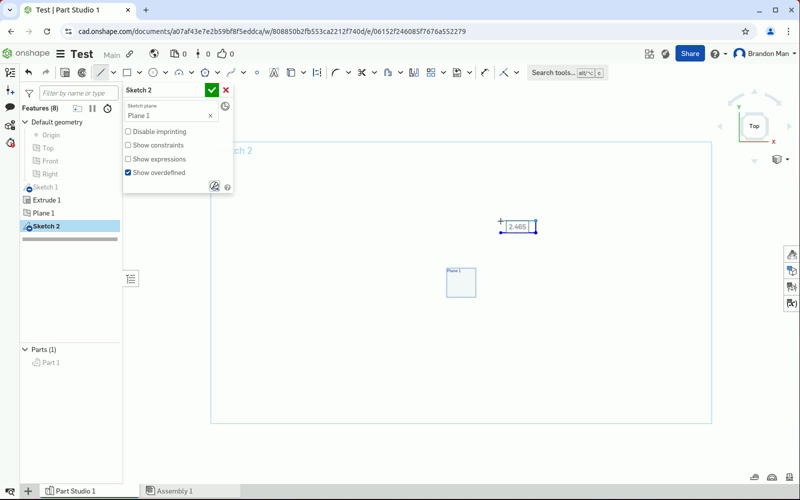
click(500, 220)
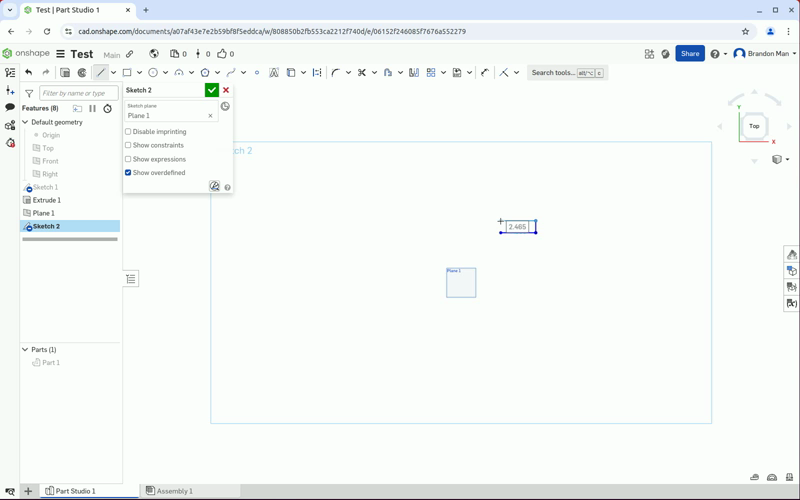
key_up(shift)
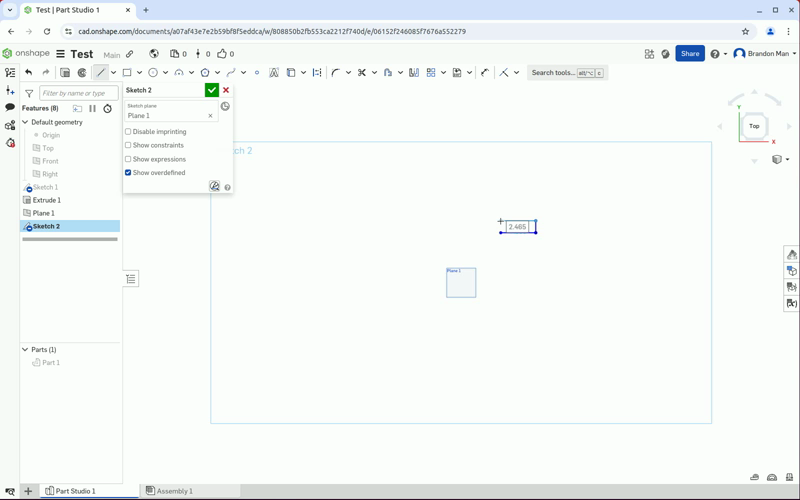
key(esc)
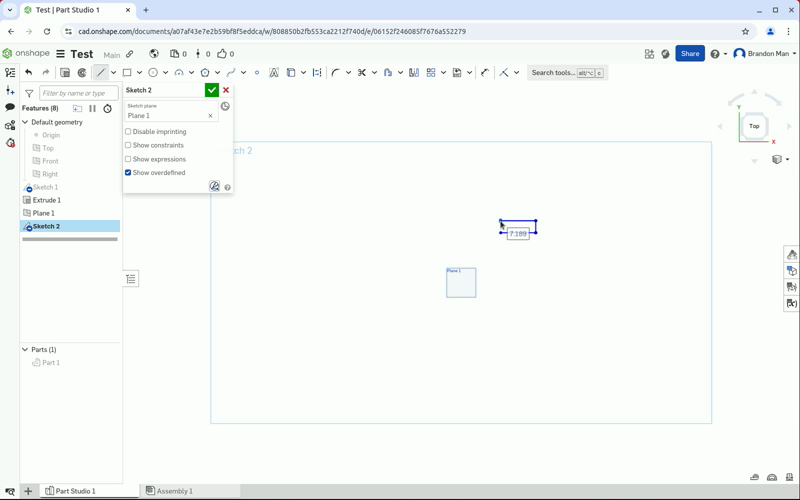
key(a)
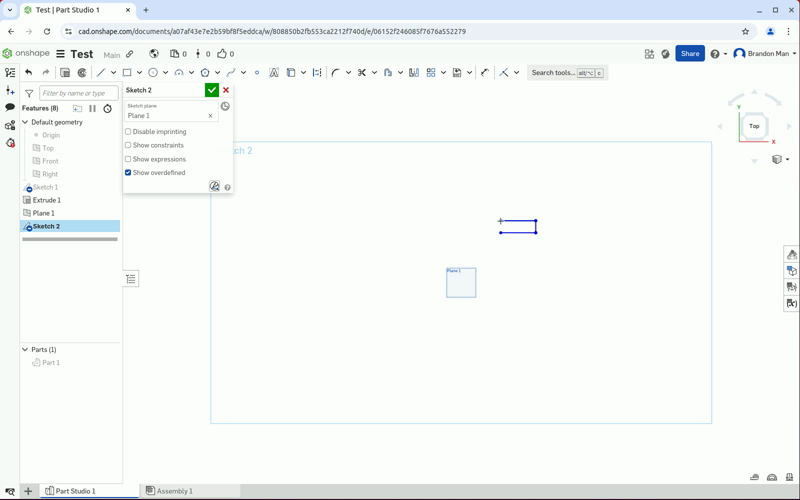
mouse_move(500, 220)
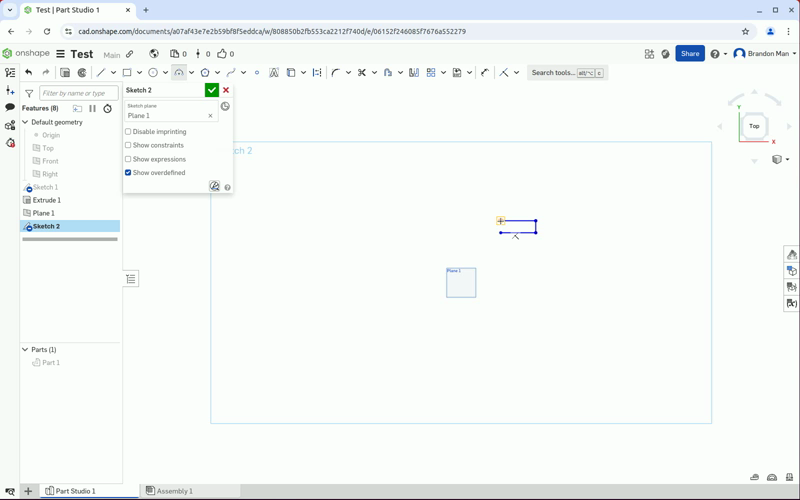
click(500, 220)
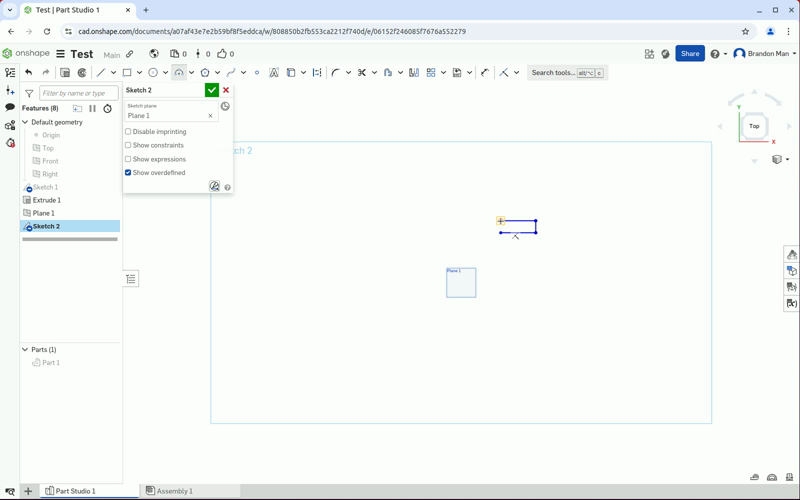
mouse_move(500, 232)
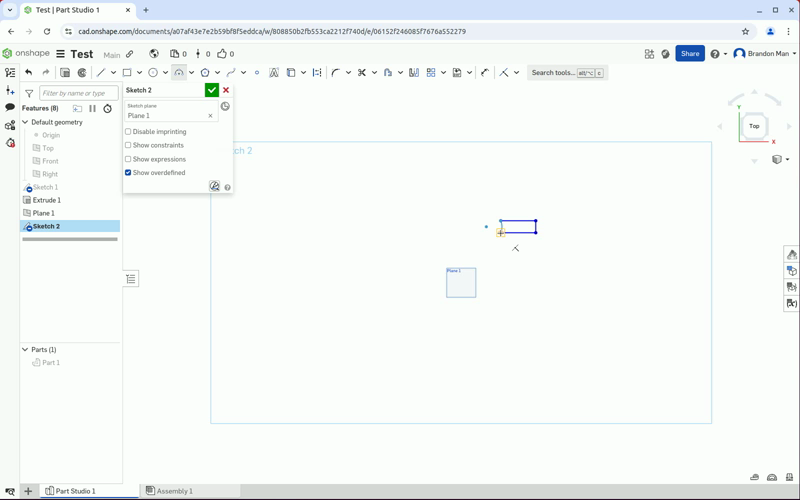
click(500, 232)
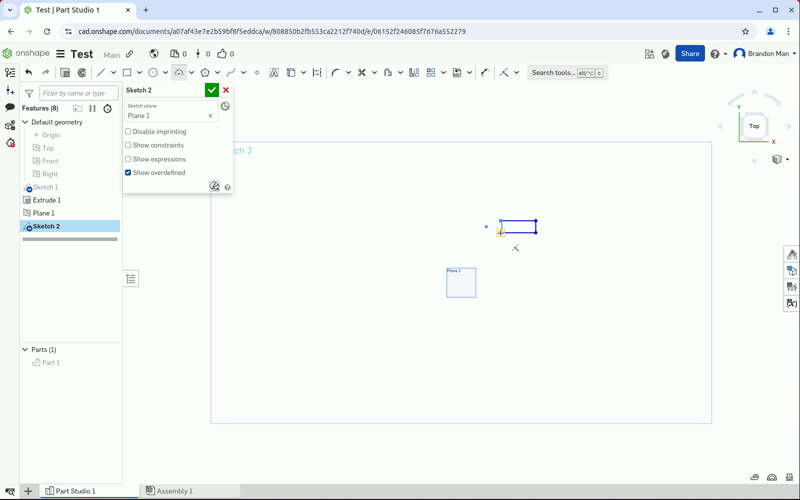
key_down(shift)
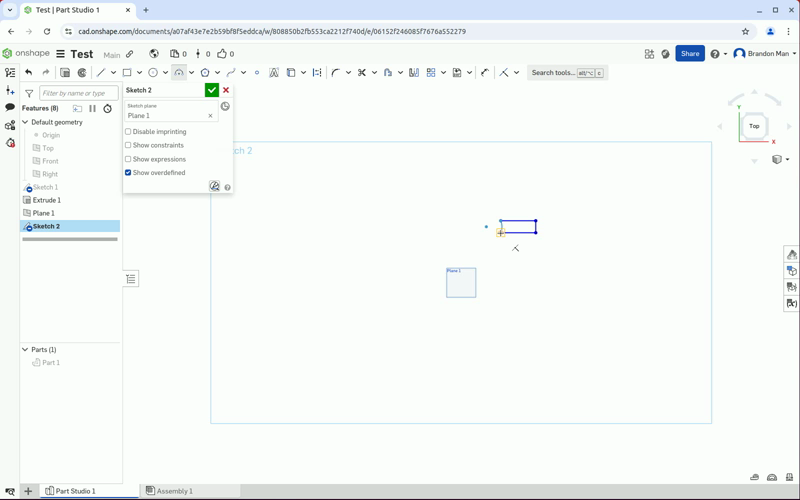
mouse_move(499, 226)
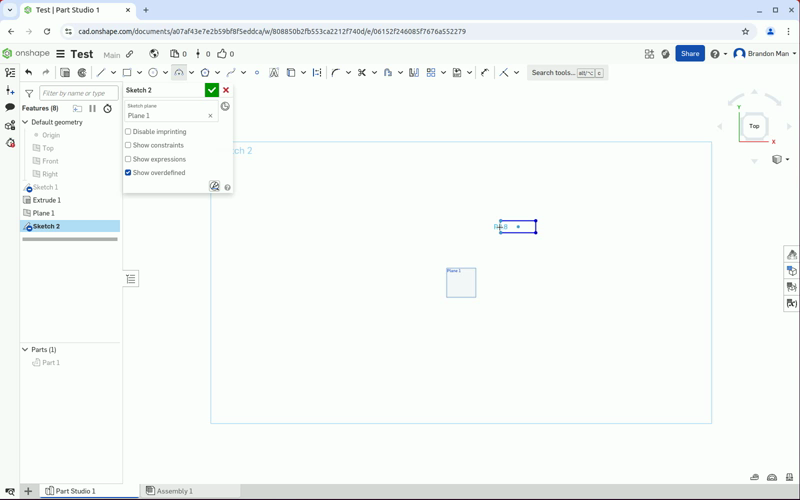
click(499, 226)
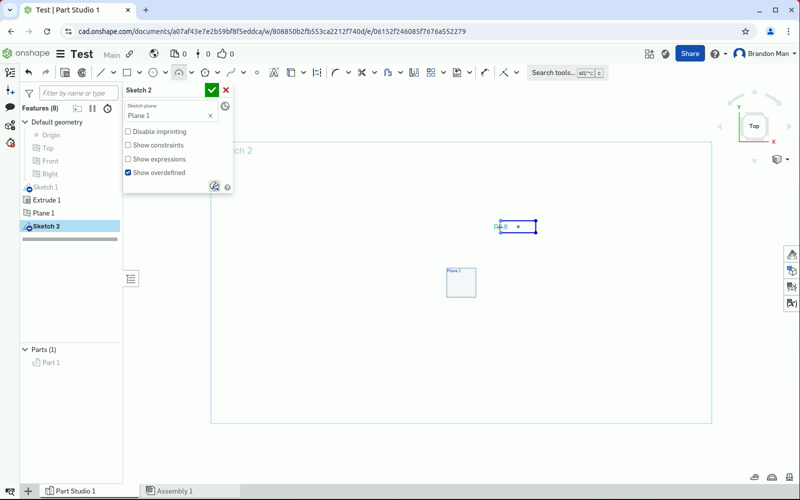
key_up(shift)
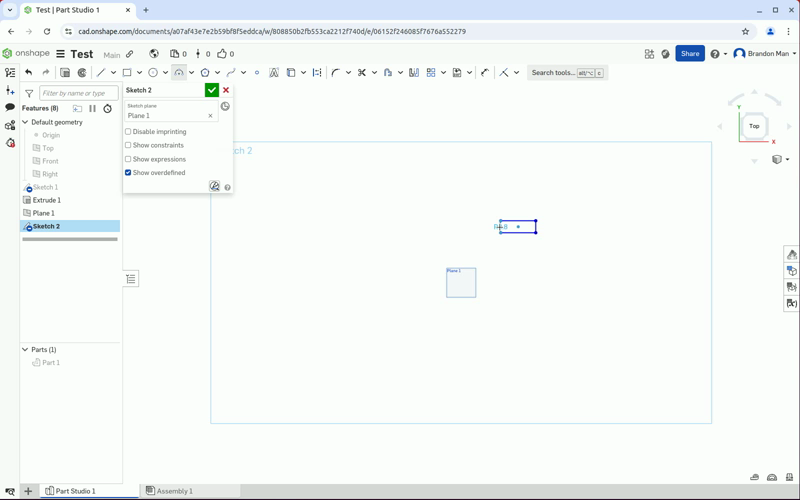
key(esc)
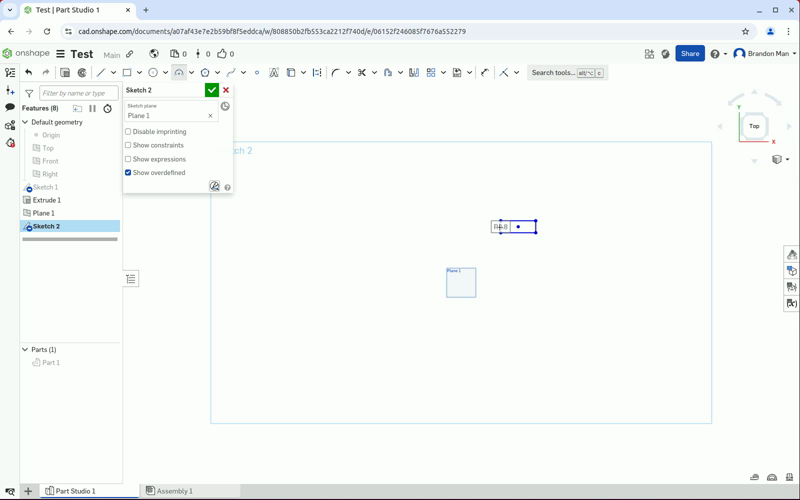
mouse_move(517, 230)
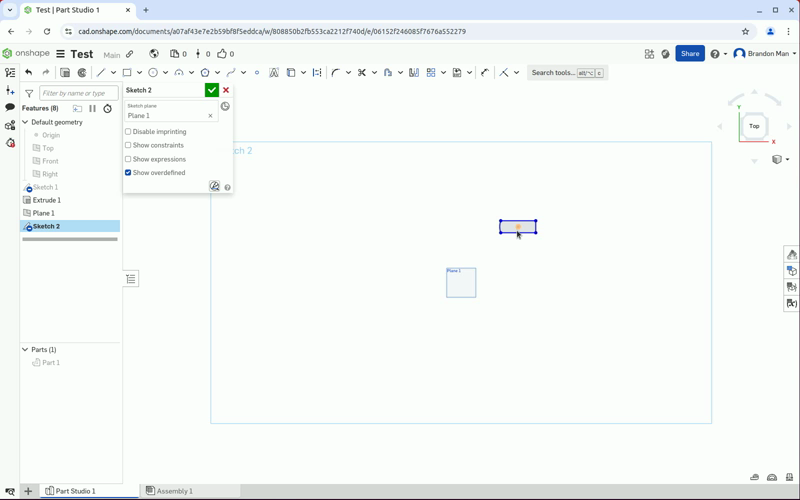
scroll(6)
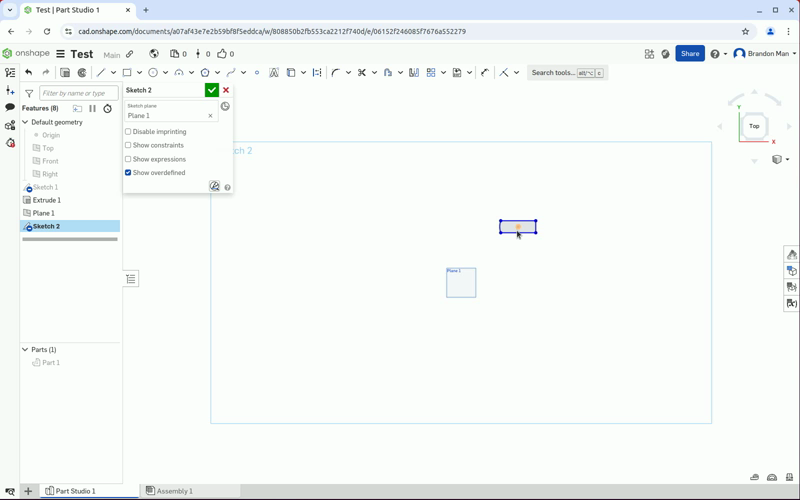
scroll(6)
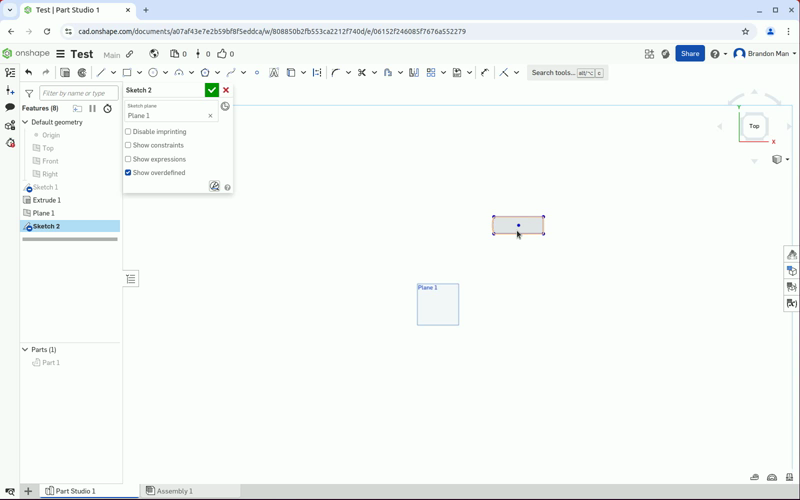
scroll(6)
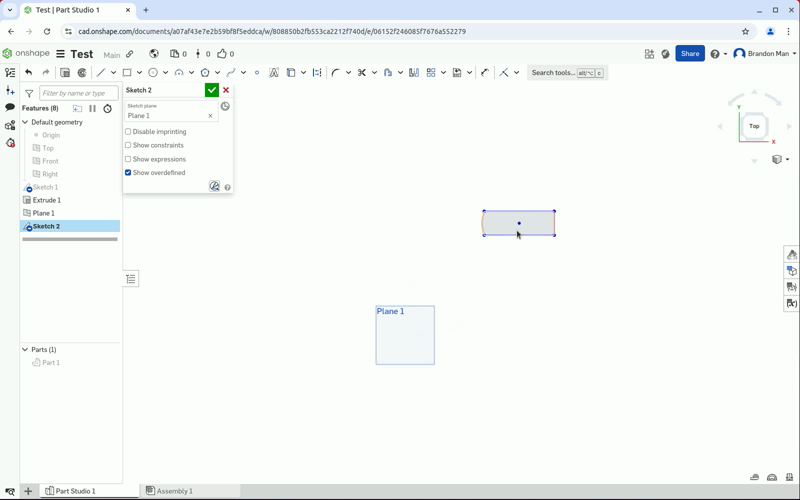
scroll(6)
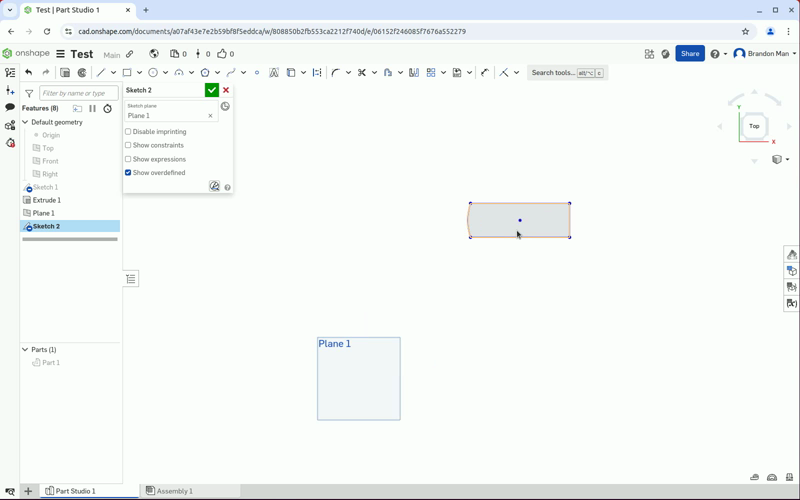
scroll(6)
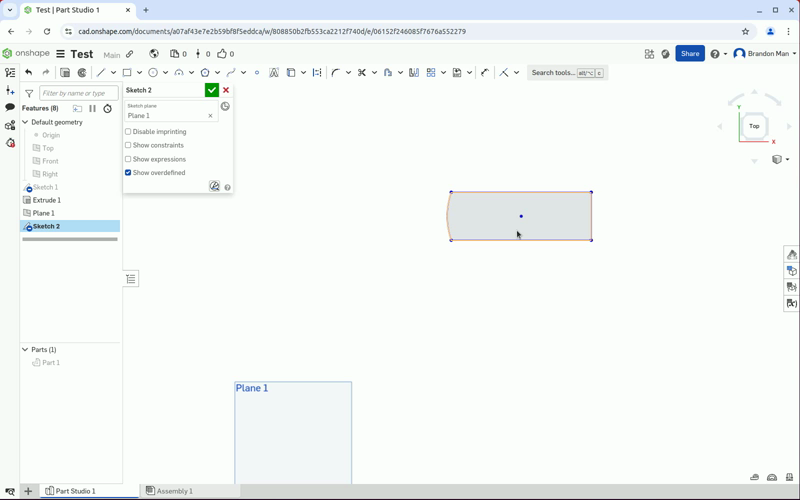
scroll(6)
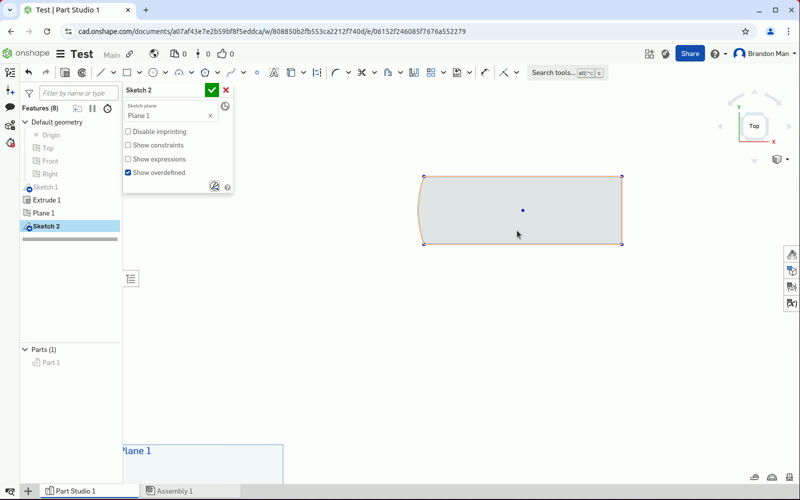
scroll(6)
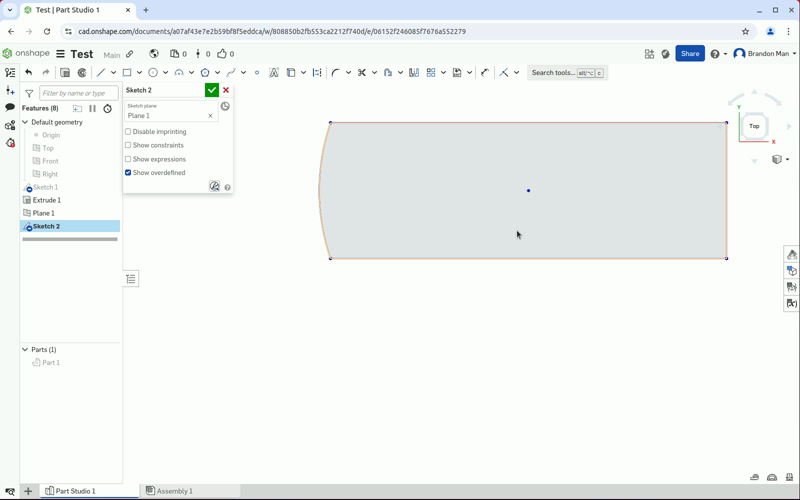
click(517, 230)
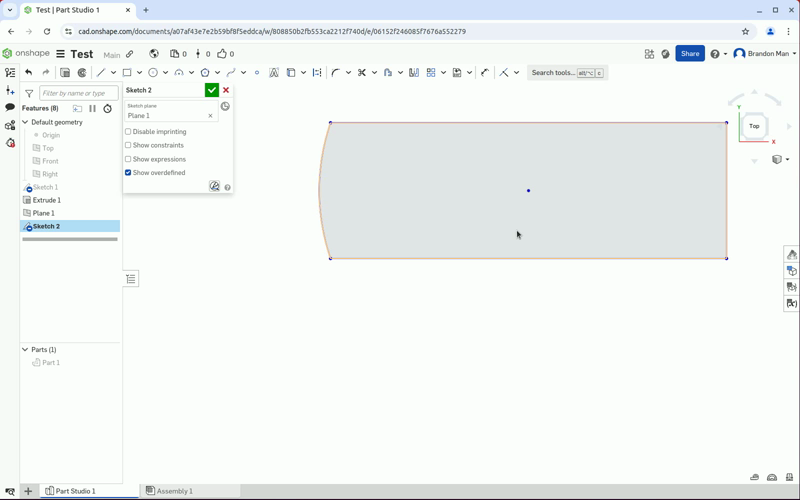
scroll(-6)
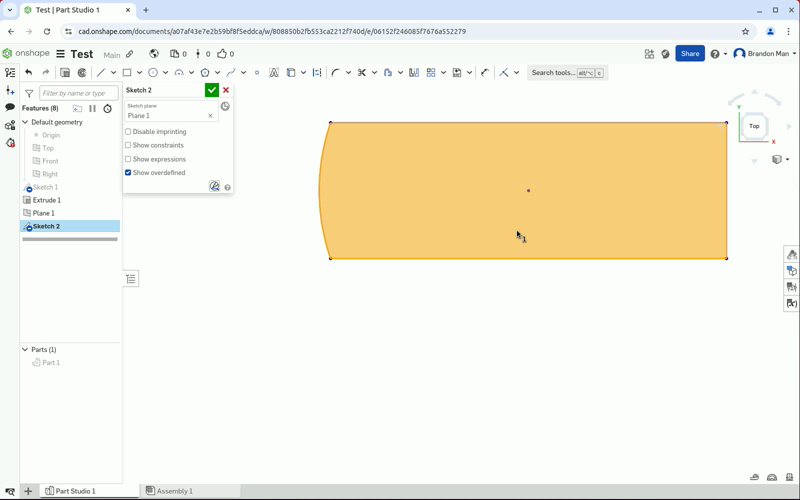
scroll(-6)
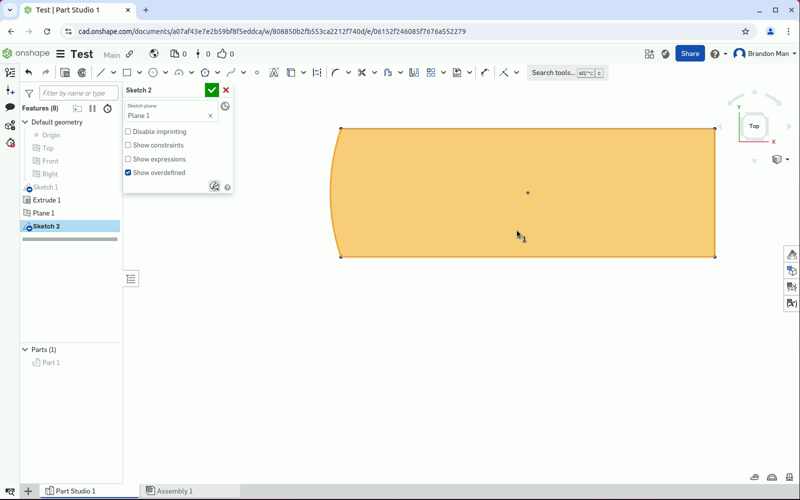
scroll(-6)
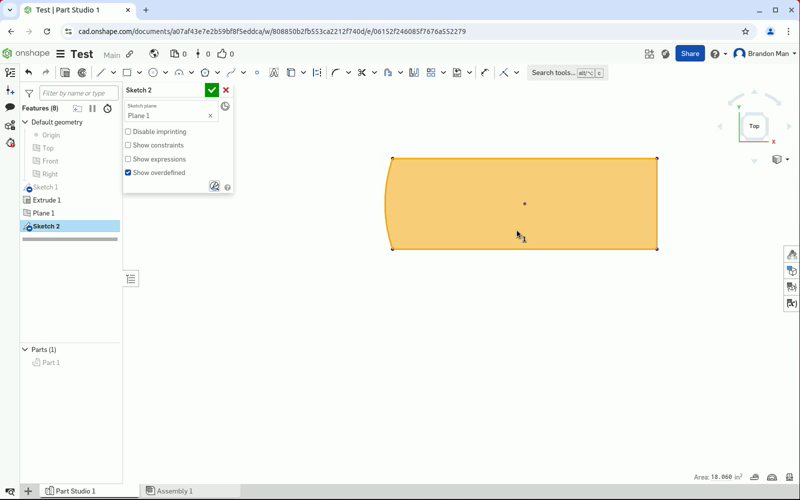
scroll(-6)
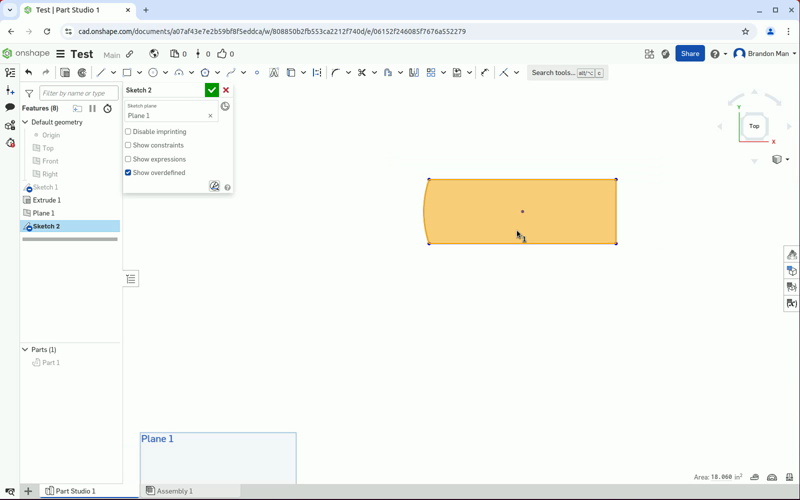
scroll(-6)
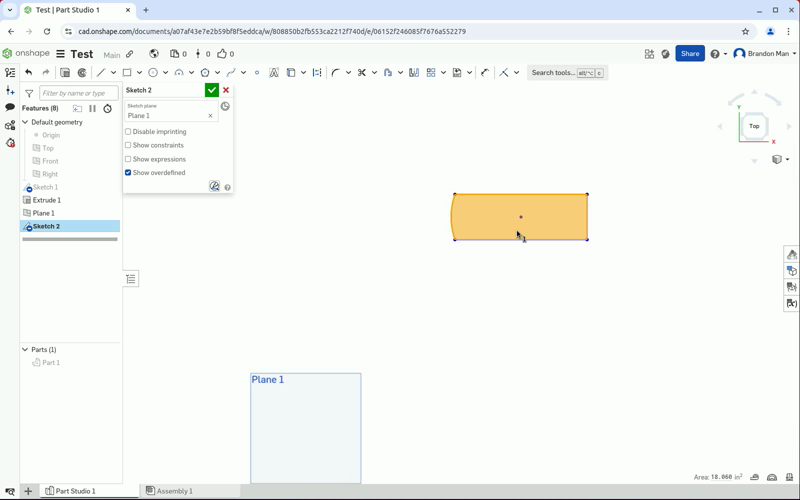
scroll(-6)
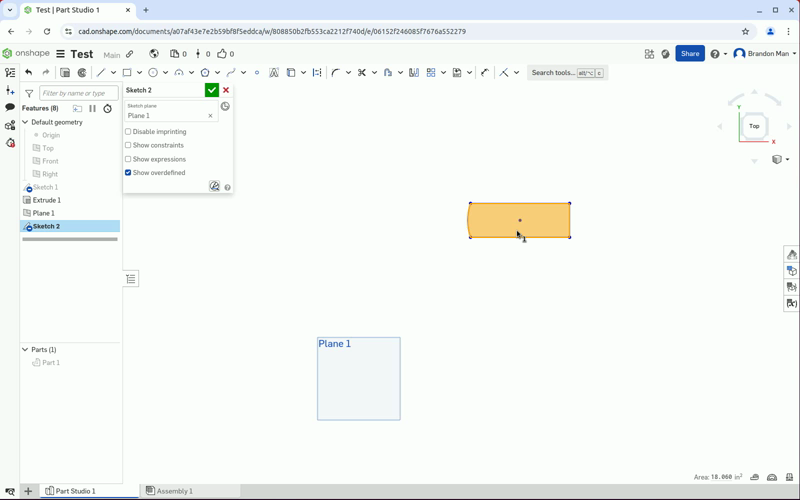
scroll(-6)
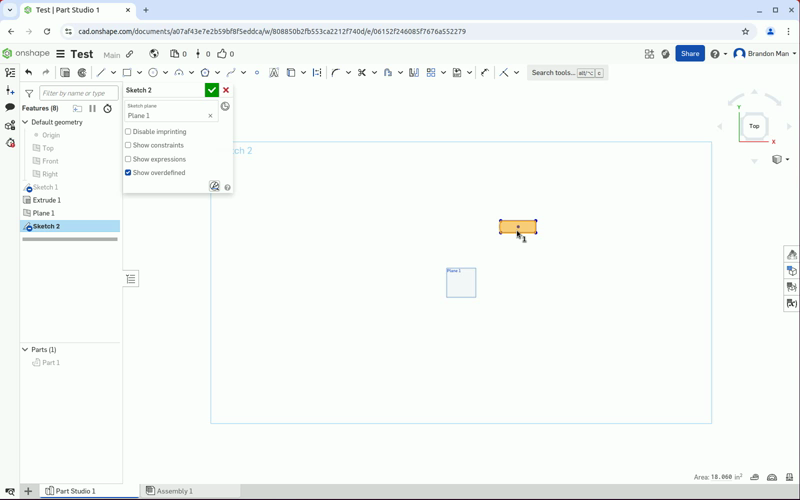
mouse_move(73, 352)
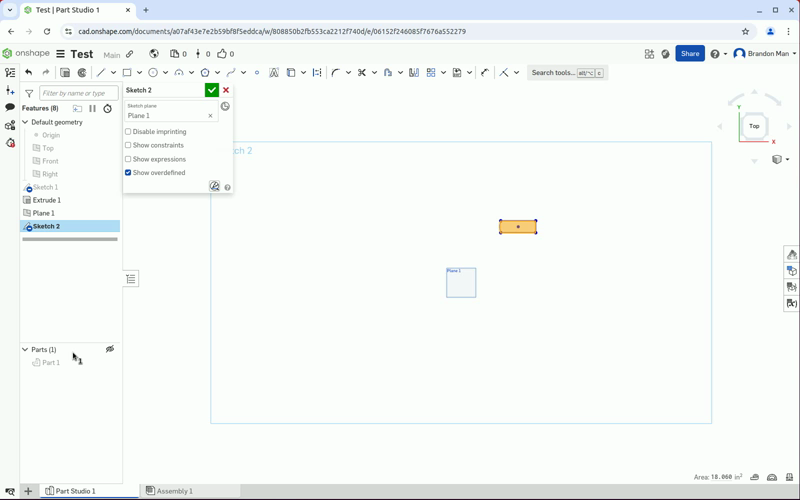
key(shift+y)
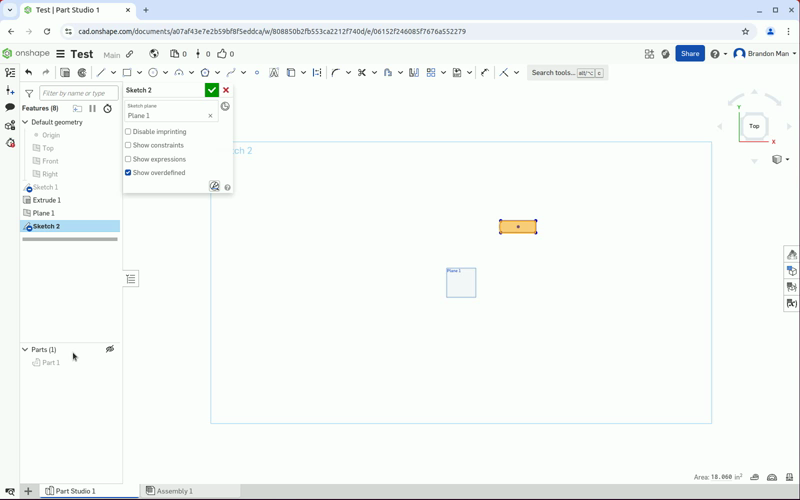
key(shift+e)
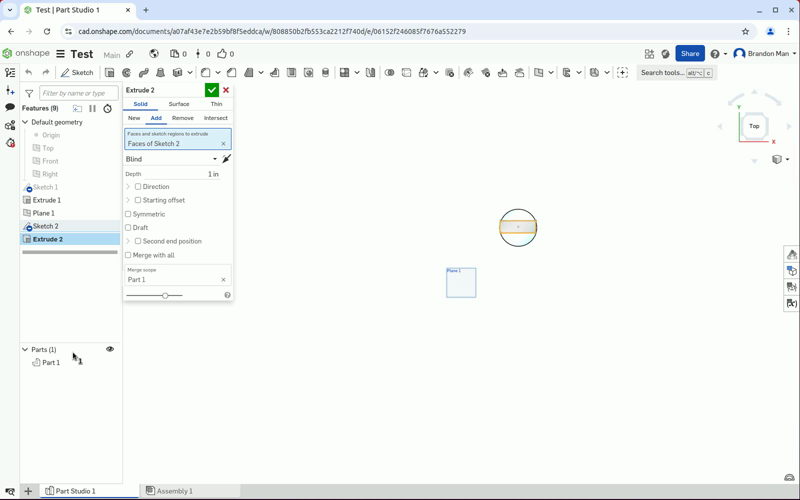
mouse_move(143, 106)
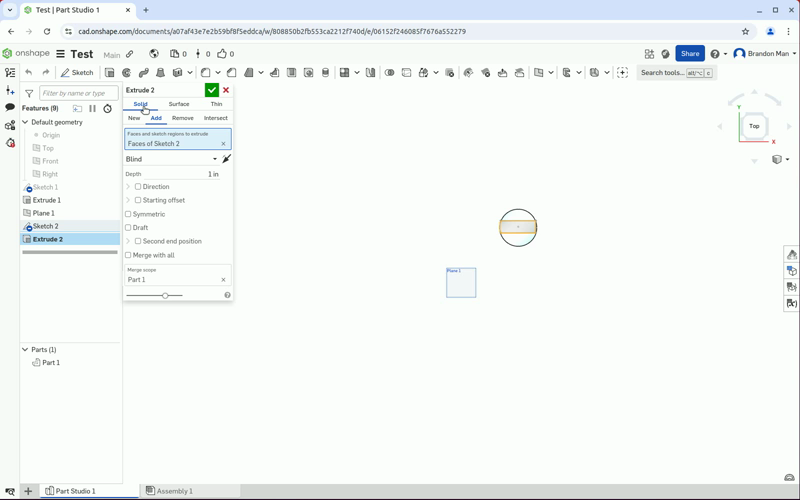
click(143, 106)
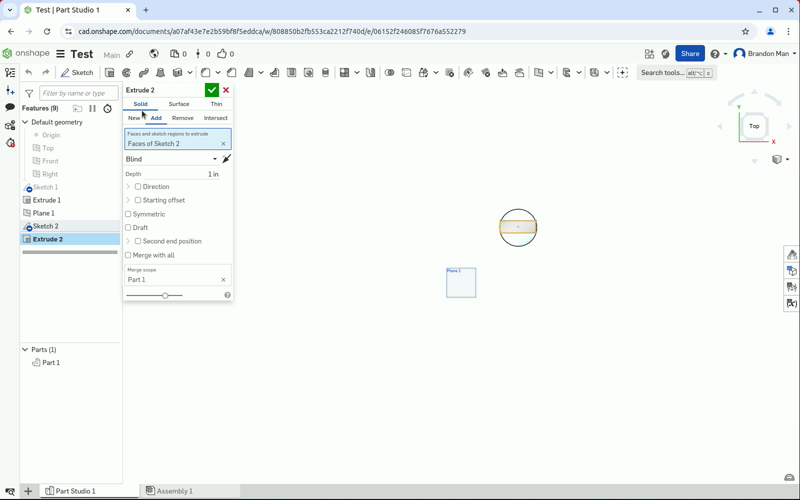
mouse_move(137, 120)
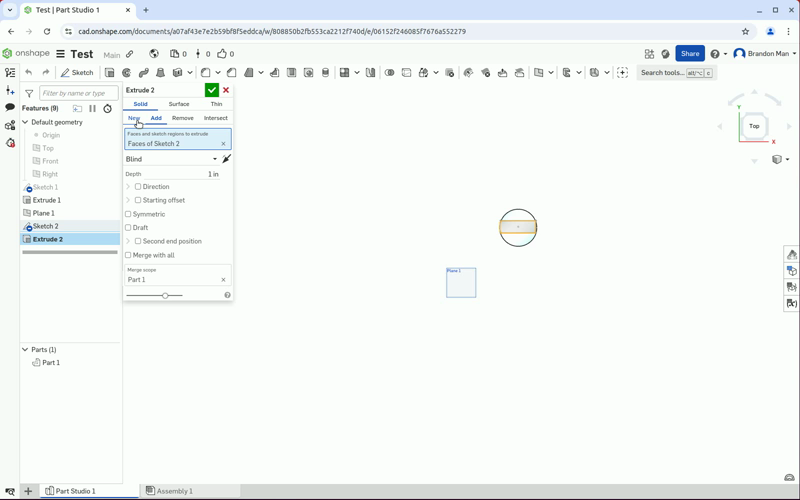
click(137, 120)
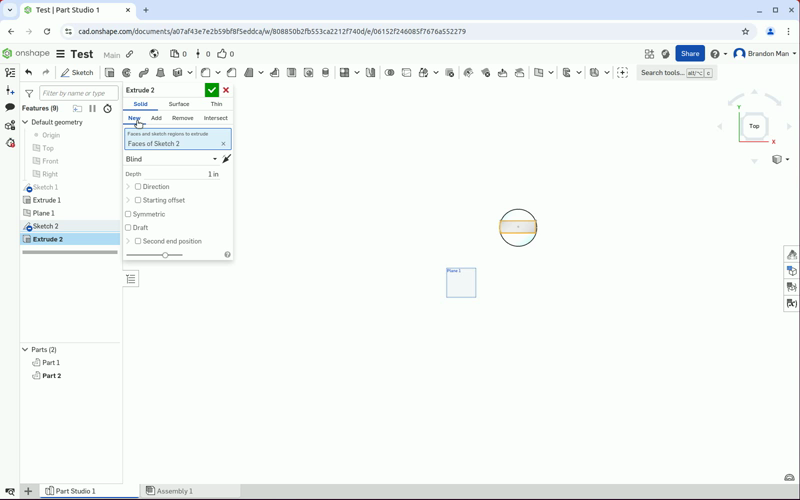
key(tab, 4)
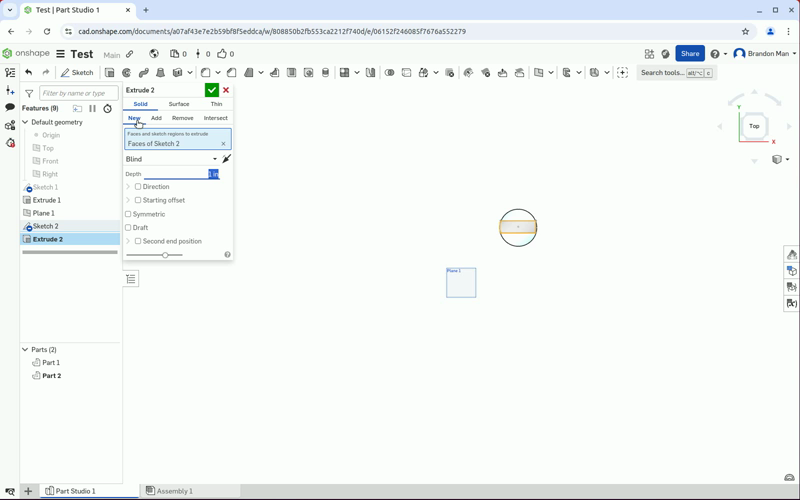
text(4.333)
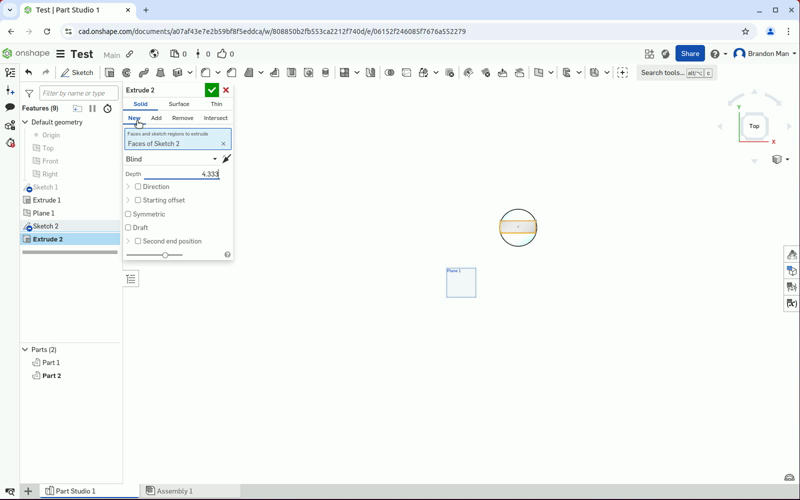
key(enter)
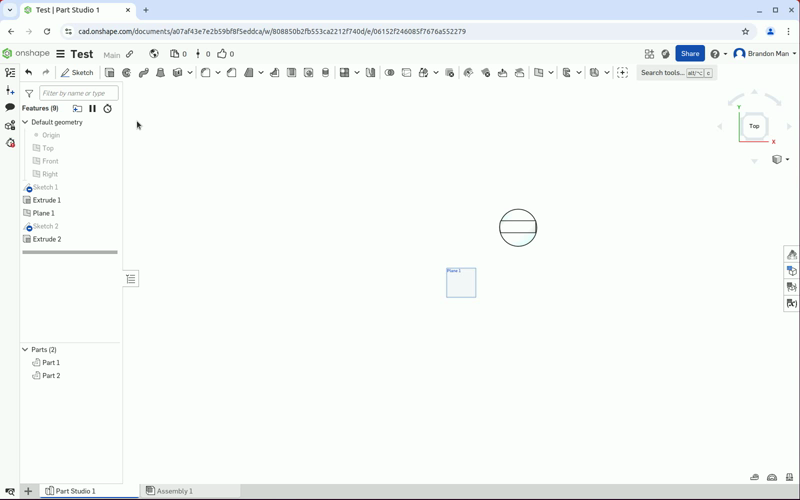
key(shift+h)
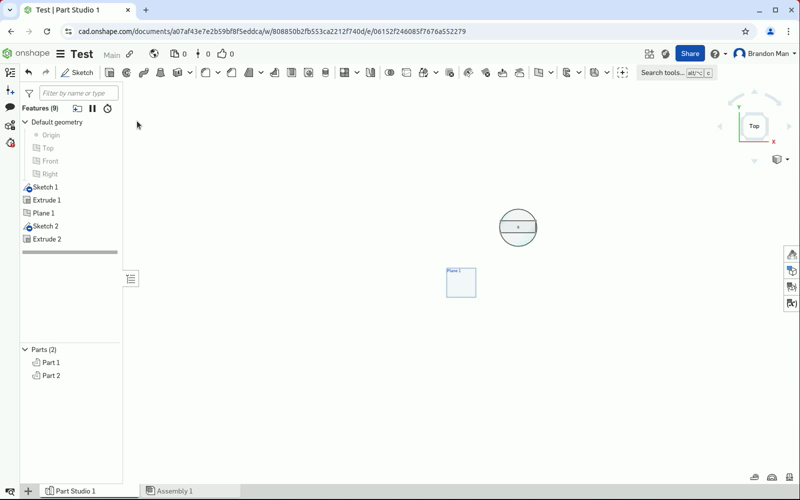
key(shift+h)
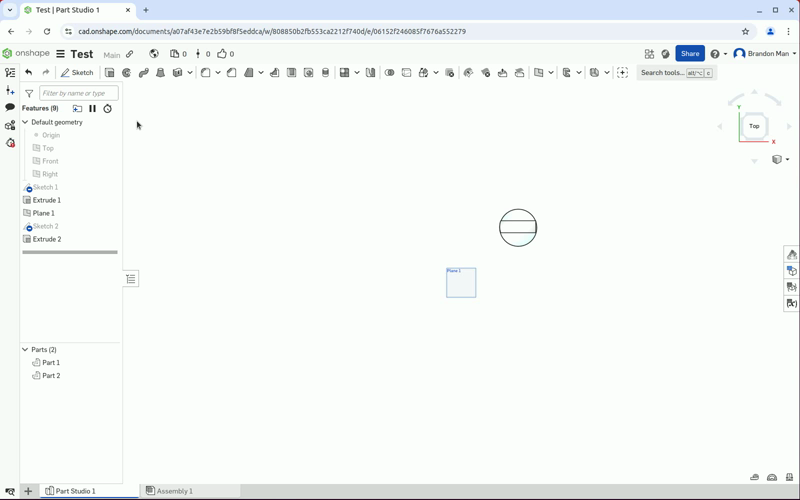
mouse_move(73, 189)
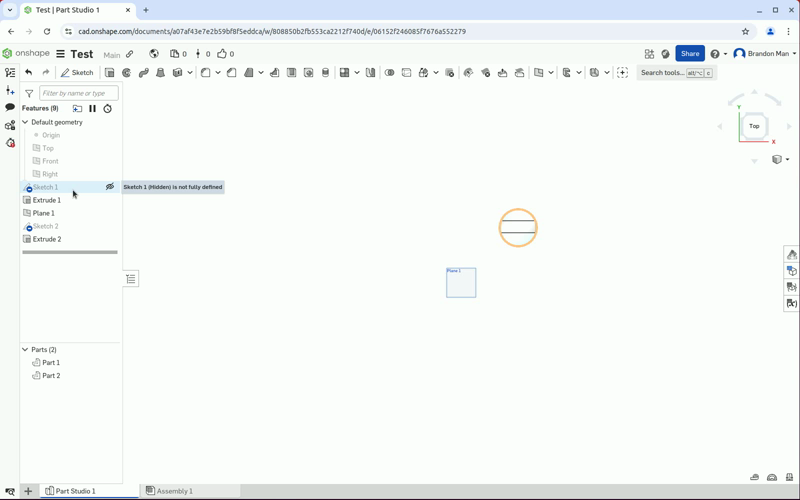
click(73, 189)
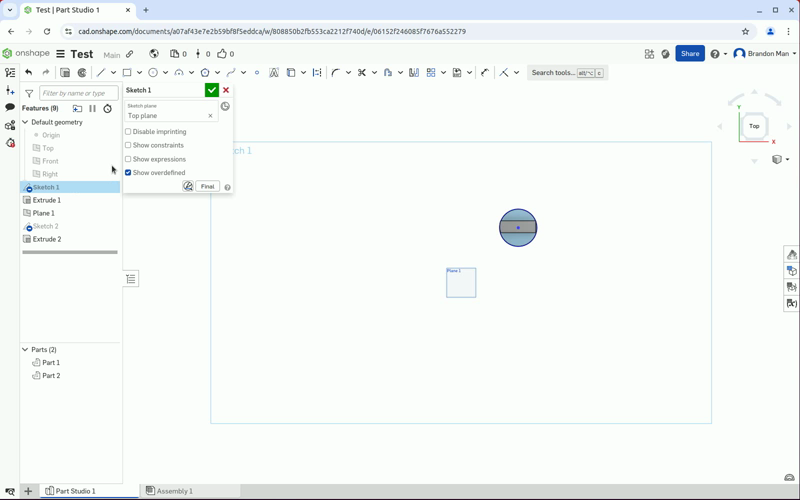
mouse_move(229, 92)
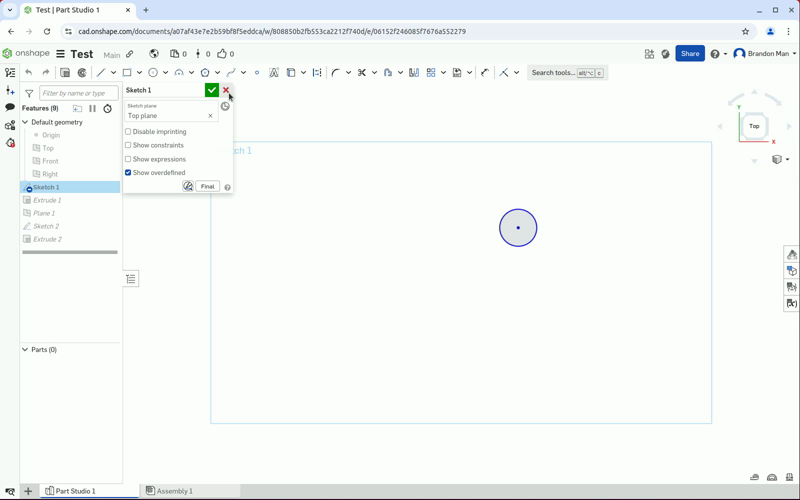
click(229, 92)
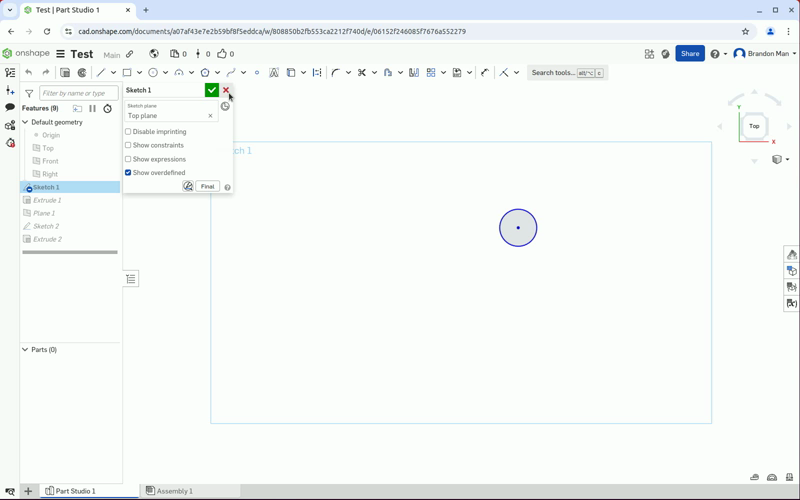
key(shift+s)
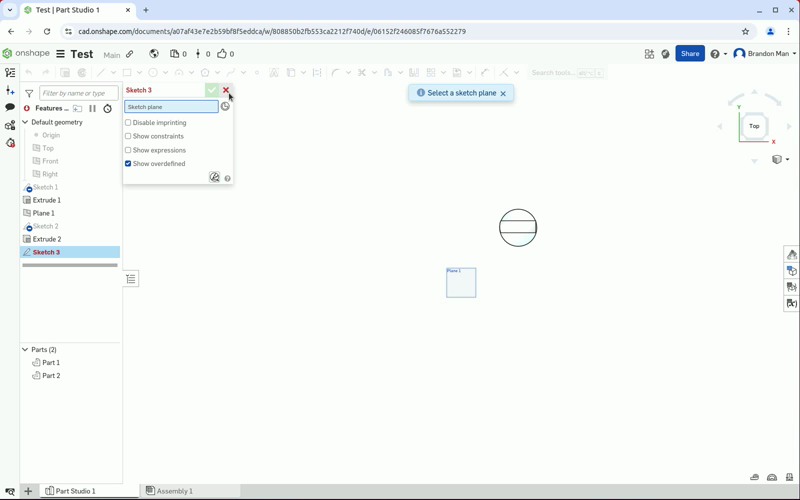
mouse_move(73, 215)
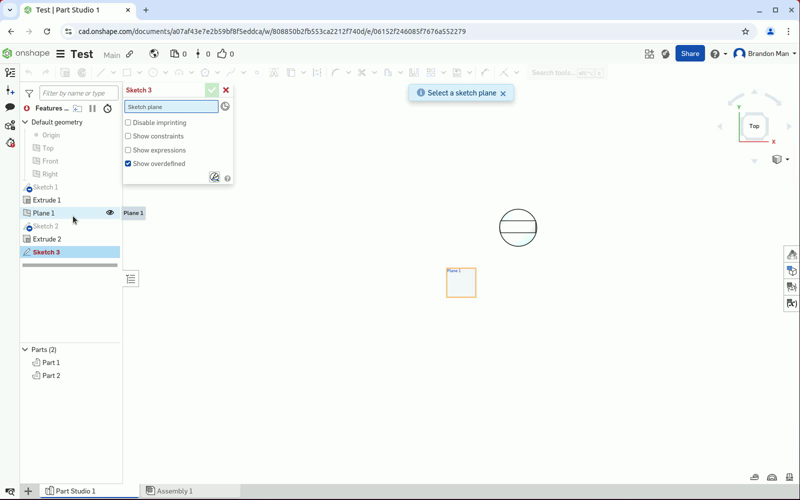
click(73, 215)
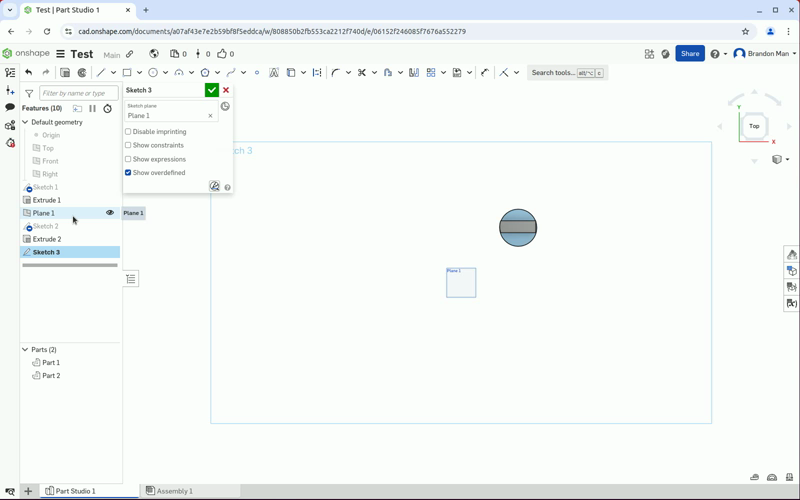
mouse_move(73, 352)
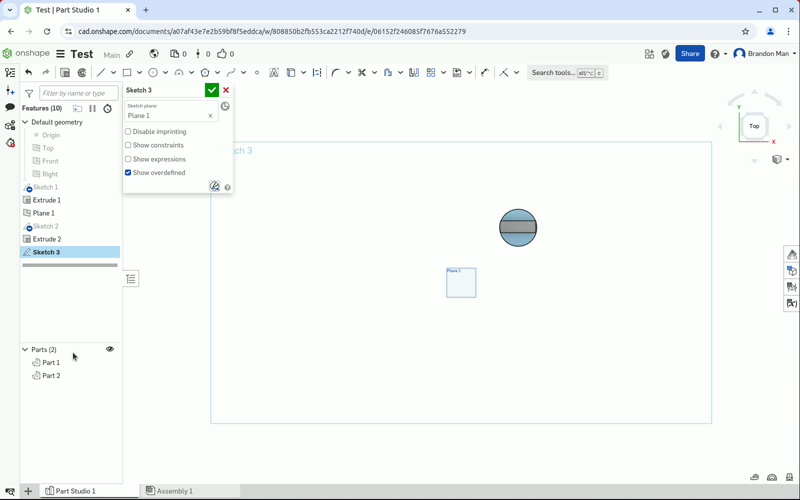
key(y)
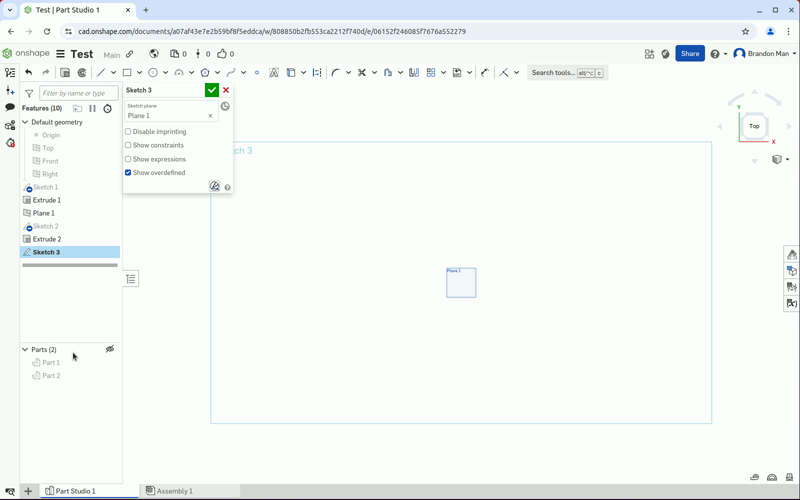
key(l)
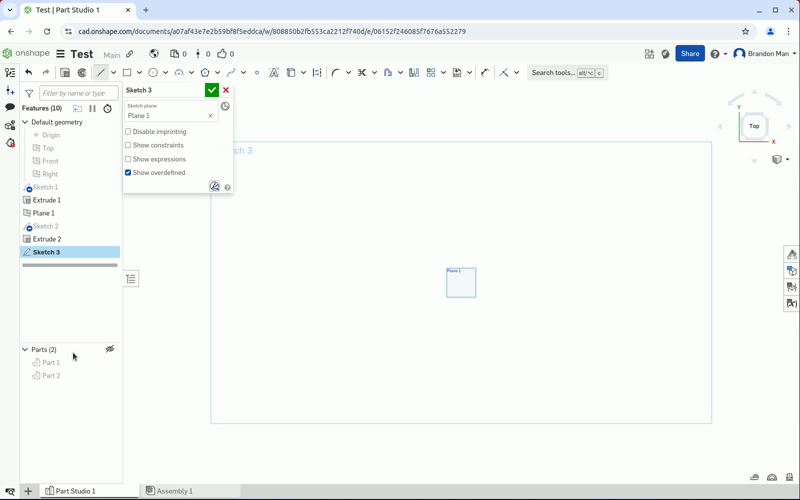
key_down(shift)
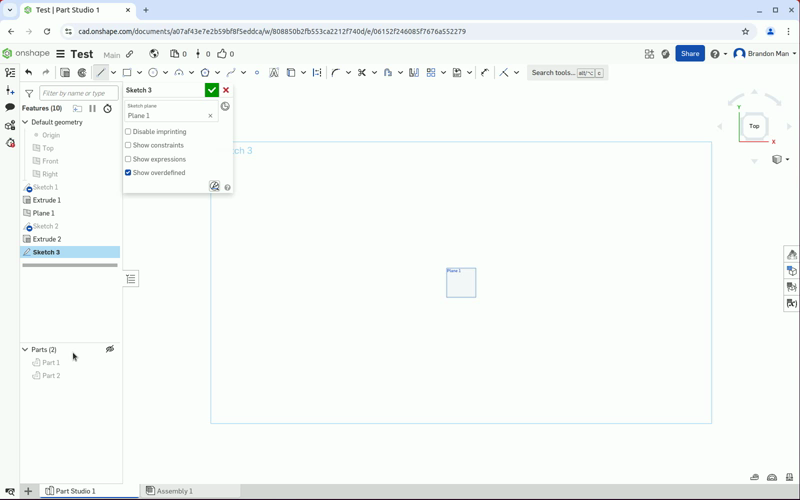
mouse_move(460, 232)
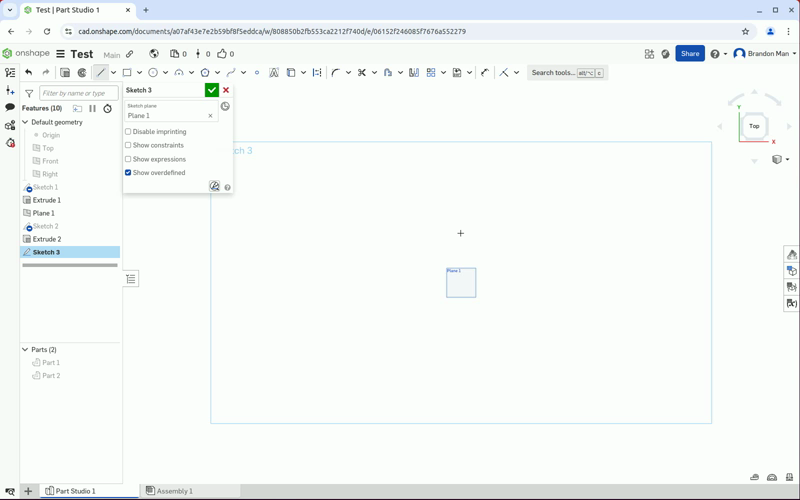
click(460, 232)
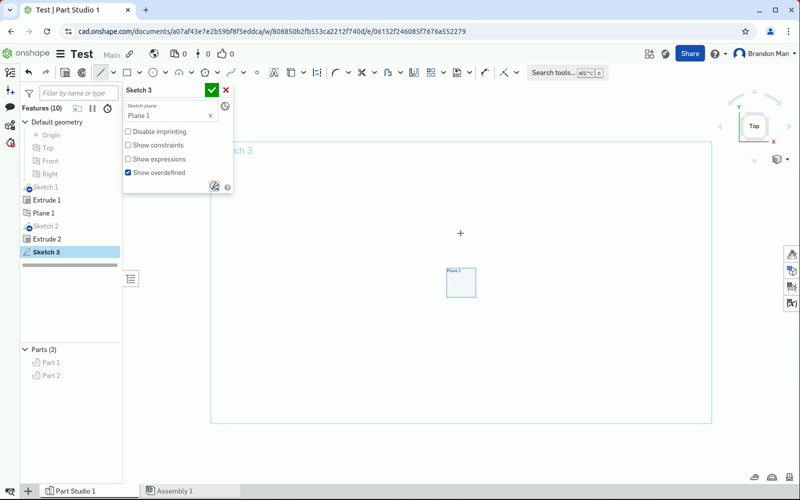
key_up(shift)
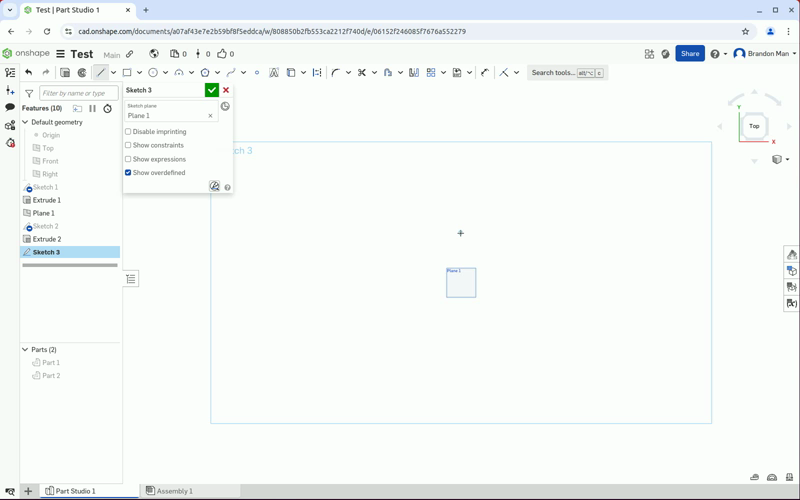
key_down(shift)
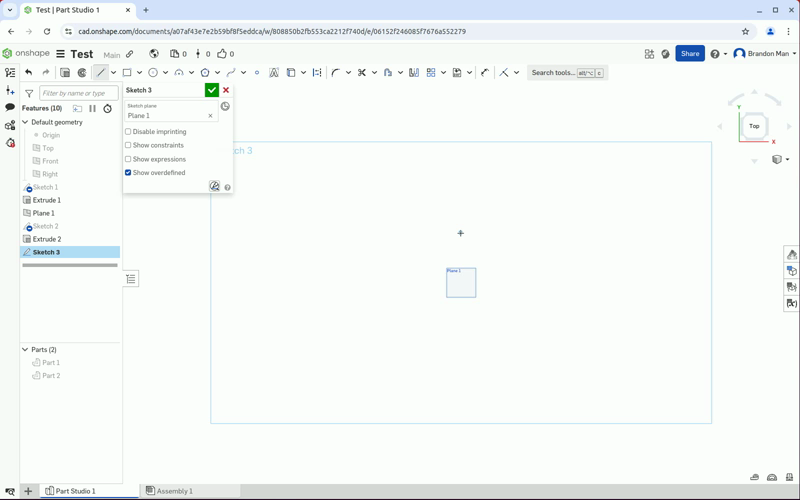
mouse_move(490, 232)
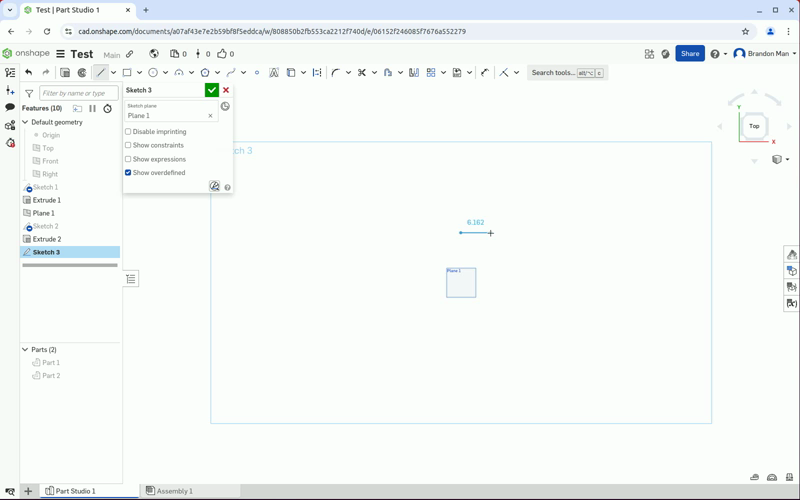
mouse_move(501, 232)
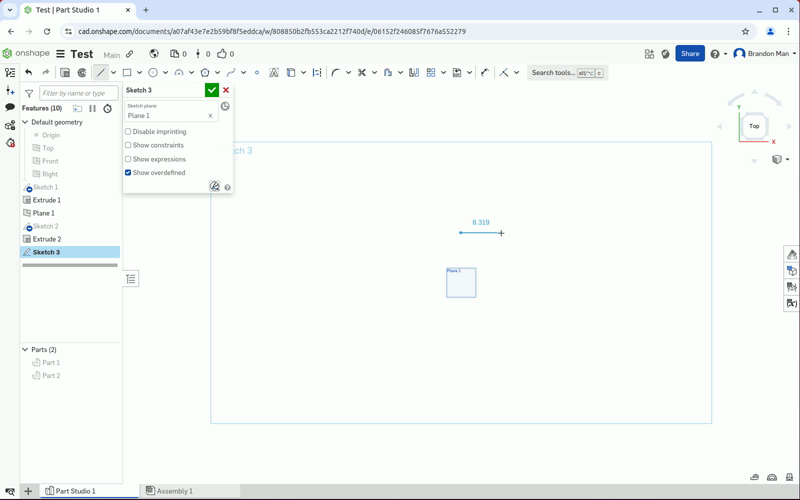
click(501, 232)
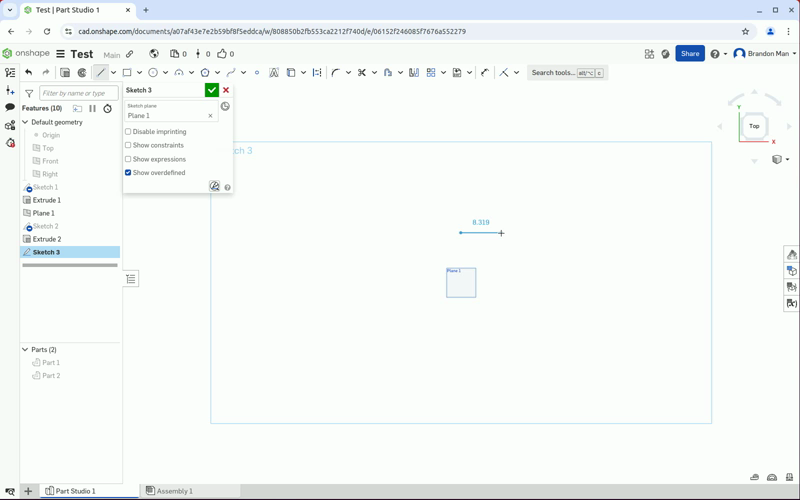
key_up(shift)
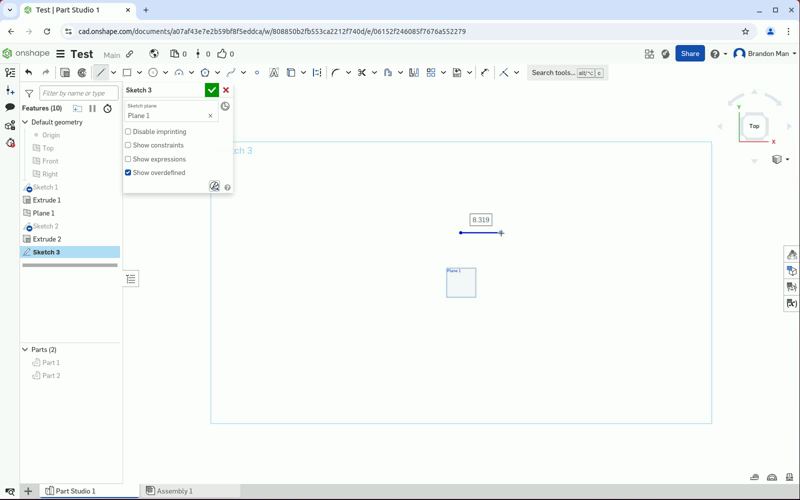
key(esc)
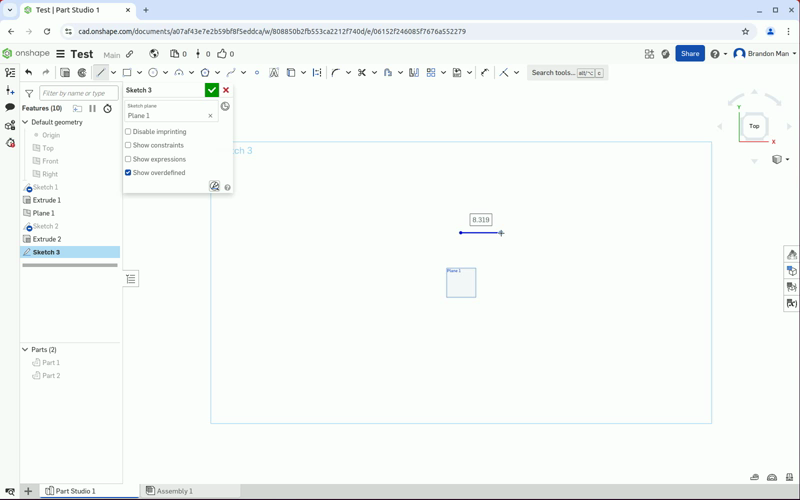
key(a)
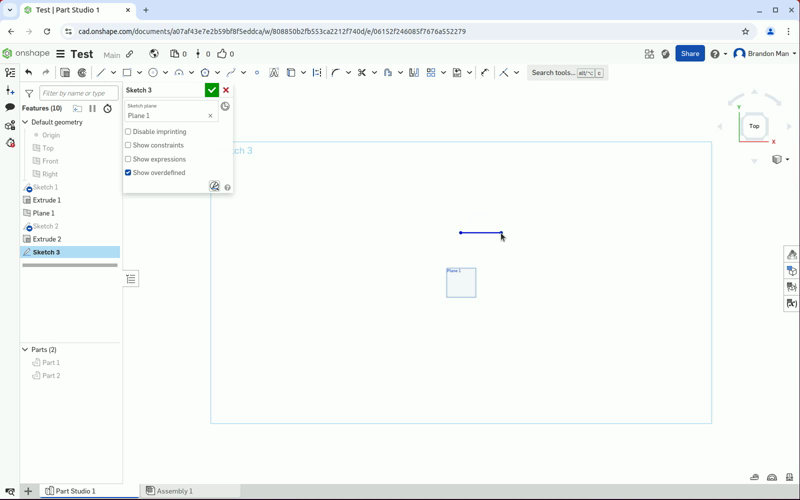
mouse_move(501, 232)
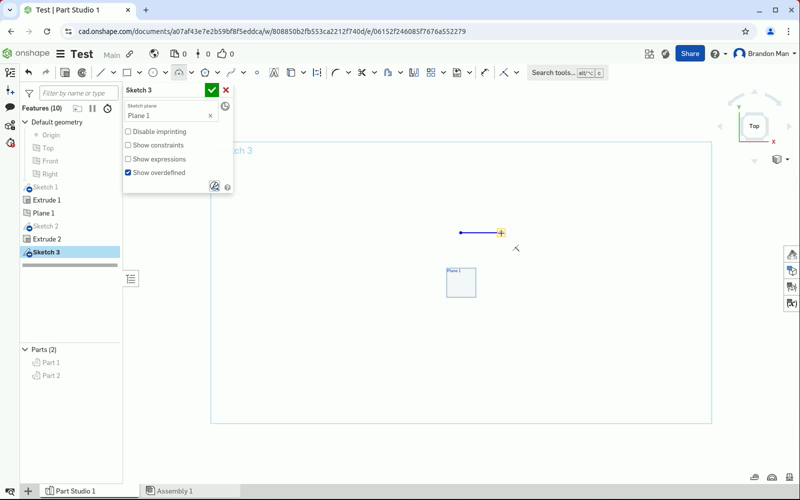
click(501, 232)
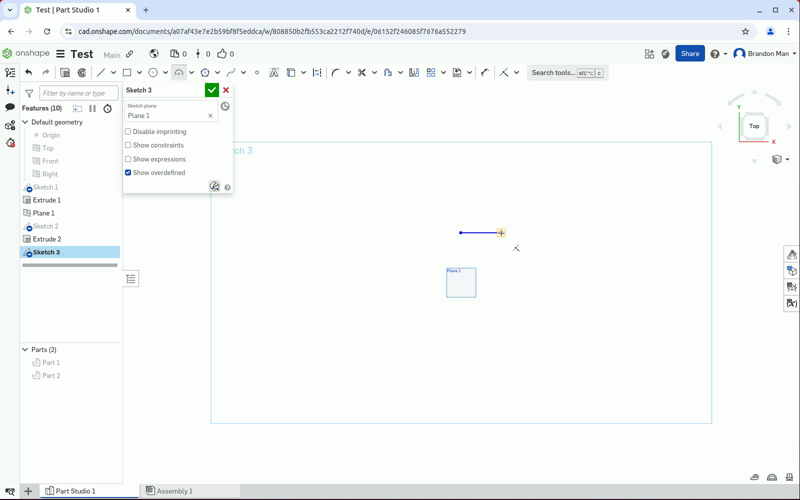
key_down(shift)
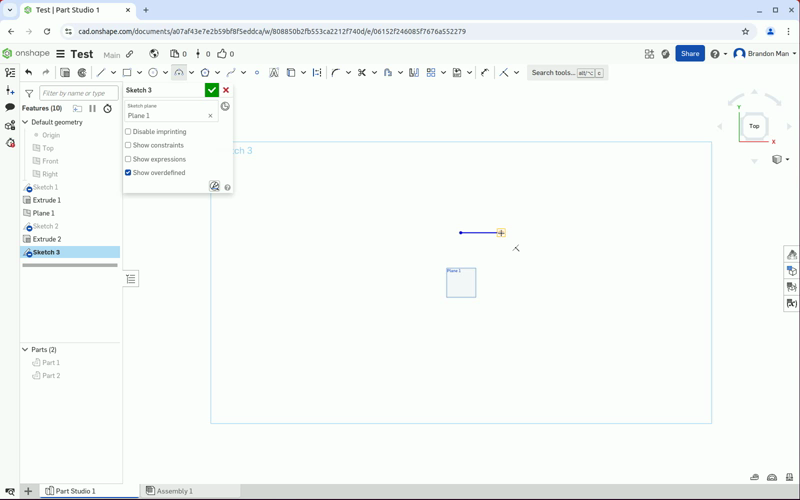
mouse_move(501, 221)
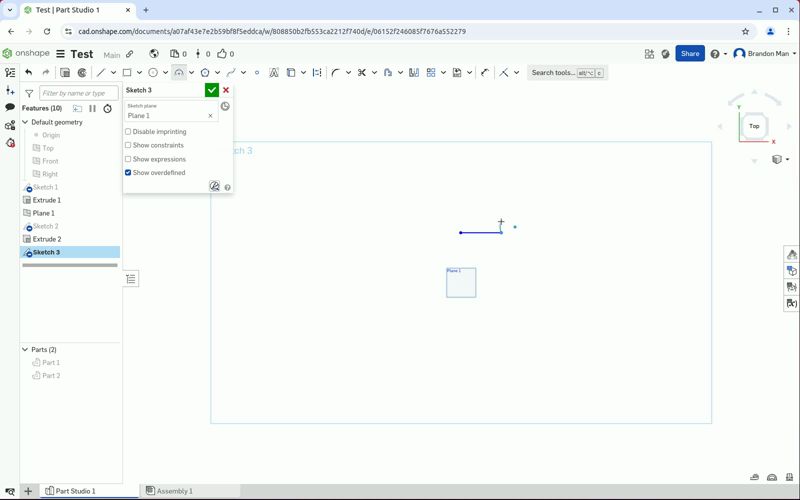
click(501, 221)
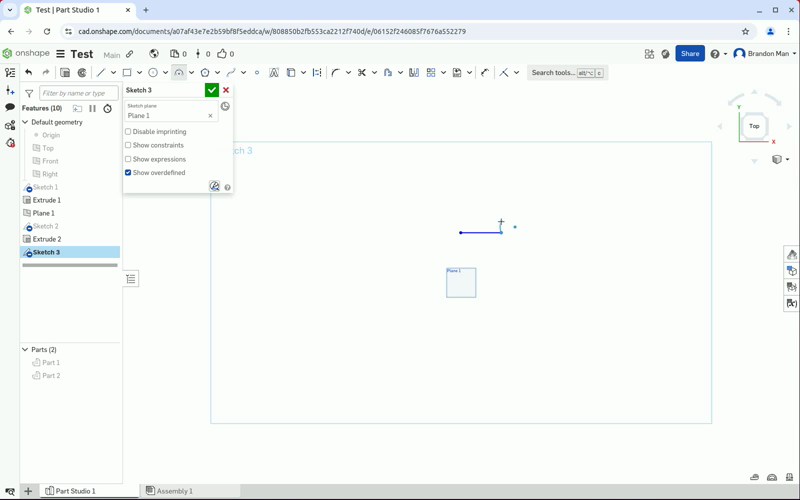
mouse_move(500, 226)
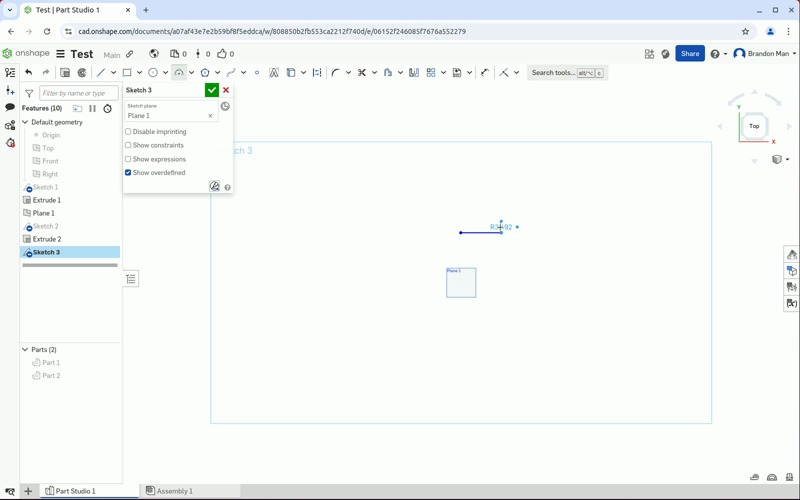
click(500, 226)
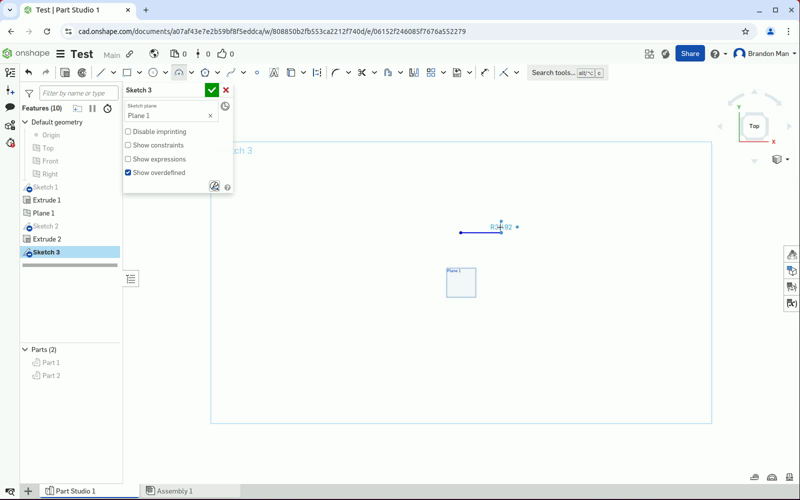
key_up(shift)
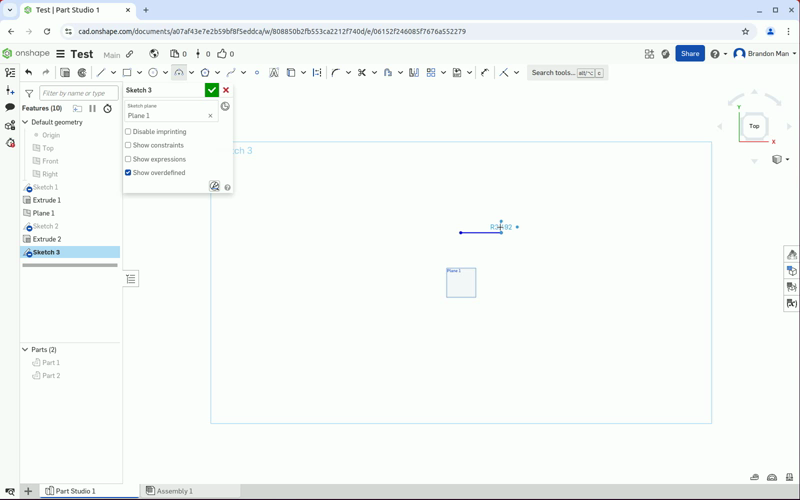
key(esc)
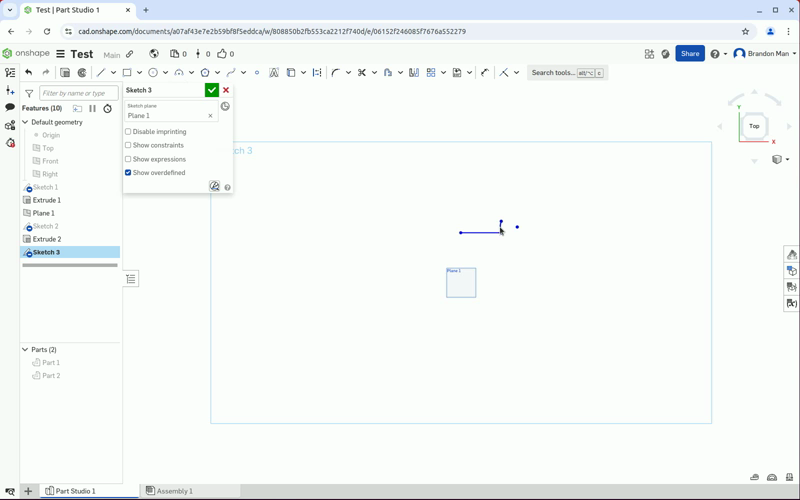
key(l)
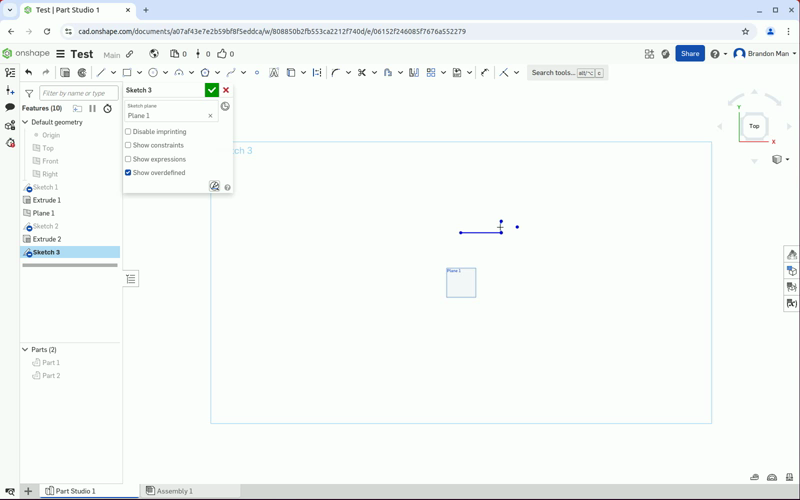
mouse_move(501, 221)
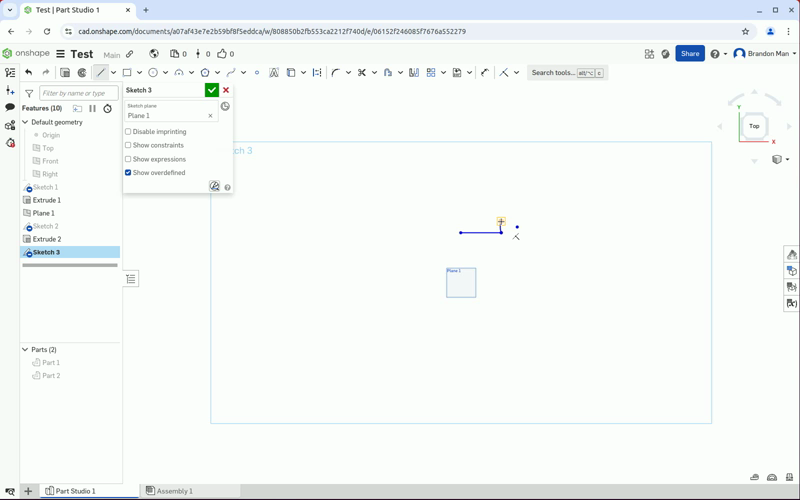
click(501, 221)
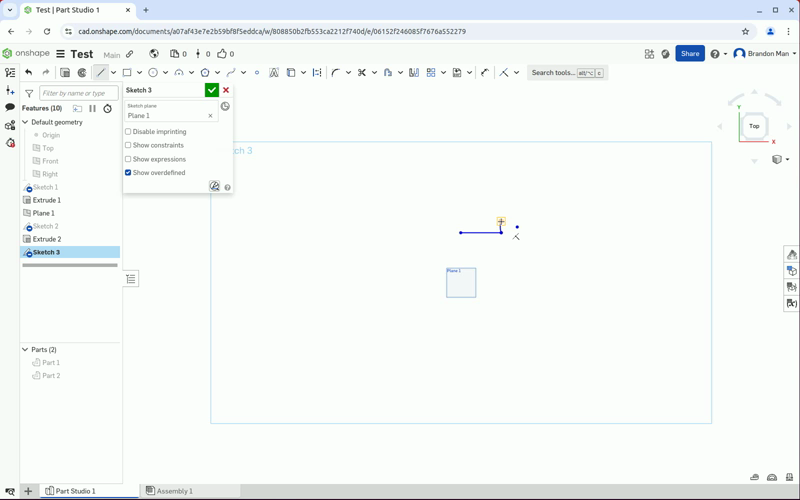
key_down(shift)
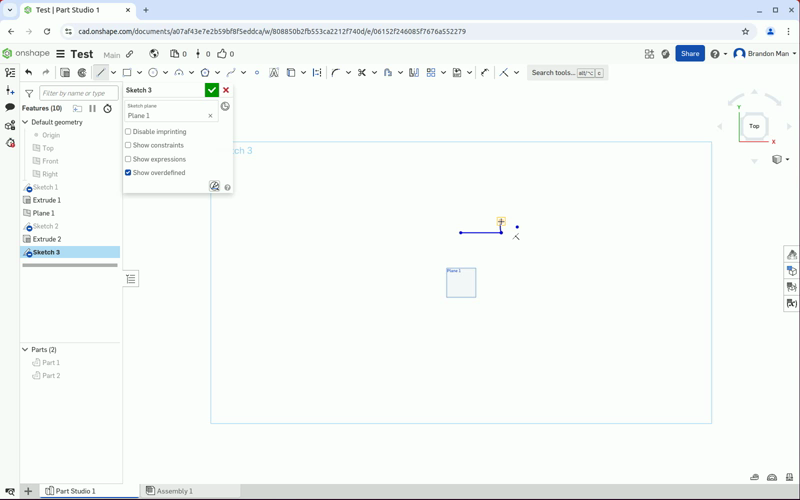
mouse_move(531, 221)
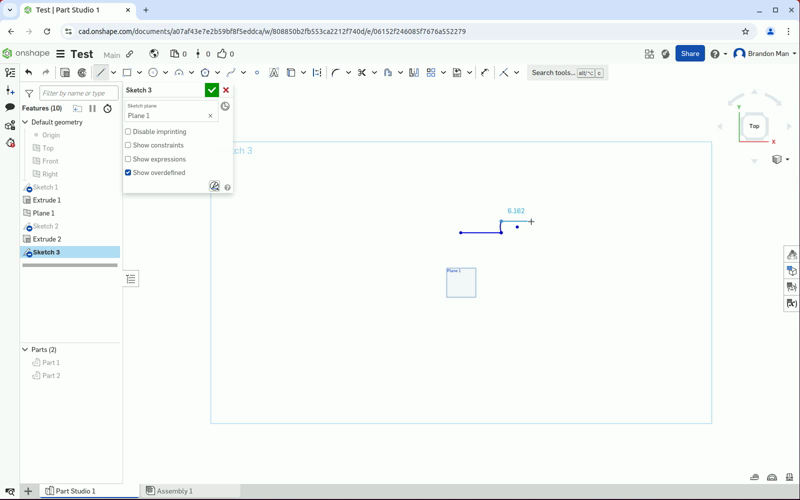
mouse_move(460, 221)
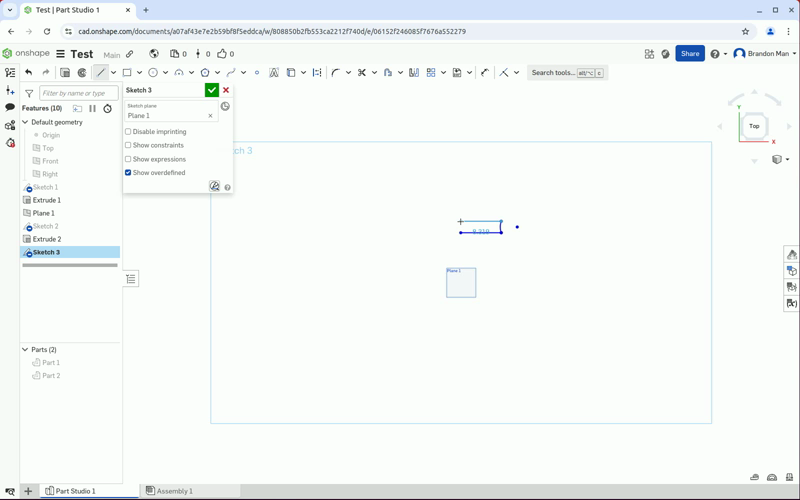
click(460, 221)
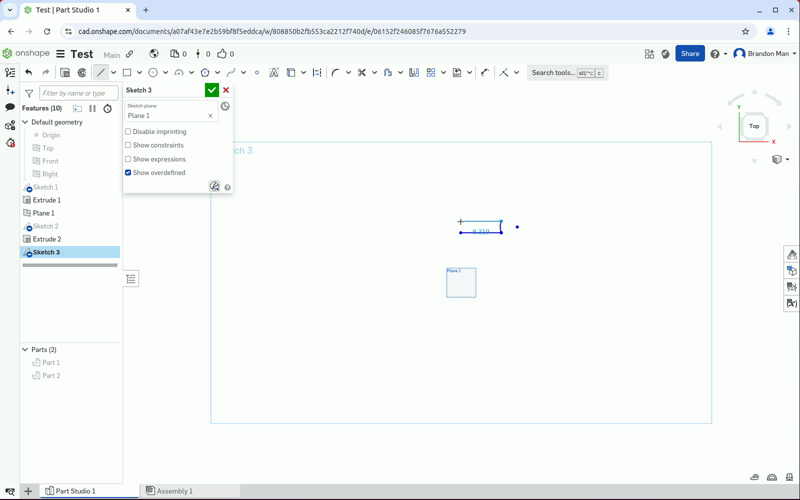
key_up(shift)
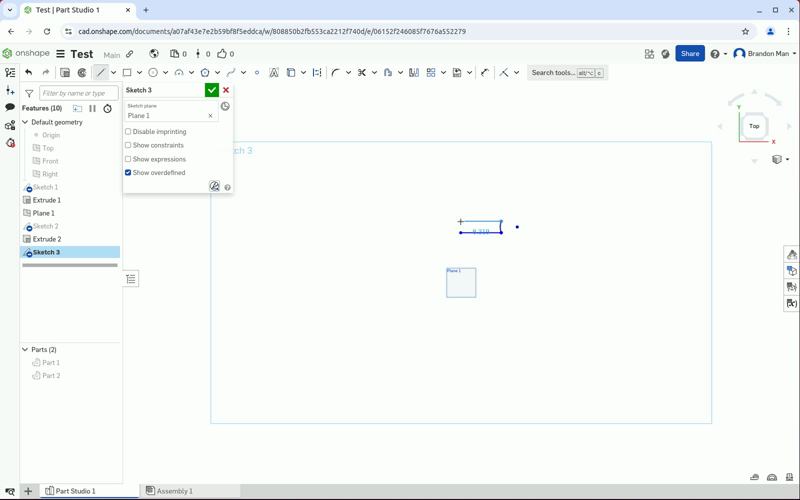
mouse_move(490, 221)
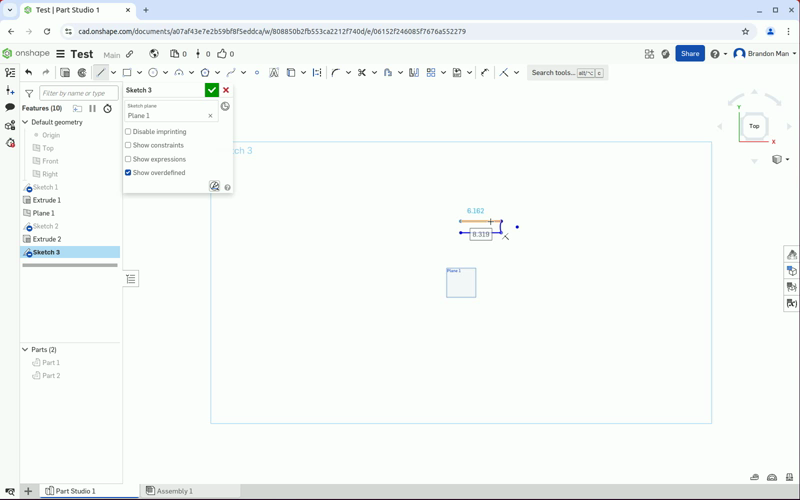
key_down(shift)
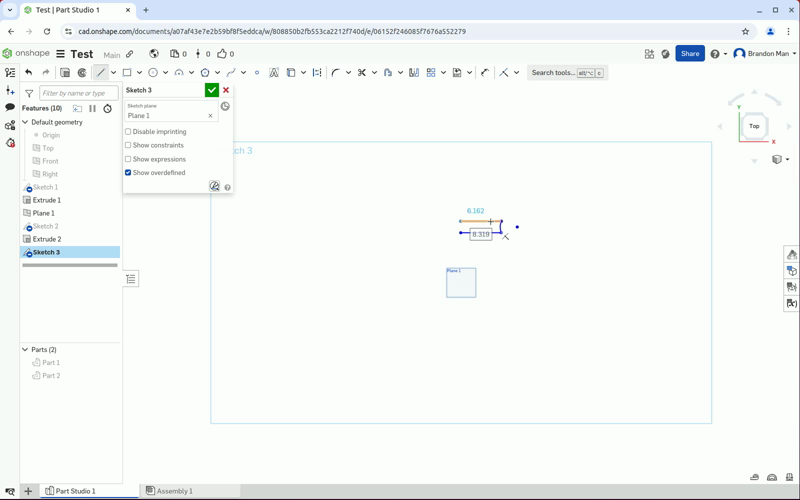
mouse_move(460, 232)
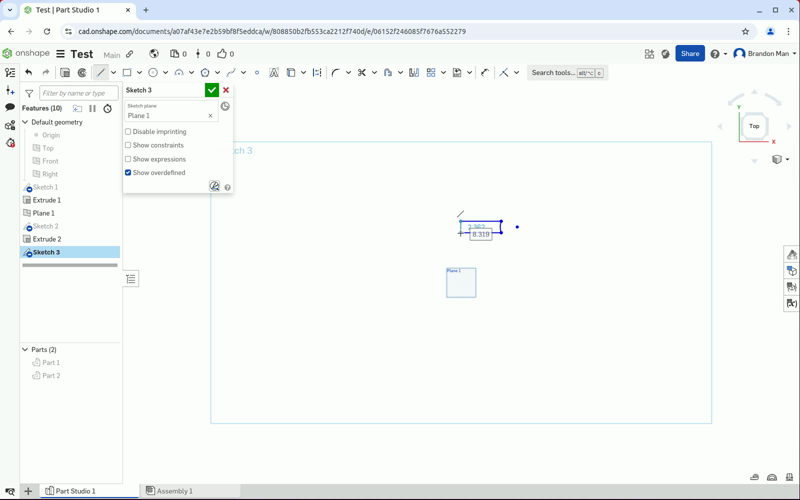
key_up(shift)
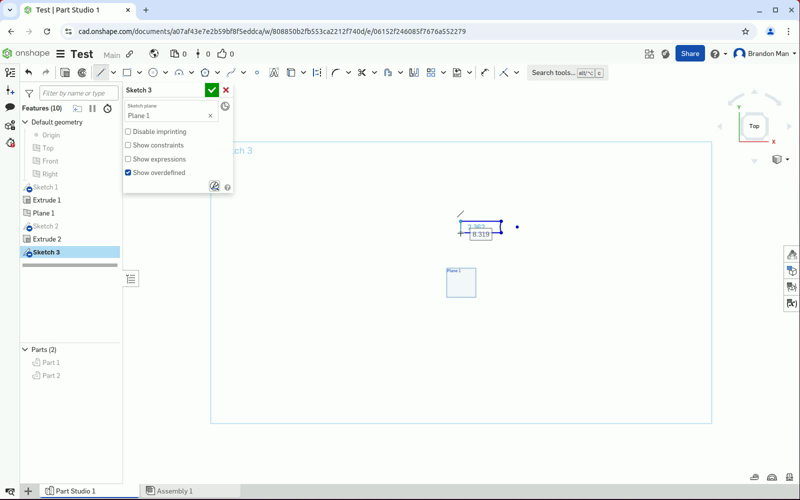
click(460, 232)
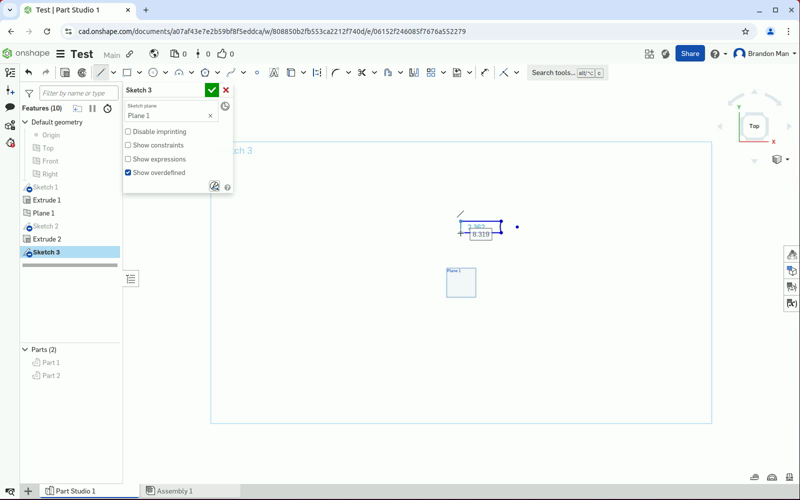
key(esc)
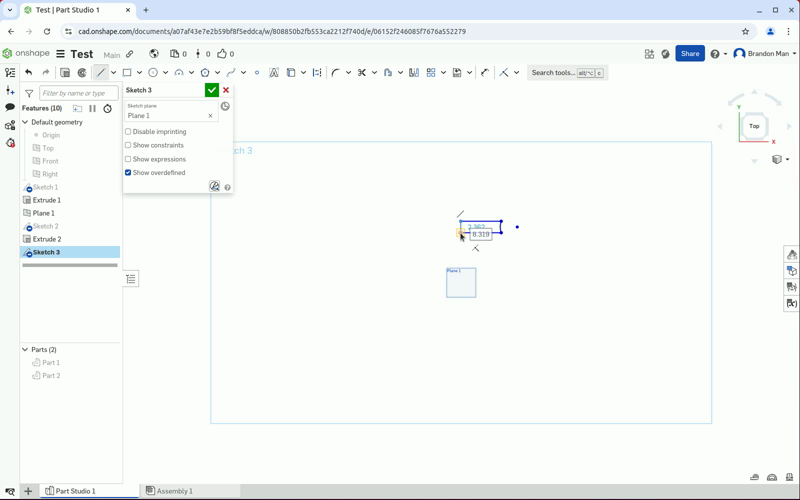
mouse_move(490, 226)
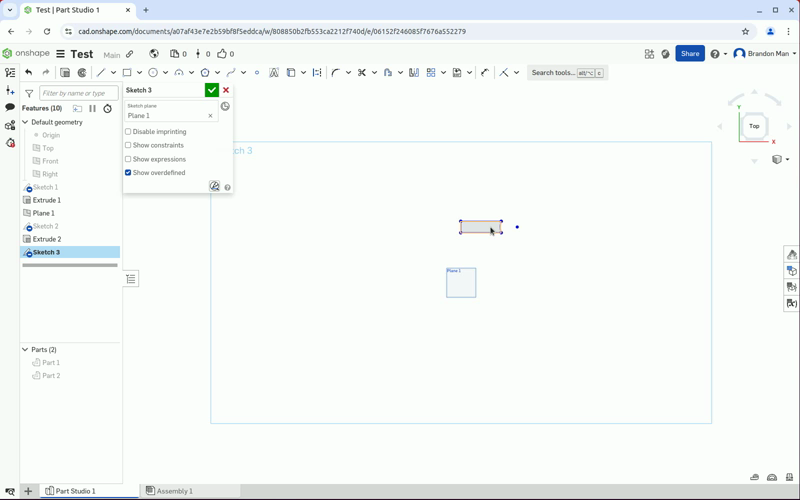
scroll(6)
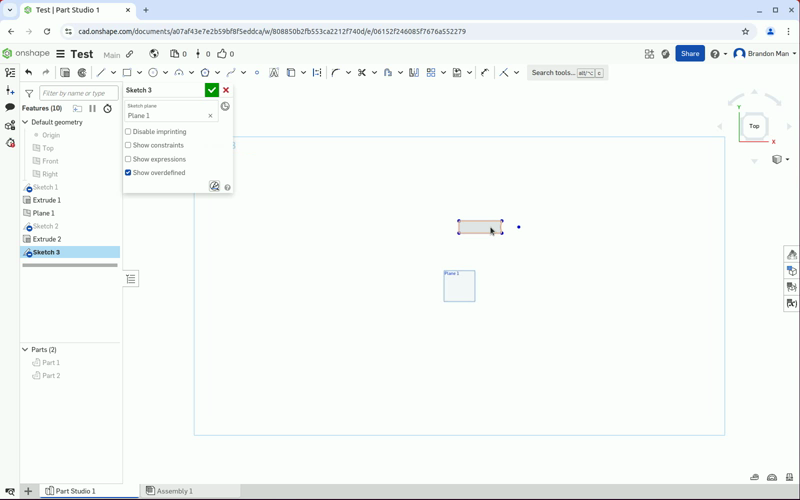
scroll(6)
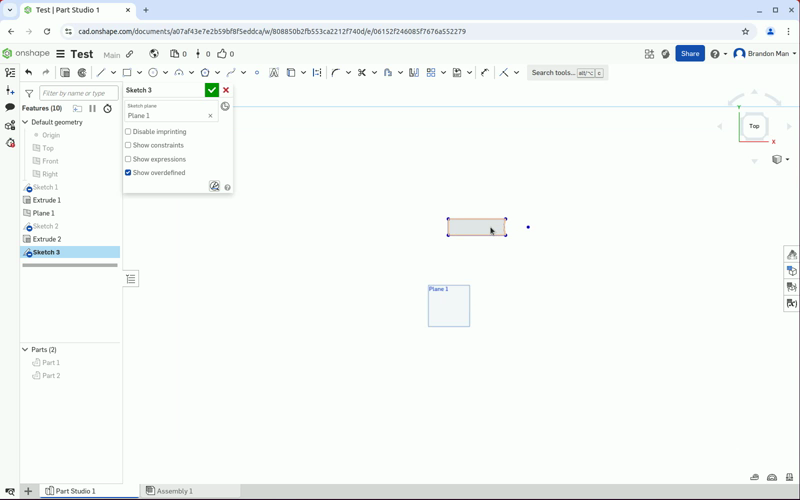
scroll(6)
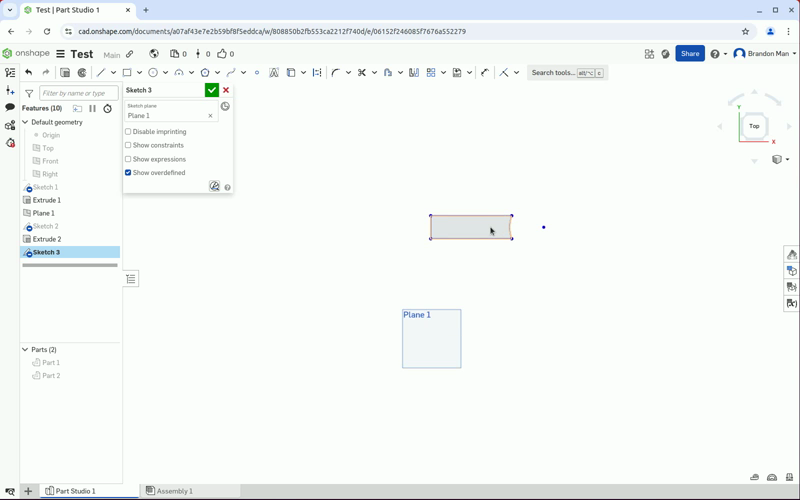
scroll(6)
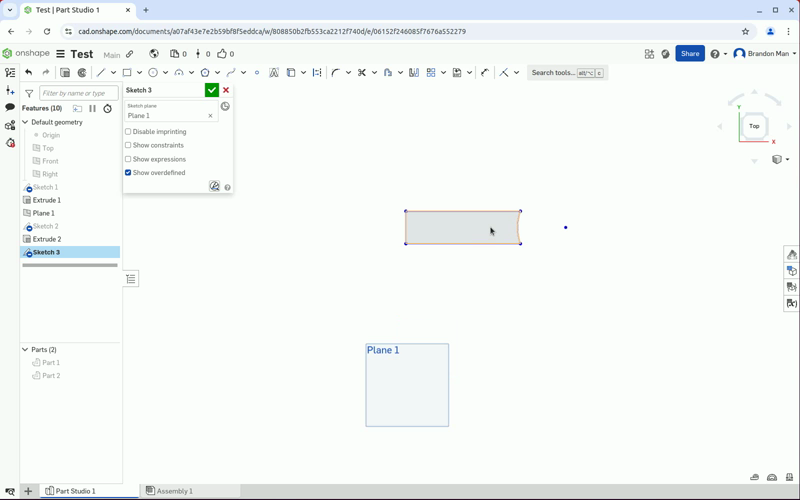
scroll(6)
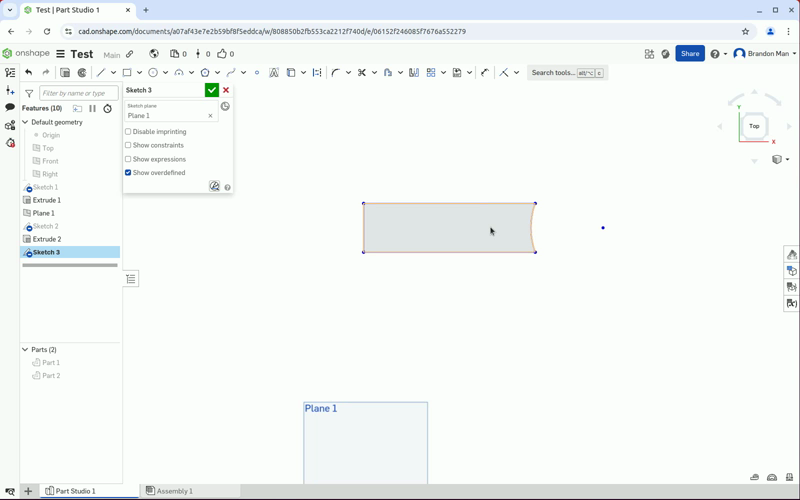
scroll(6)
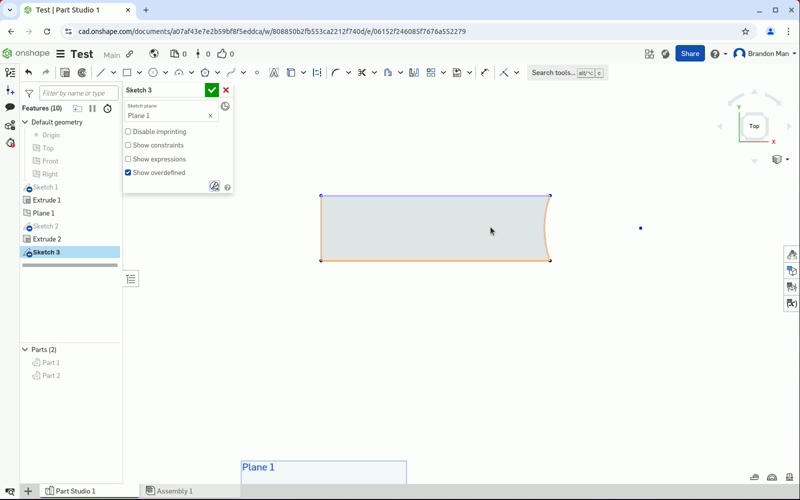
scroll(6)
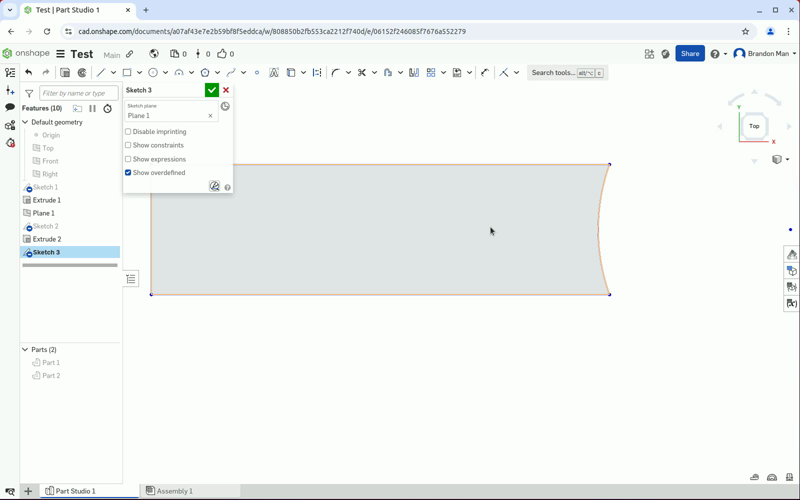
click(490, 226)
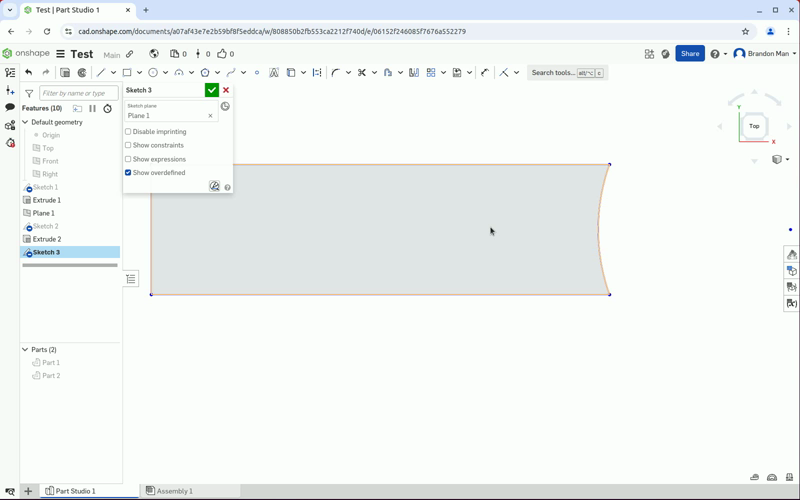
scroll(-6)
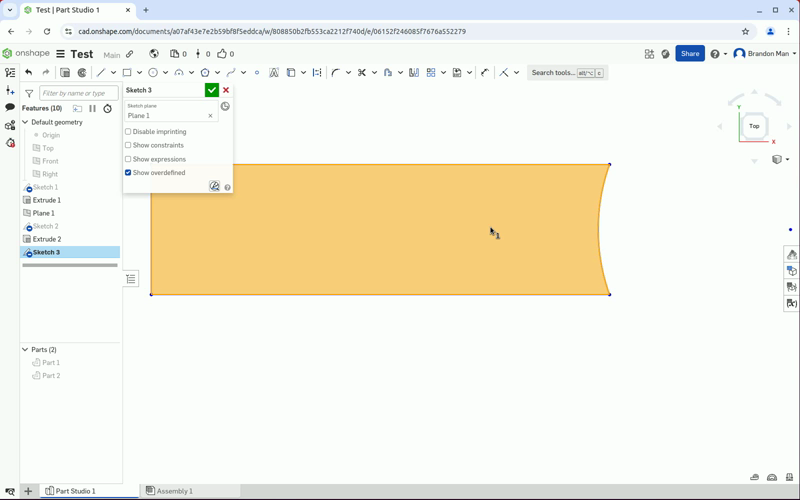
scroll(-6)
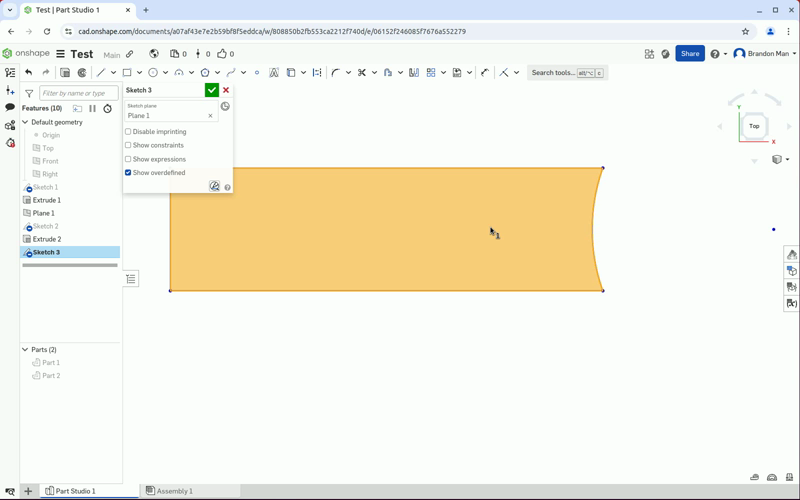
scroll(-6)
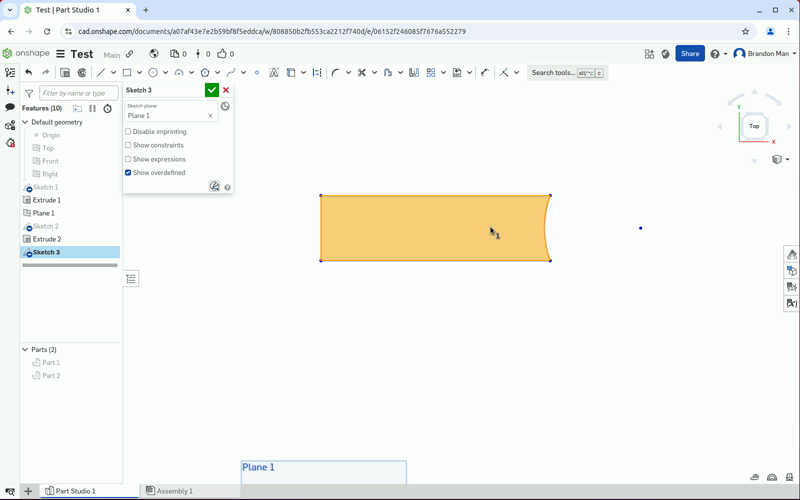
scroll(-6)
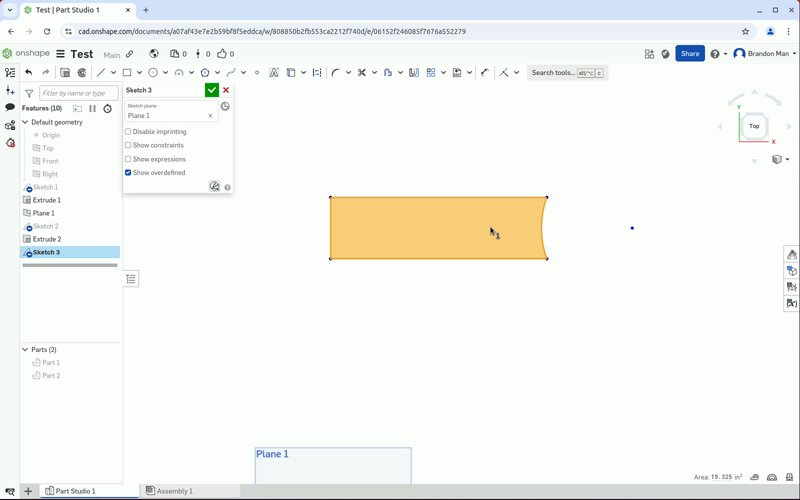
scroll(-6)
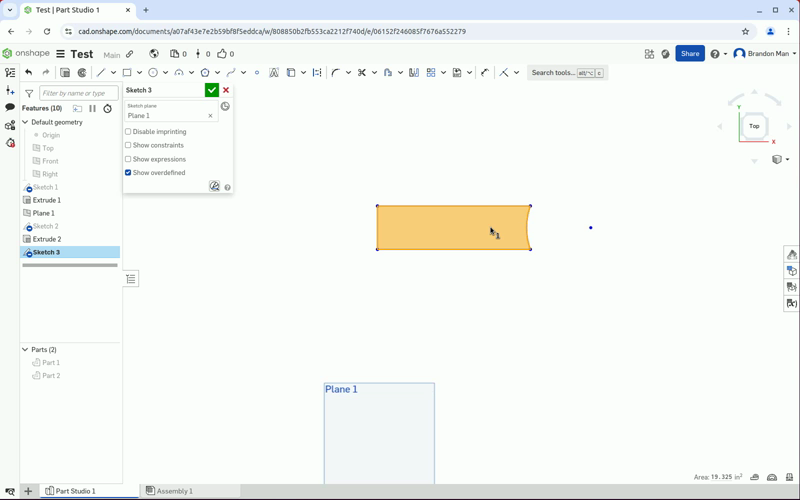
scroll(-6)
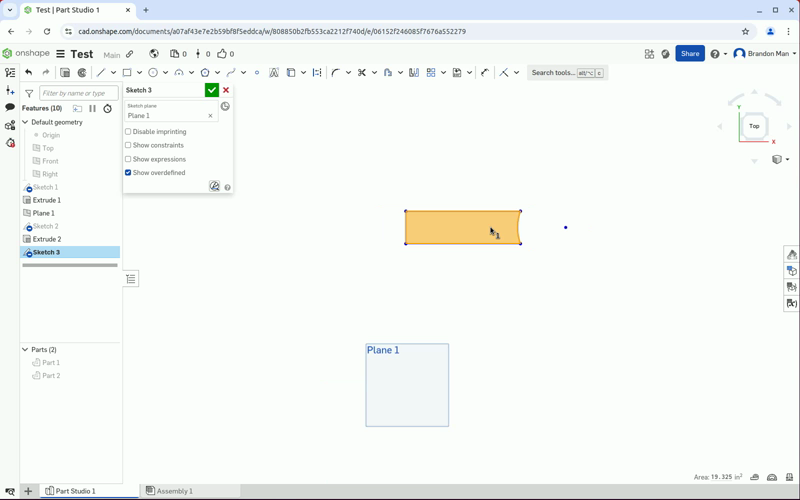
scroll(-6)
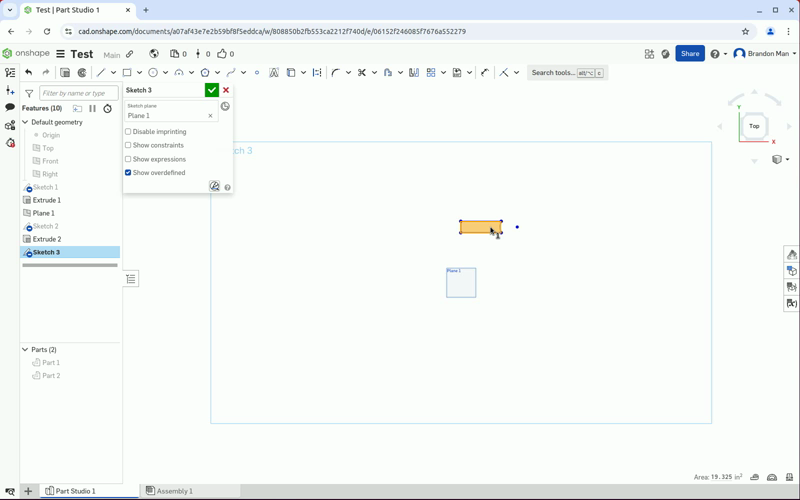
mouse_move(73, 352)
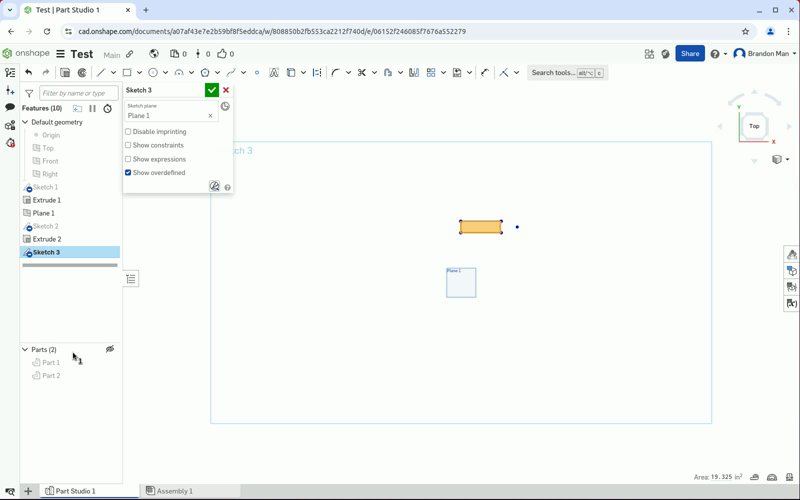
key(shift+y)
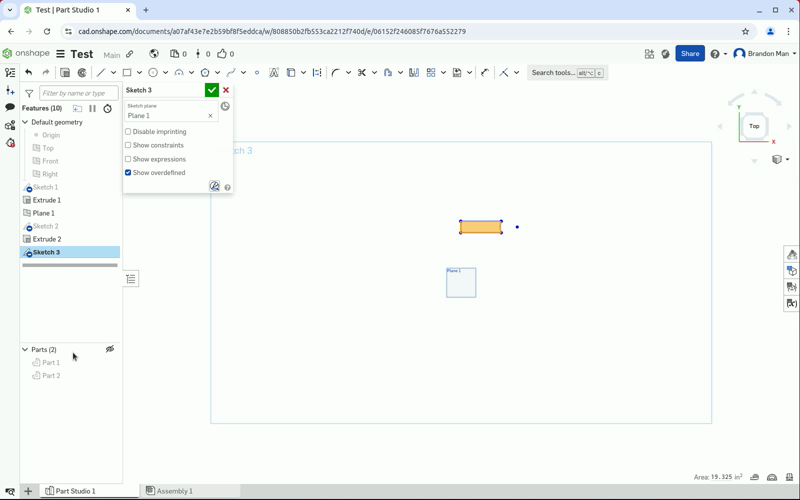
key(shift+e)
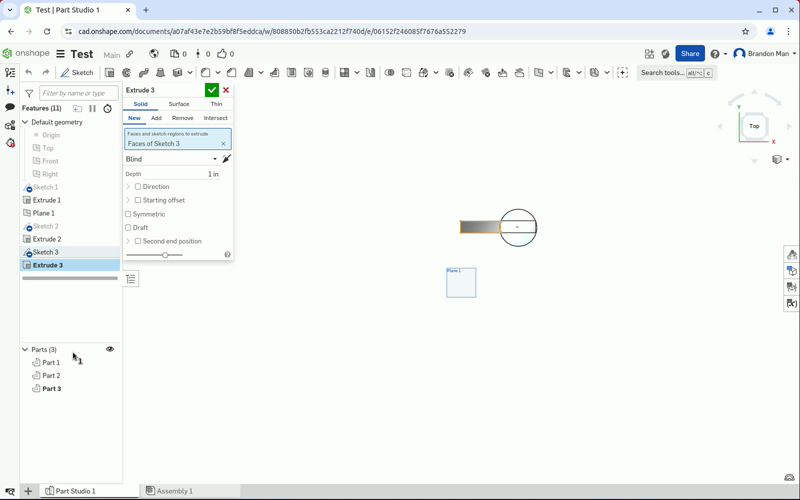
mouse_move(143, 106)
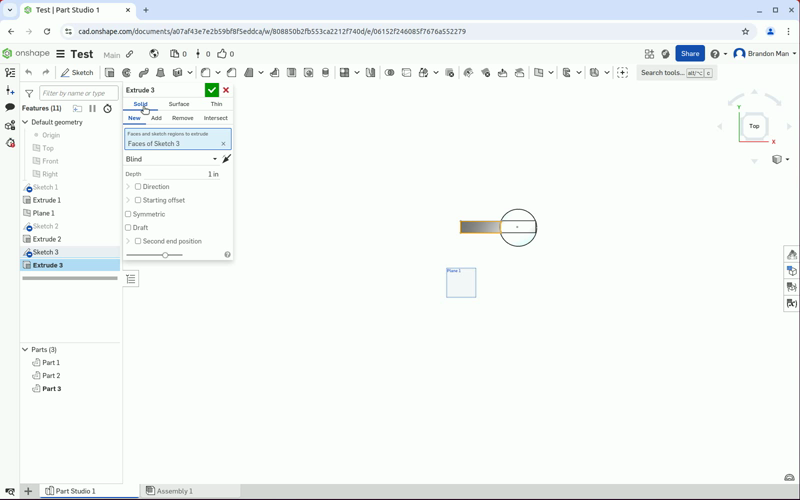
click(143, 106)
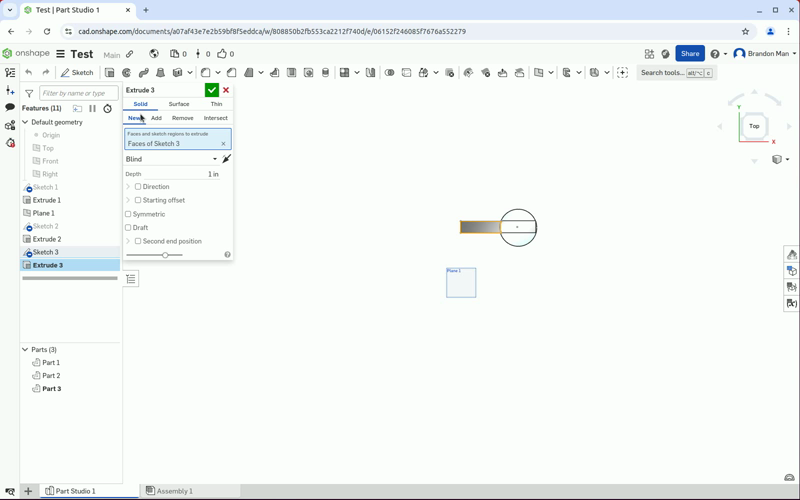
mouse_move(137, 120)
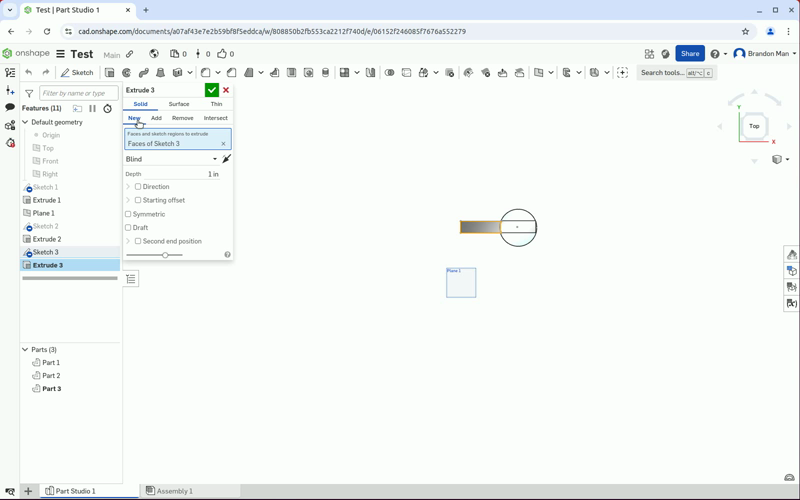
click(137, 120)
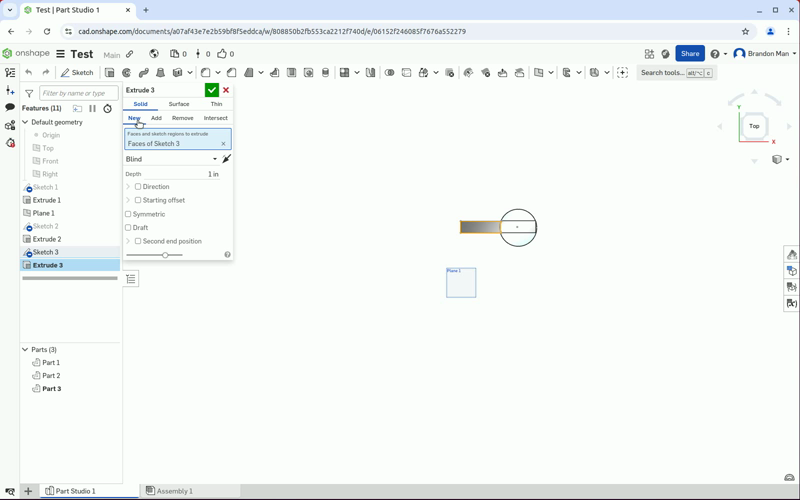
key(tab, 4)
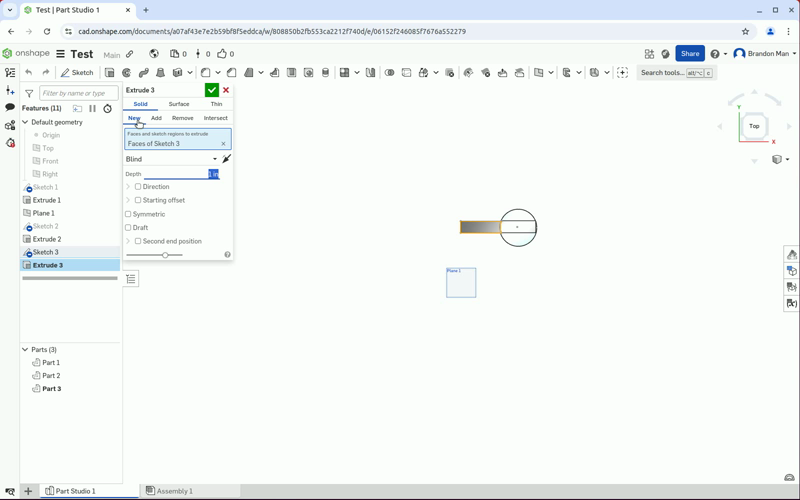
text(4.333)
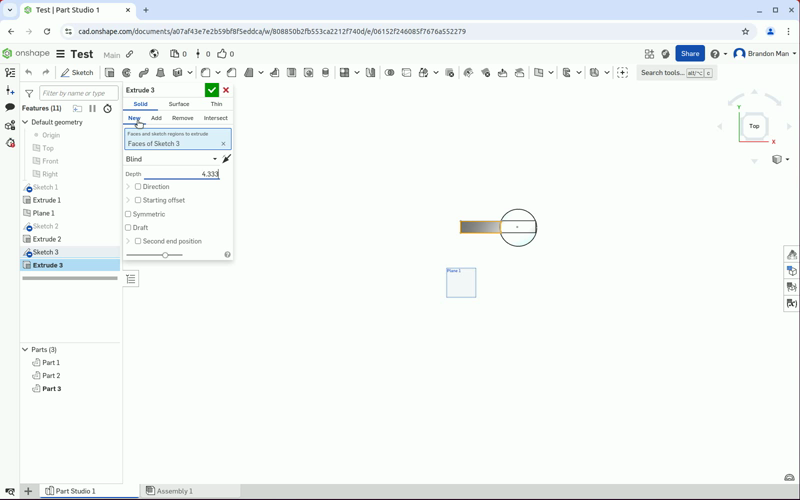
key(enter)
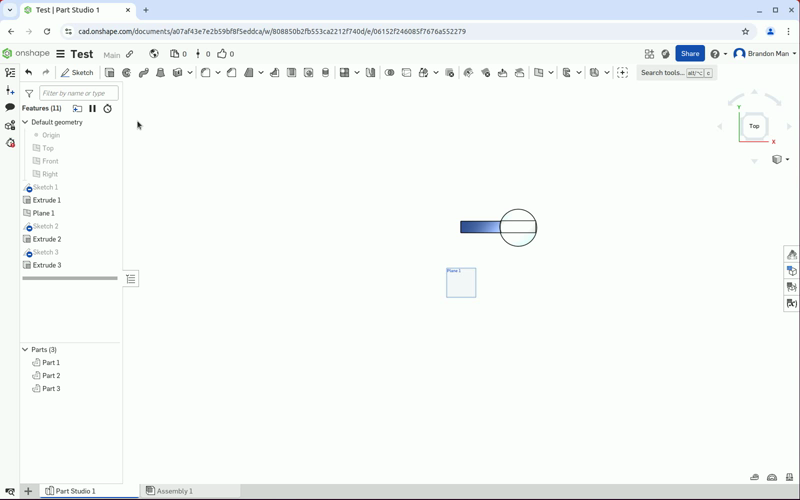
key(shift+h)
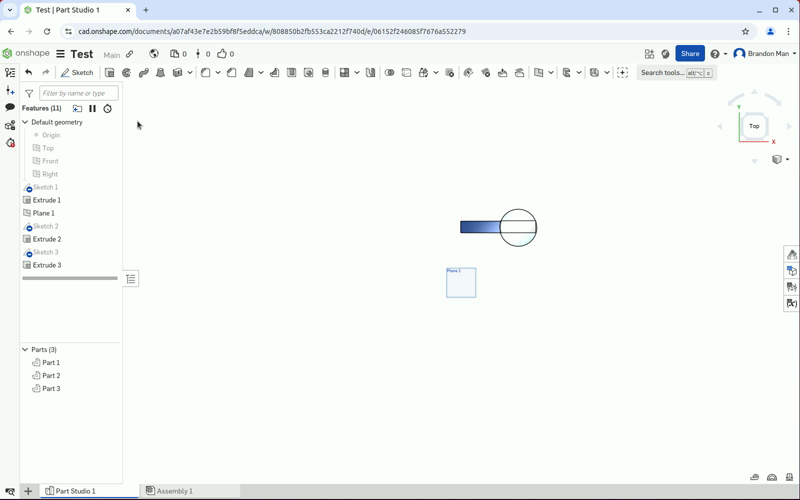
key(shift+h)
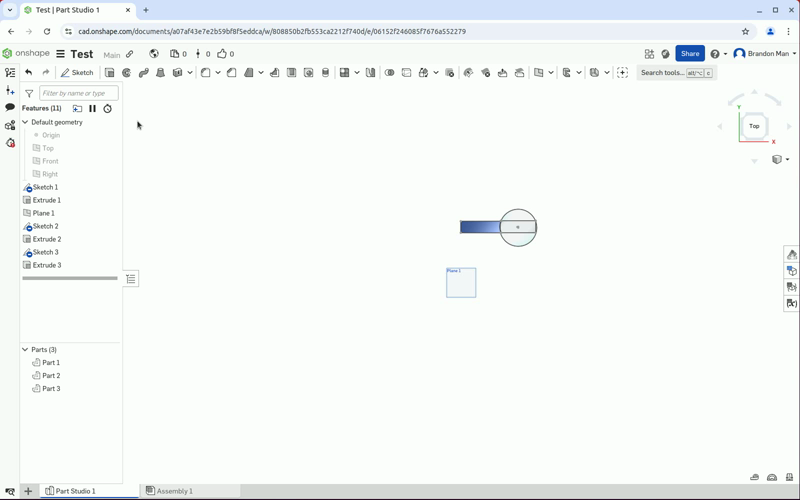
key(shift+7)
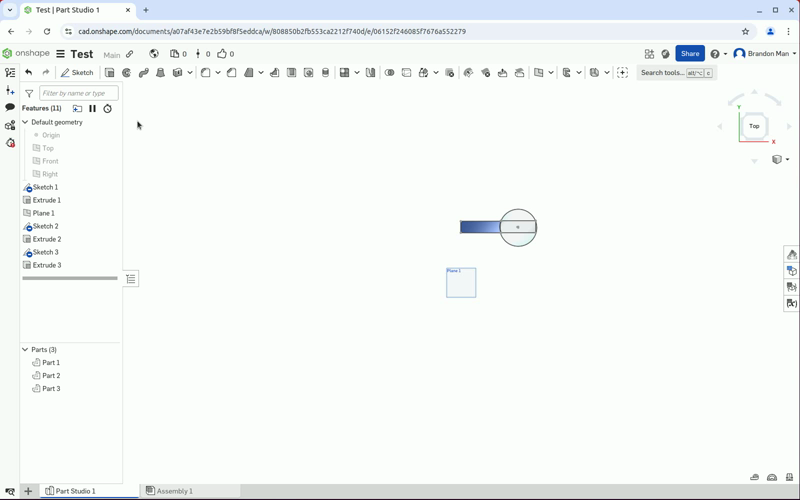
key(up, 3)
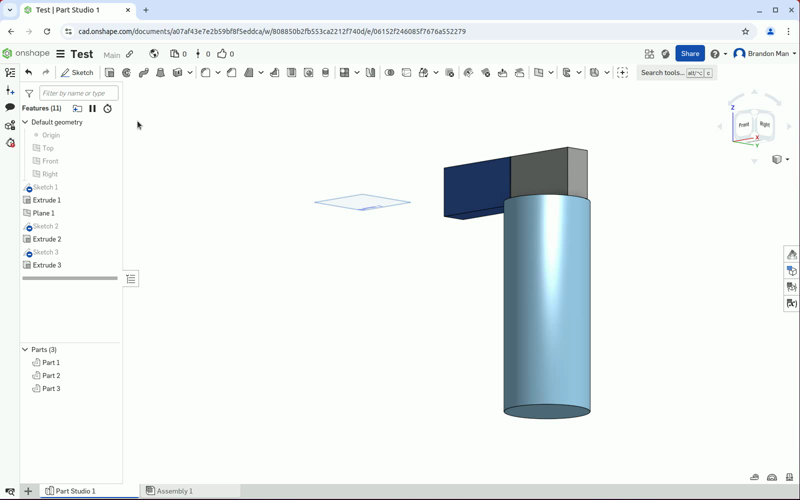
key(left, 3)
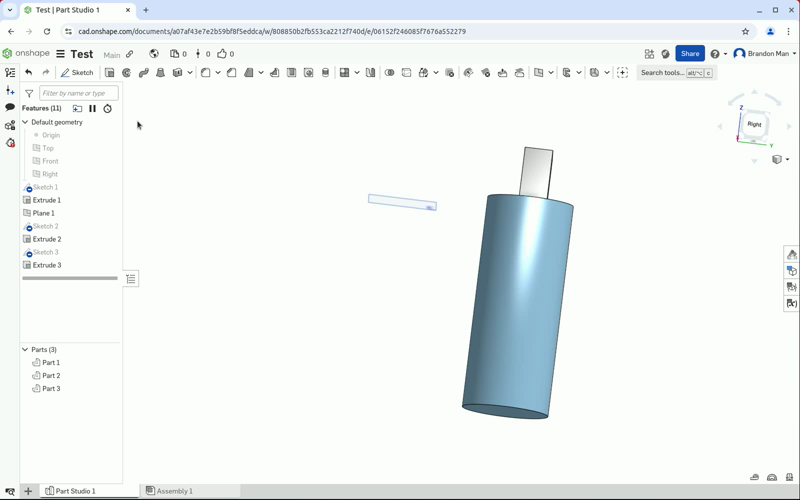
key(right, 3)
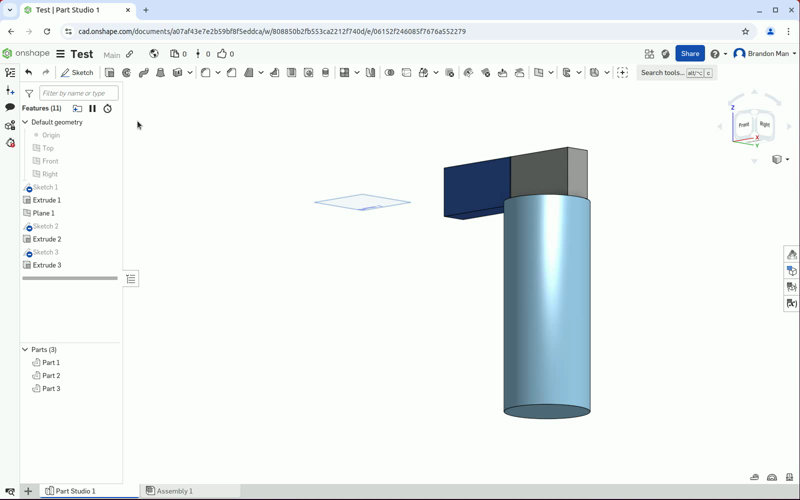
key(down, 3)
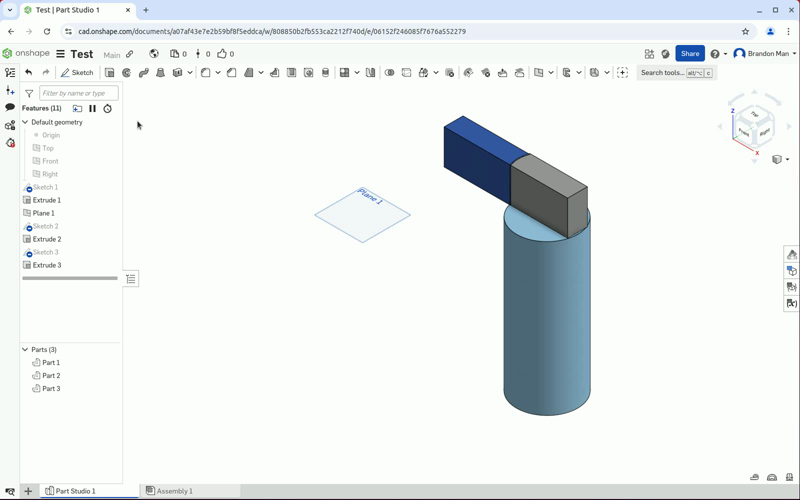
mouse_move(73, 189)
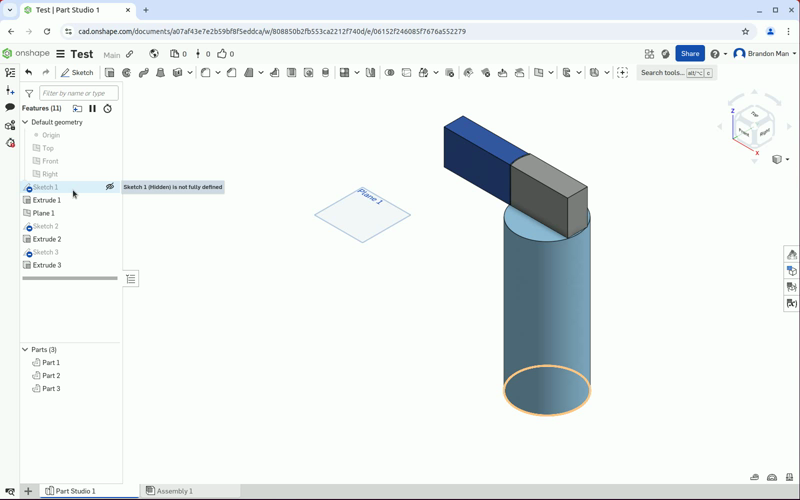
click(73, 189)